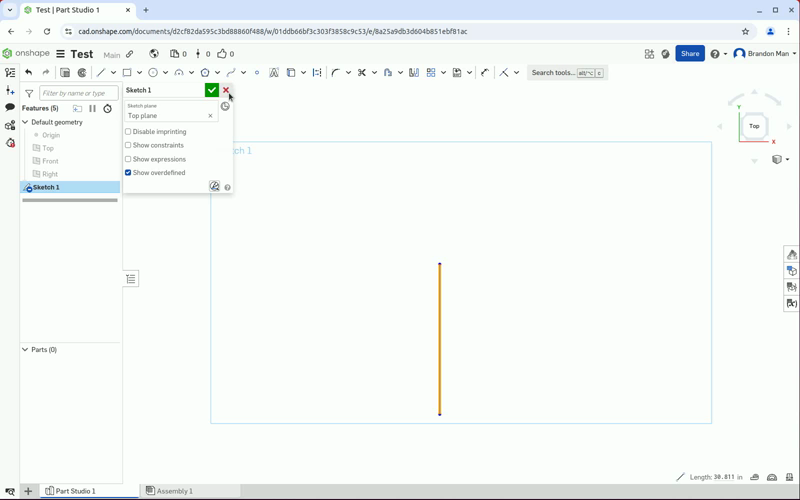
key(shift+h)
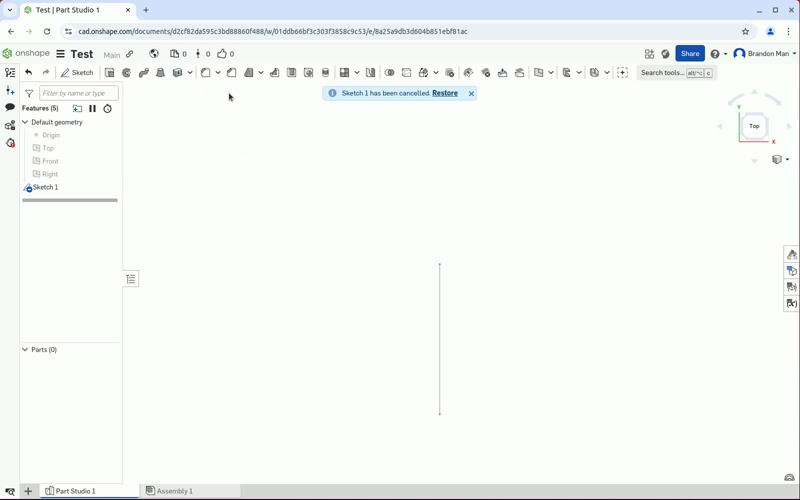
key(shift+s)
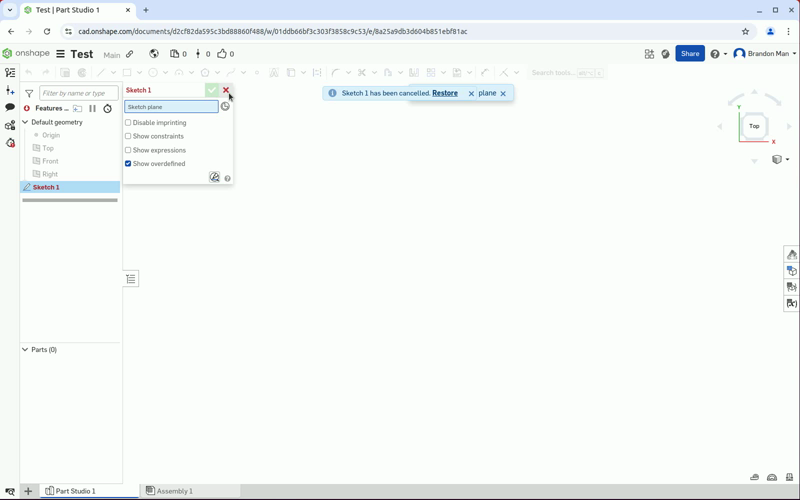
mouse_move(73, 150)
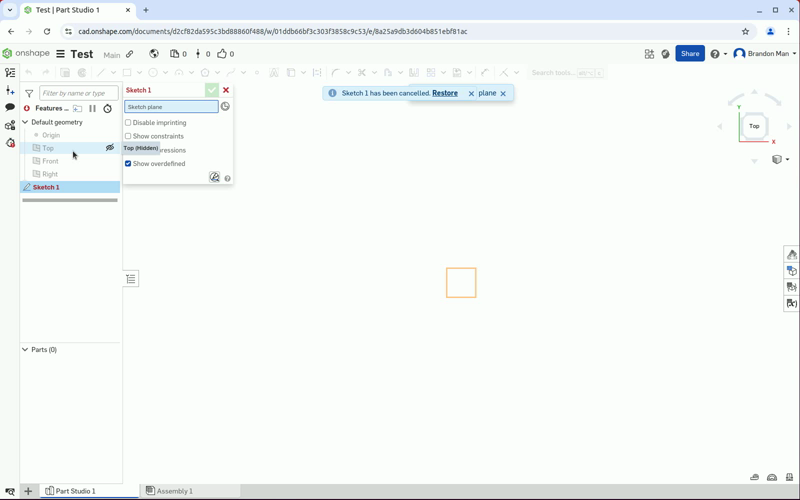
click(73, 150)
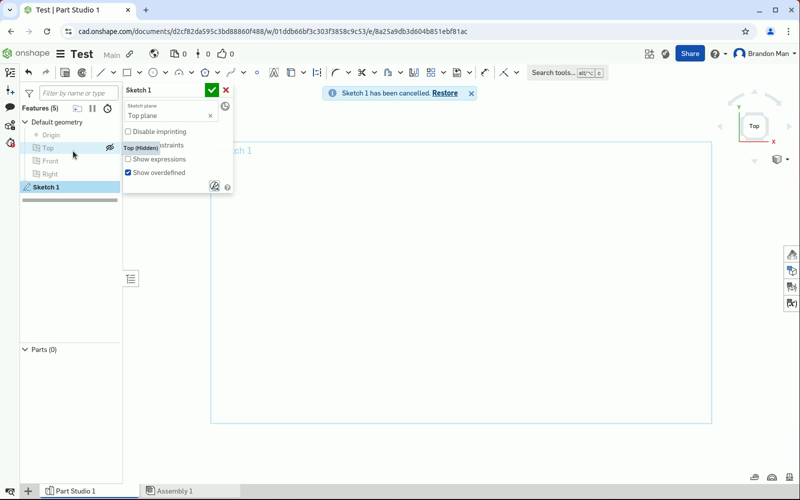
mouse_move(73, 352)
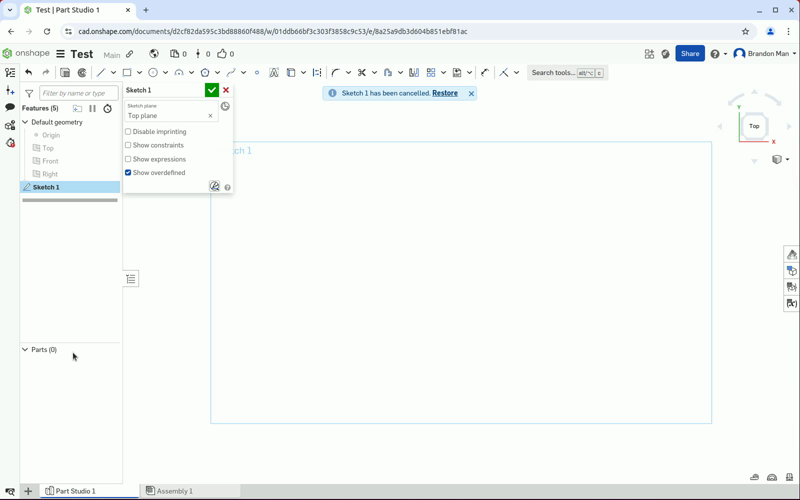
key(y)
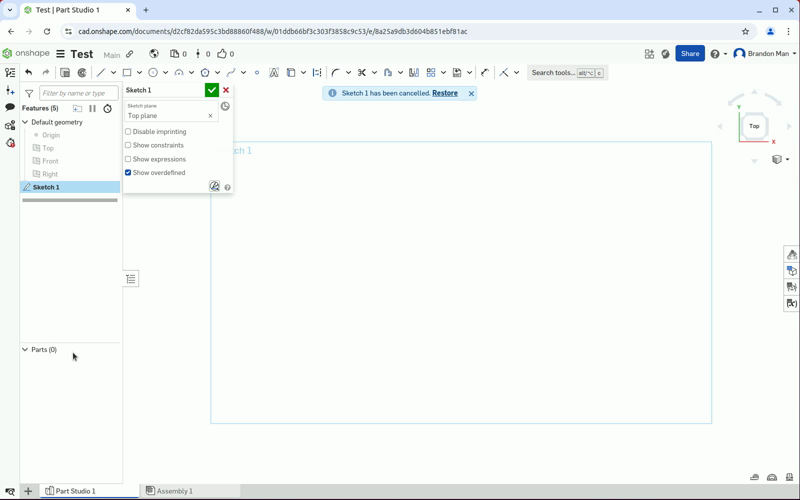
key(l)
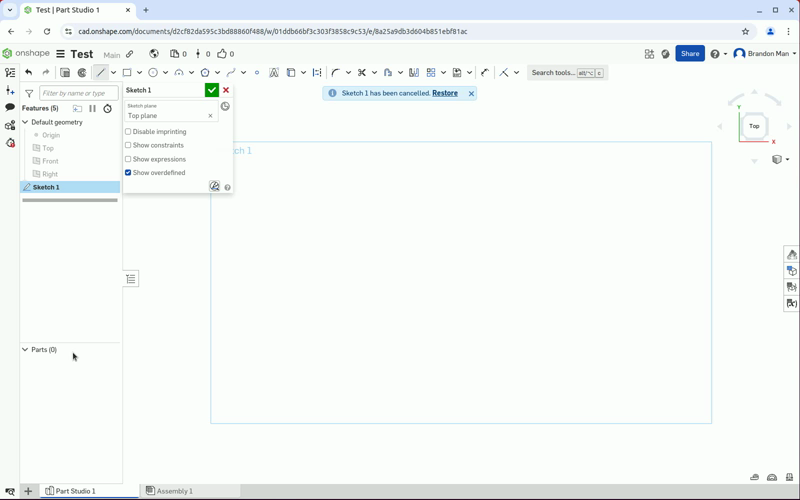
key_down(shift)
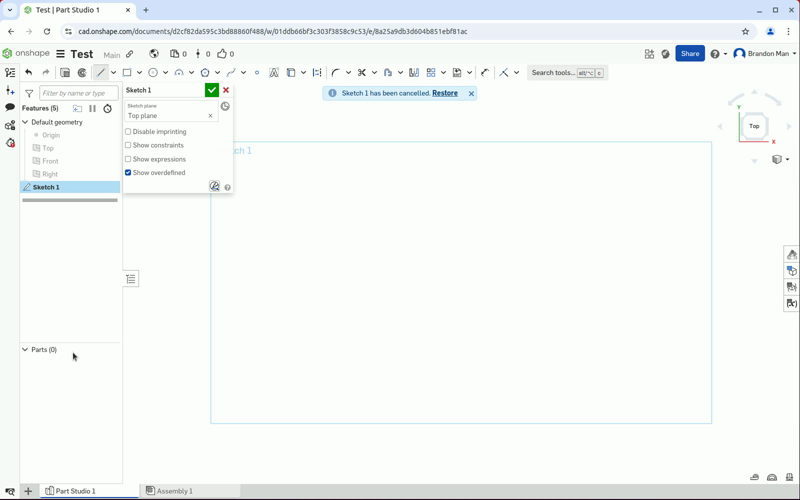
mouse_move(422, 259)
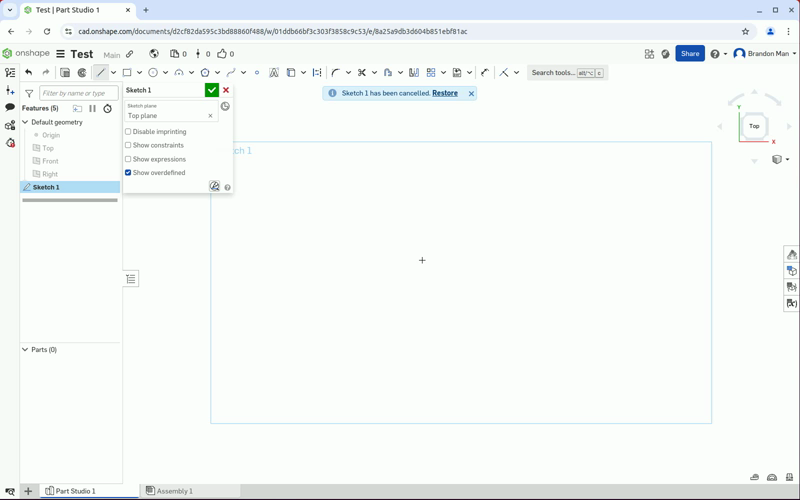
click(422, 259)
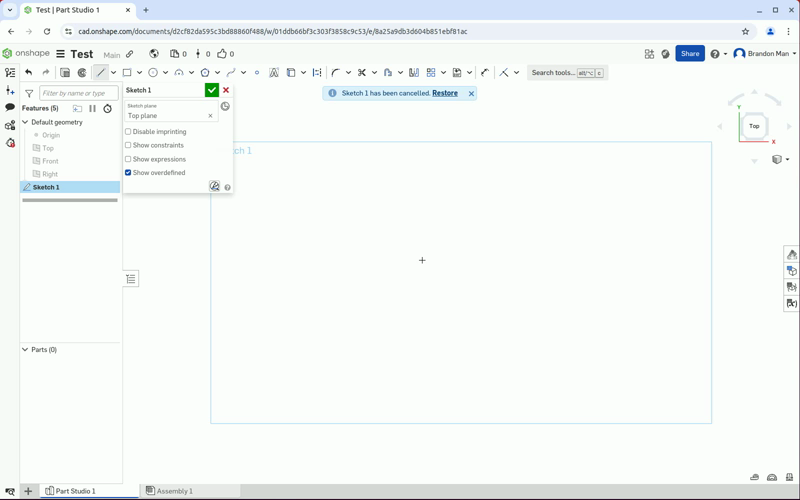
key_up(shift)
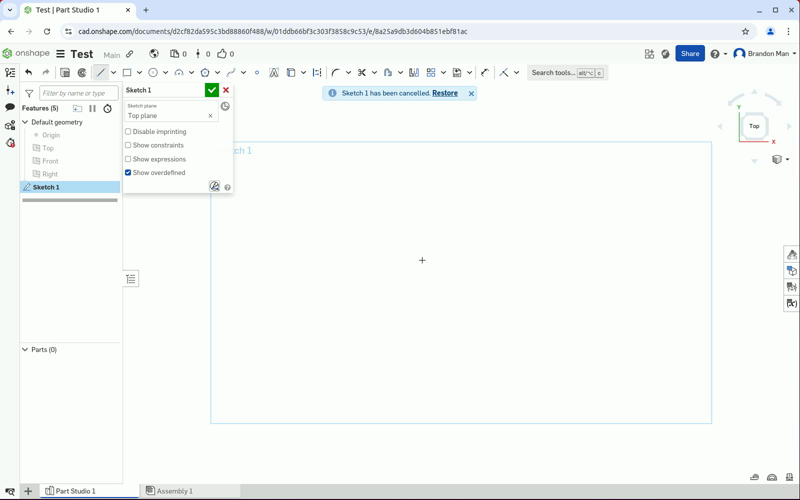
key_down(shift)
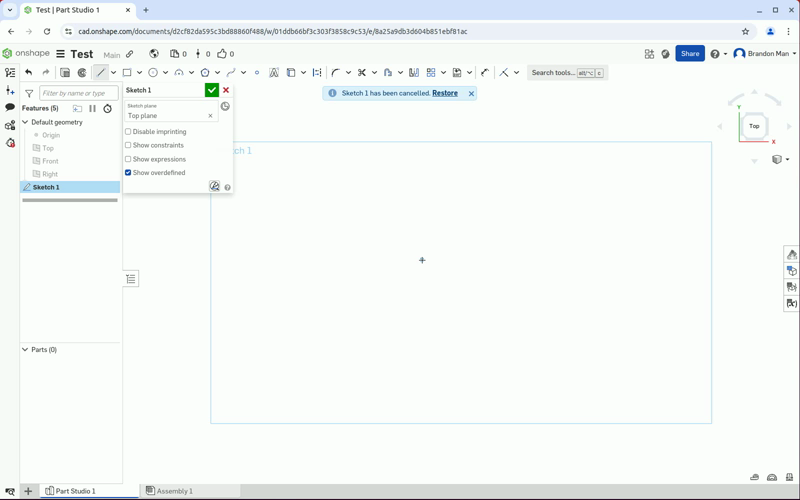
mouse_move(534, 259)
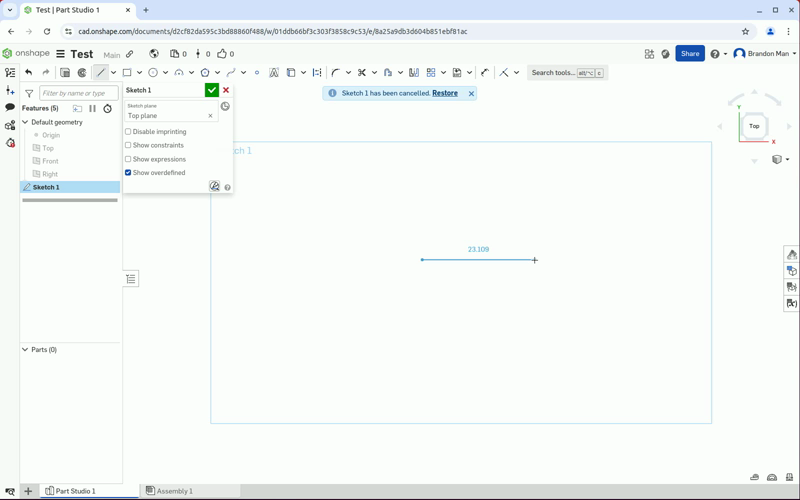
click(534, 259)
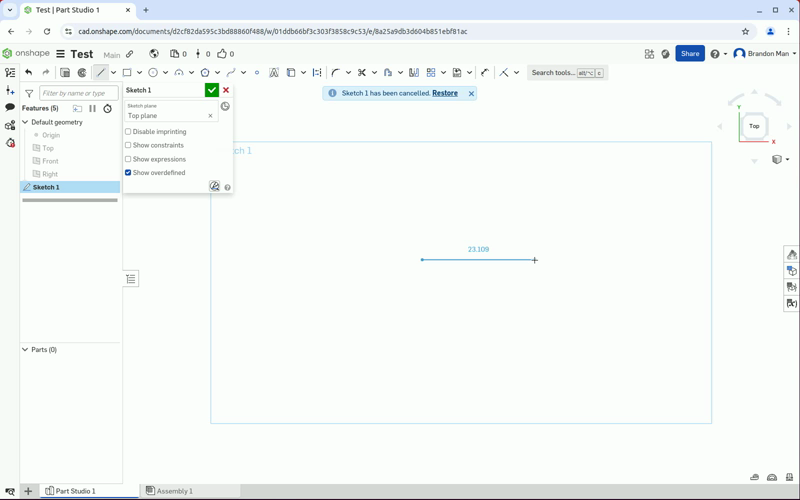
key_up(shift)
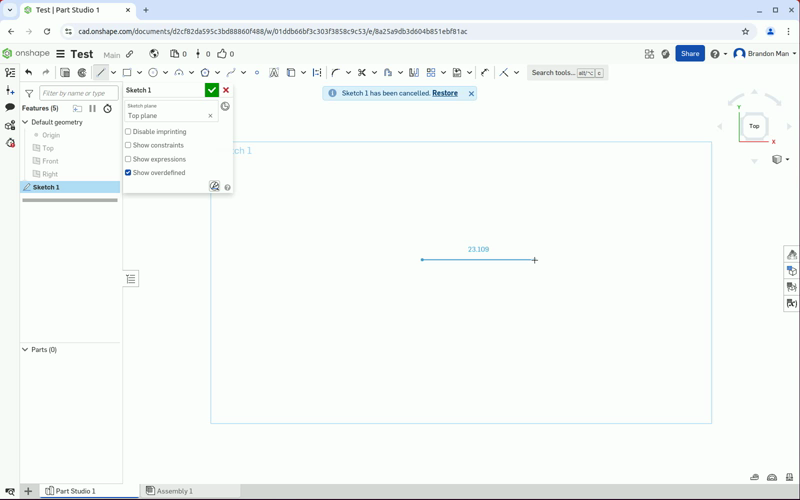
key_down(shift)
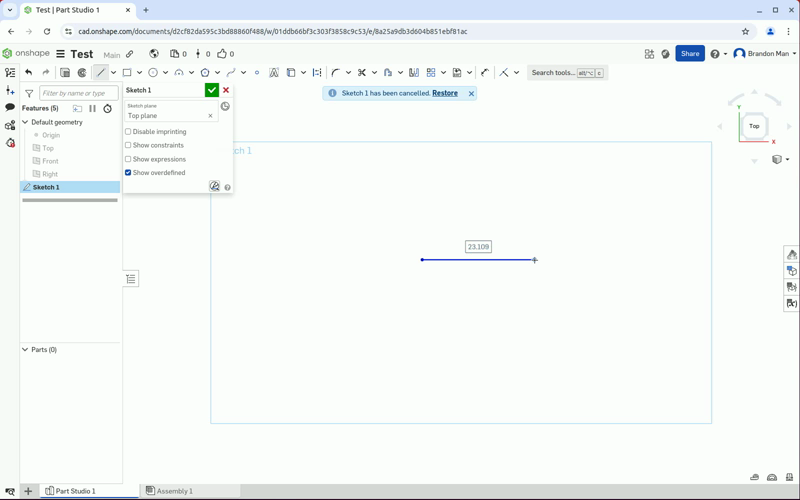
mouse_move(564, 259)
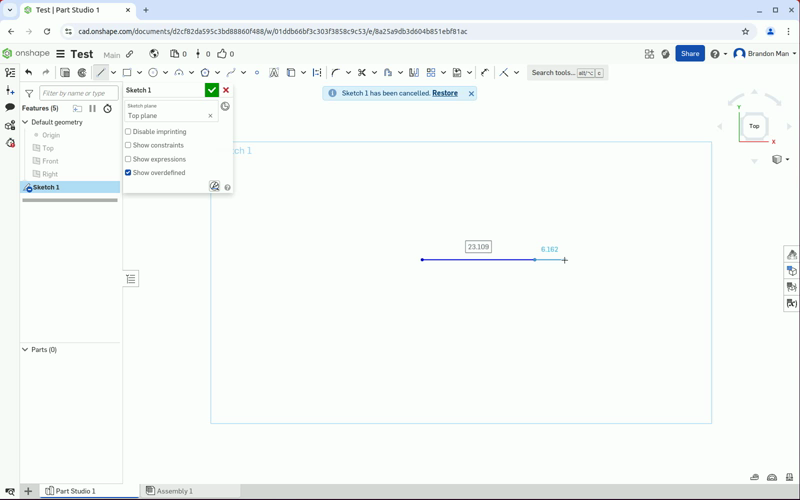
mouse_move(534, 231)
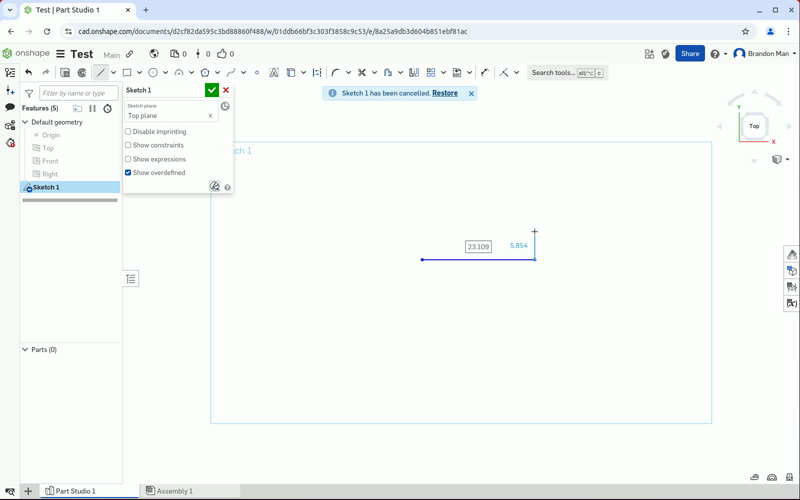
click(534, 231)
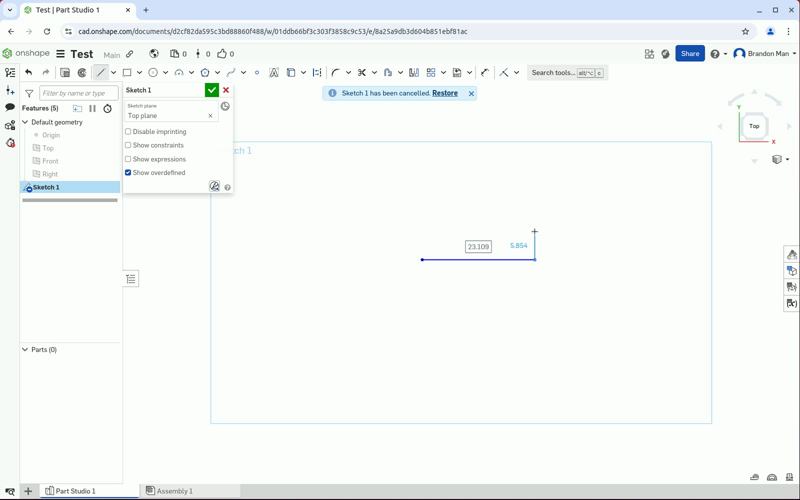
key_up(shift)
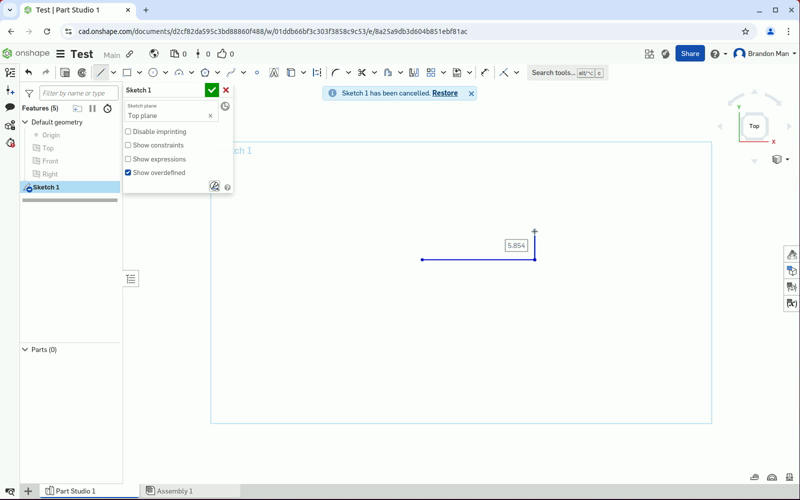
key_down(shift)
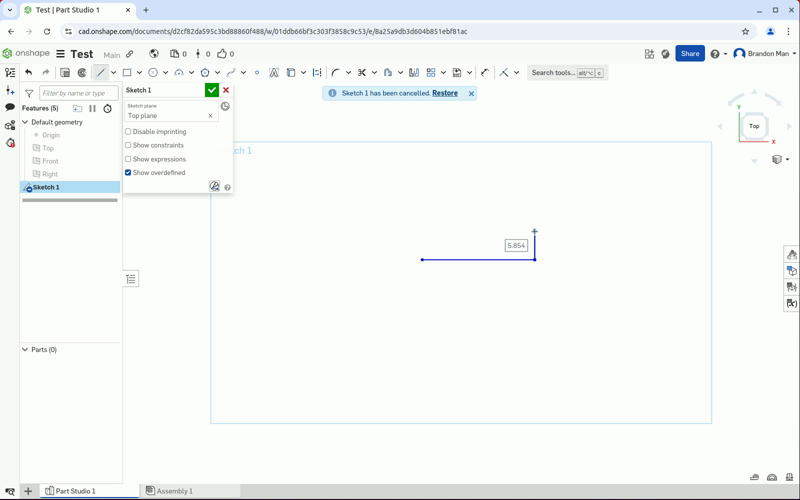
mouse_move(422, 231)
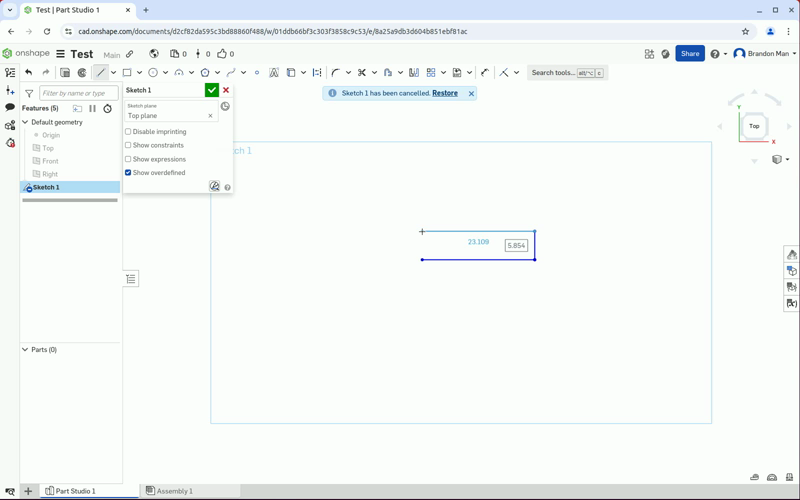
click(422, 231)
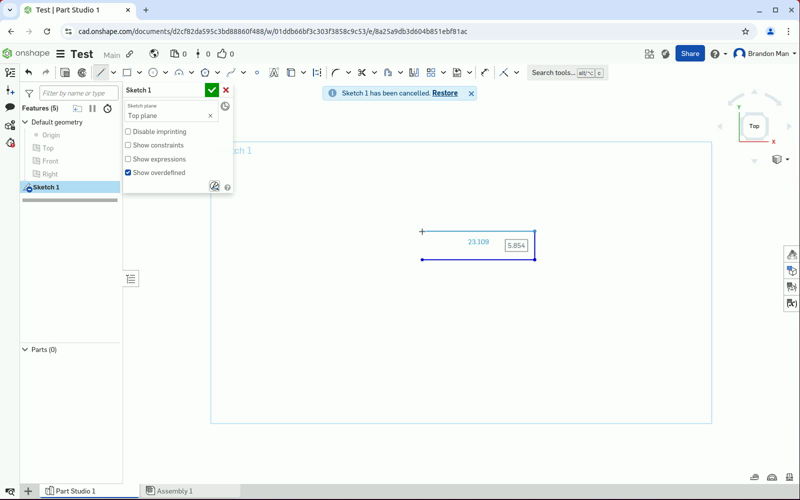
key_up(shift)
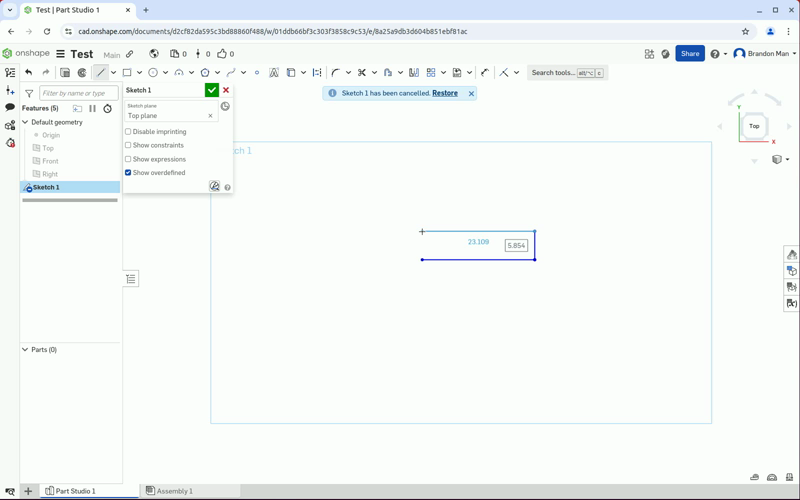
mouse_move(452, 231)
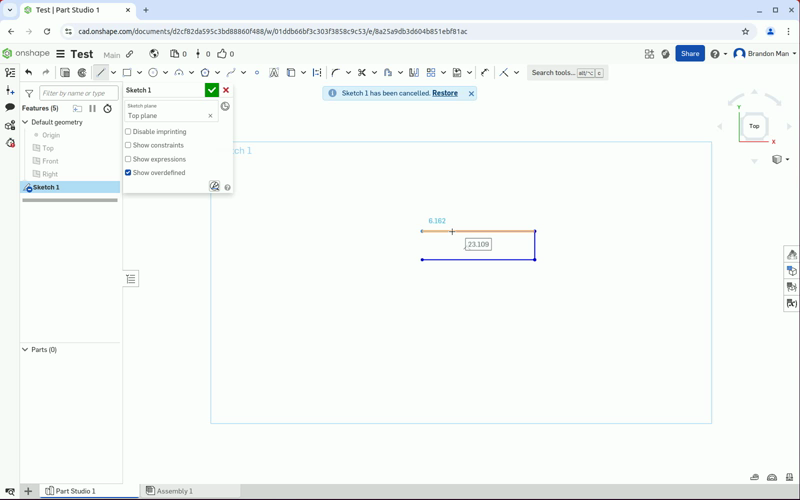
key_down(shift)
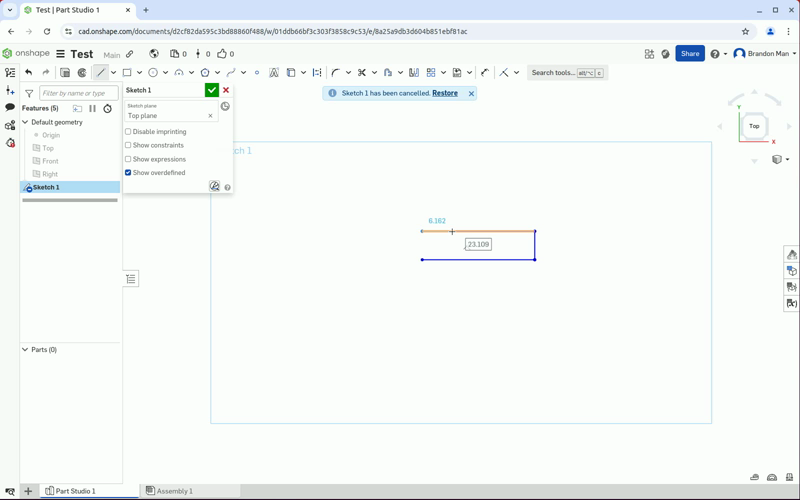
mouse_move(422, 259)
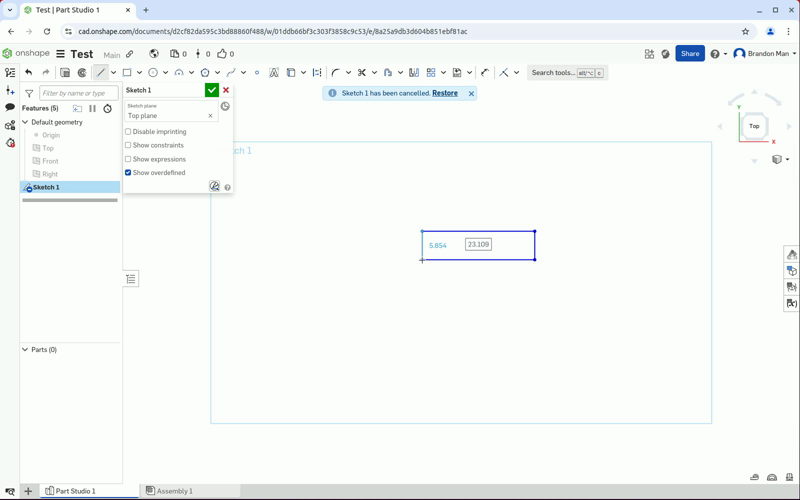
key_up(shift)
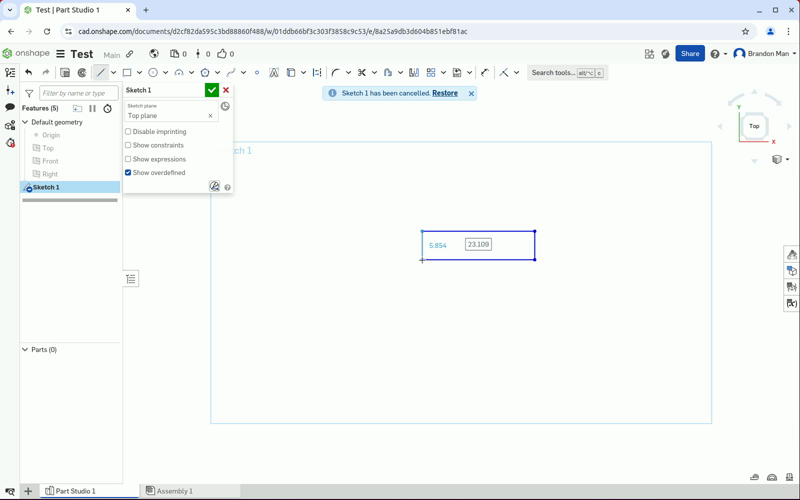
click(422, 259)
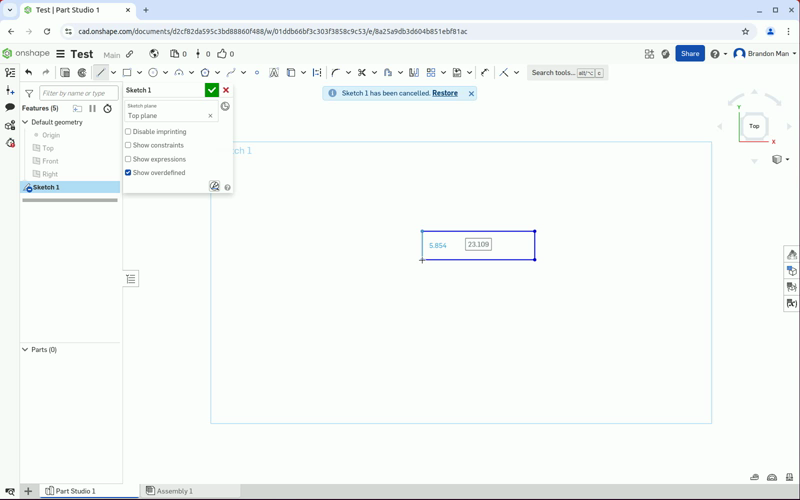
key(esc)
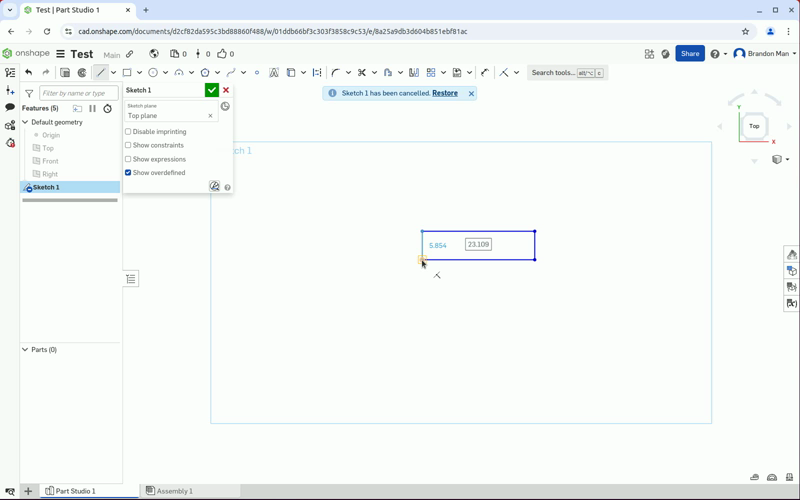
mouse_move(518, 234)
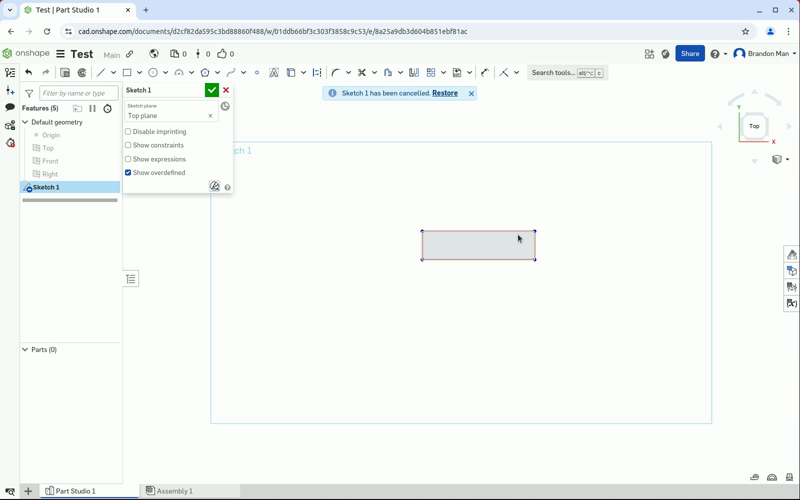
click(518, 234)
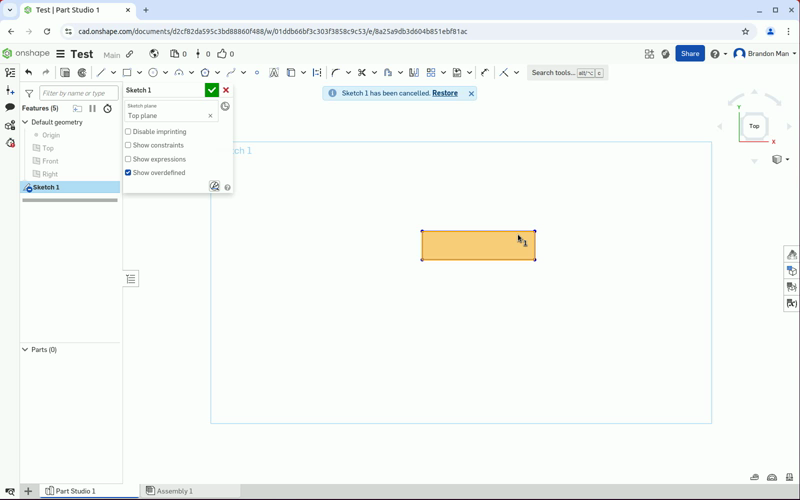
mouse_move(73, 352)
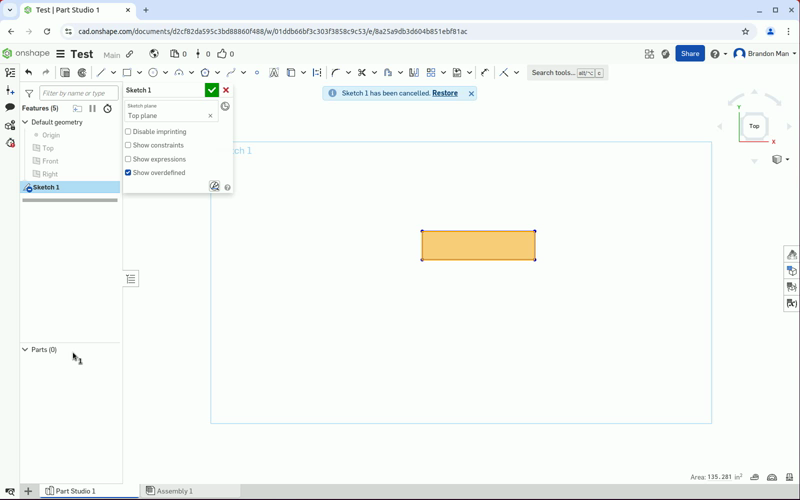
key(shift+y)
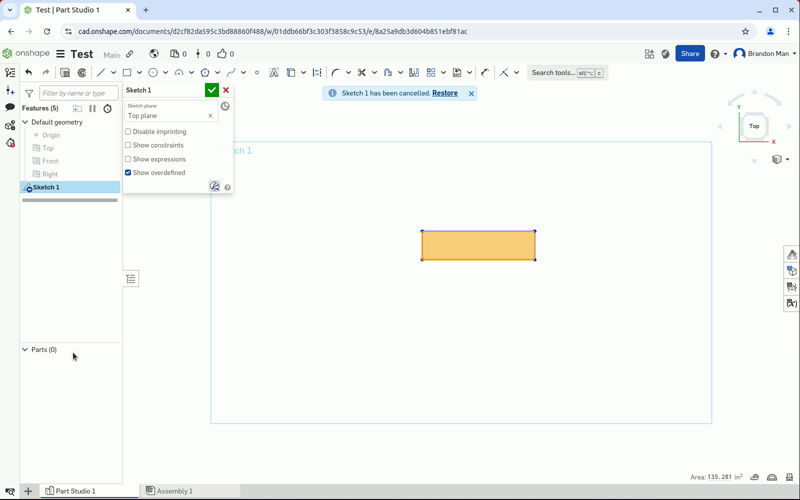
key(shift+e)
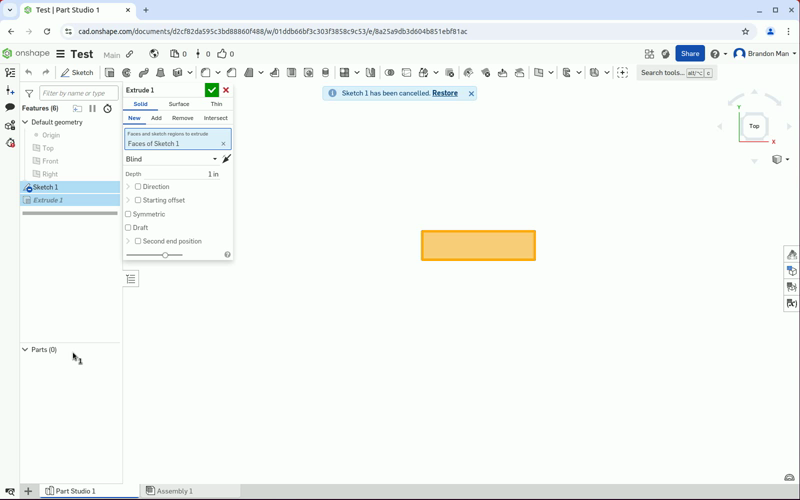
mouse_move(143, 106)
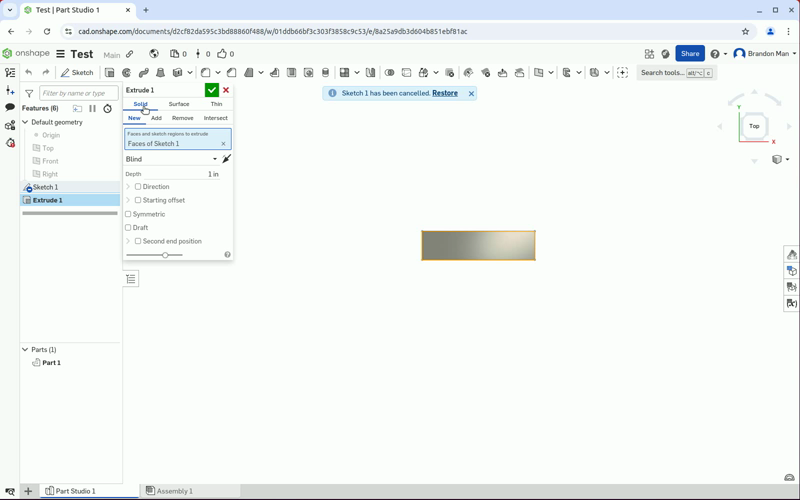
click(143, 106)
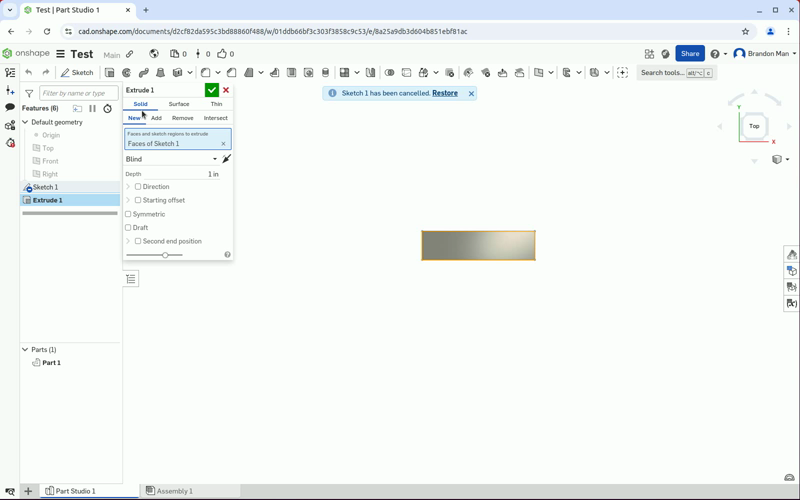
mouse_move(137, 120)
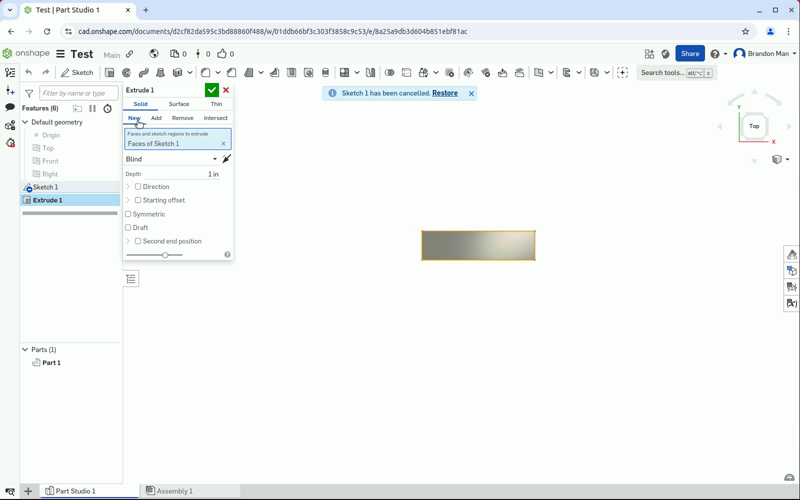
click(137, 120)
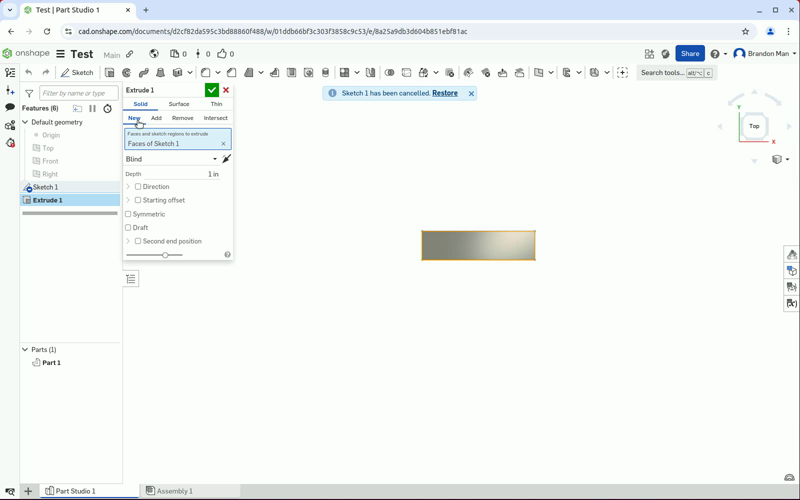
key(tab, 4)
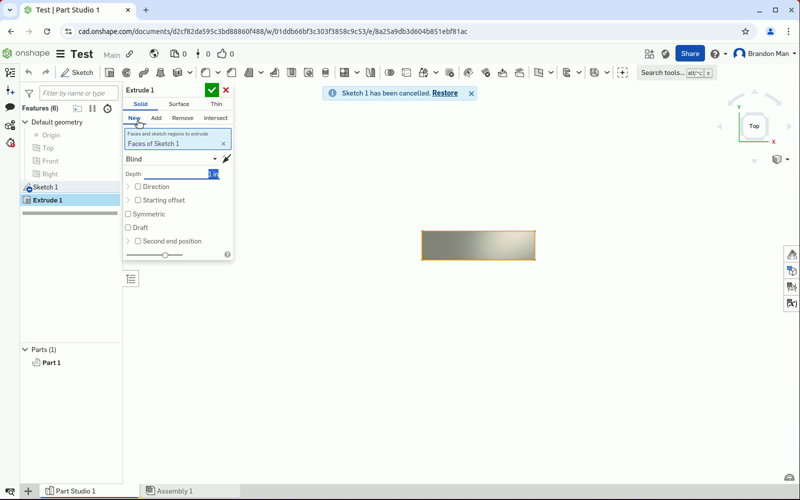
text(23.108)
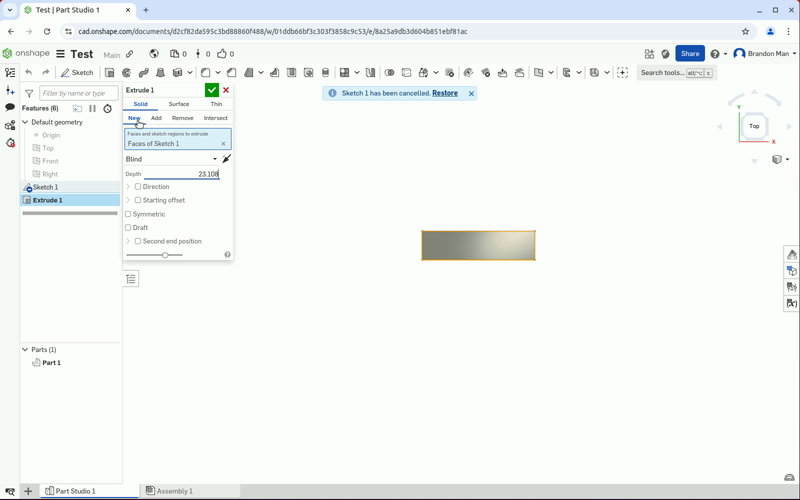
key(enter)
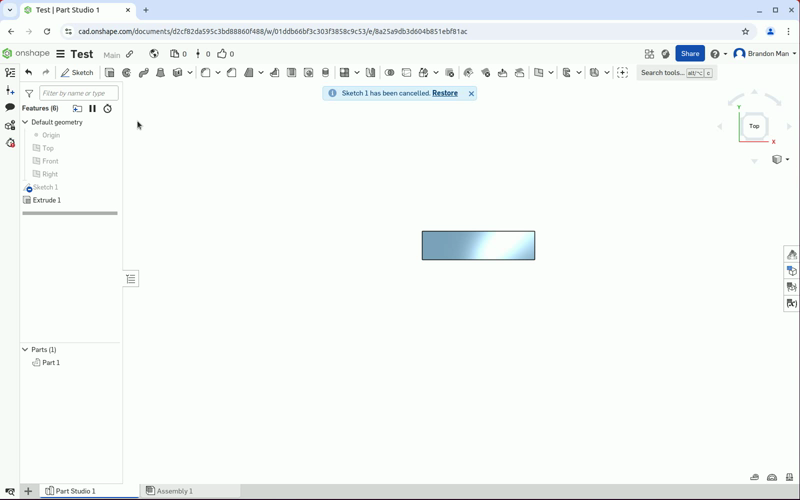
key(shift+h)
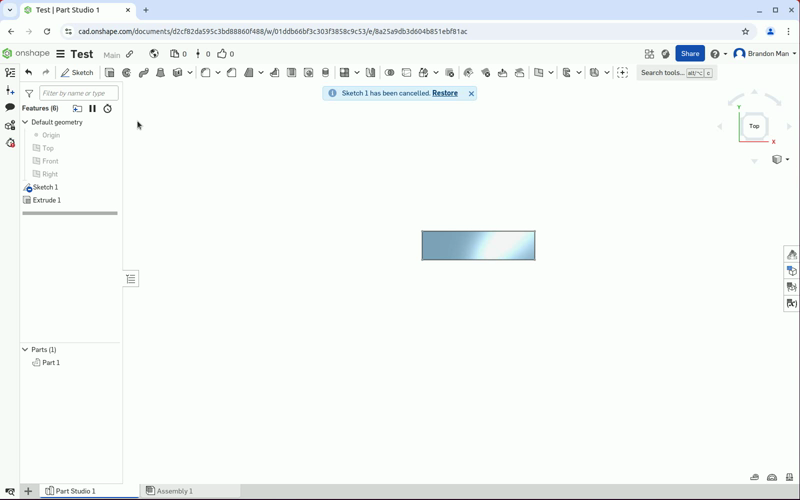
key(shift+h)
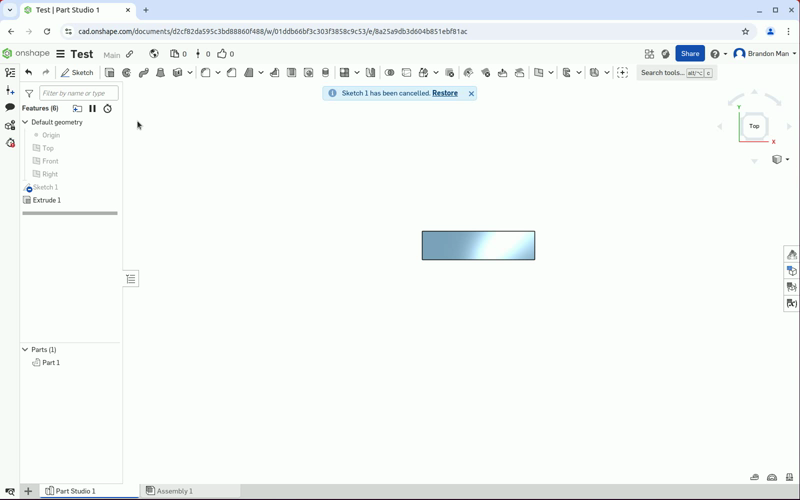
mouse_move(73, 189)
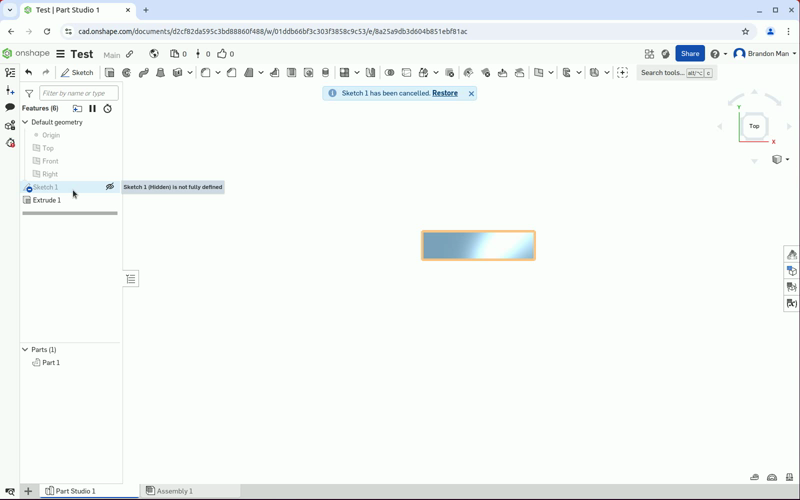
click(73, 189)
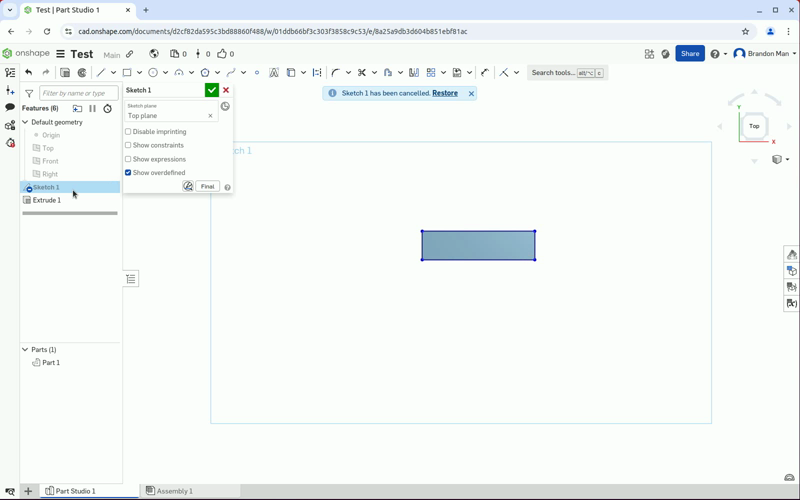
mouse_move(229, 92)
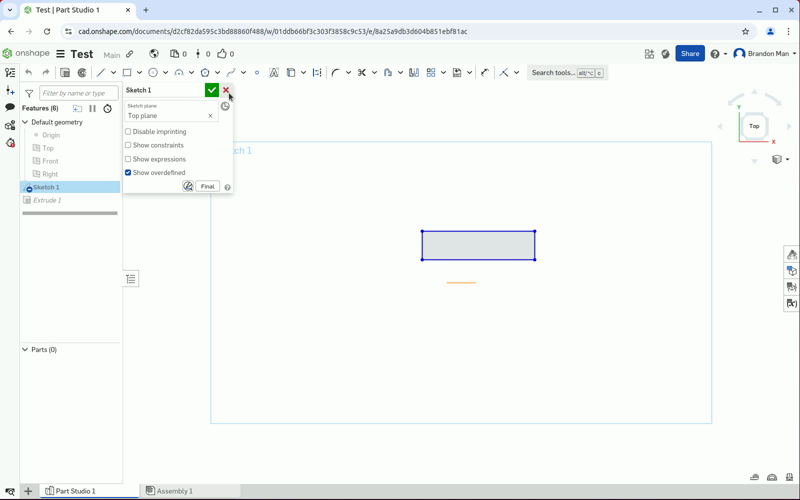
click(229, 92)
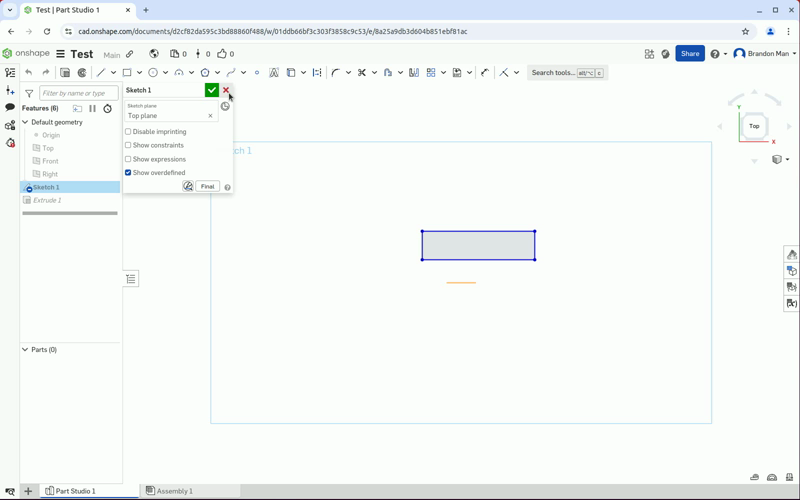
key(shift+s)
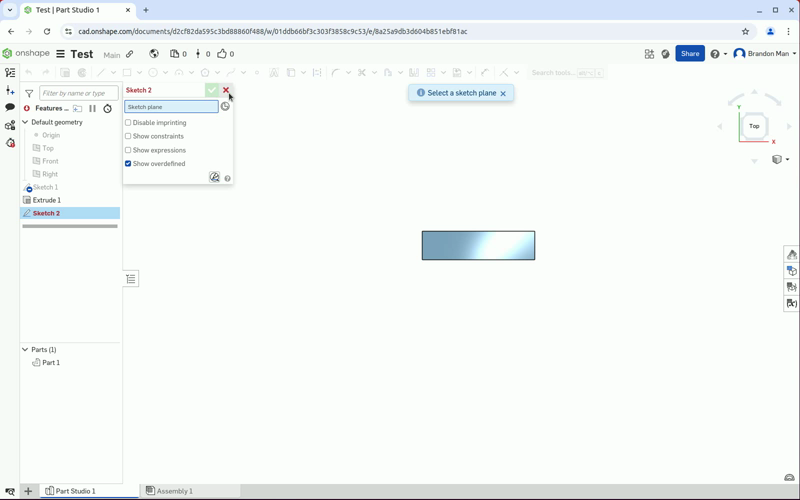
mouse_move(73, 150)
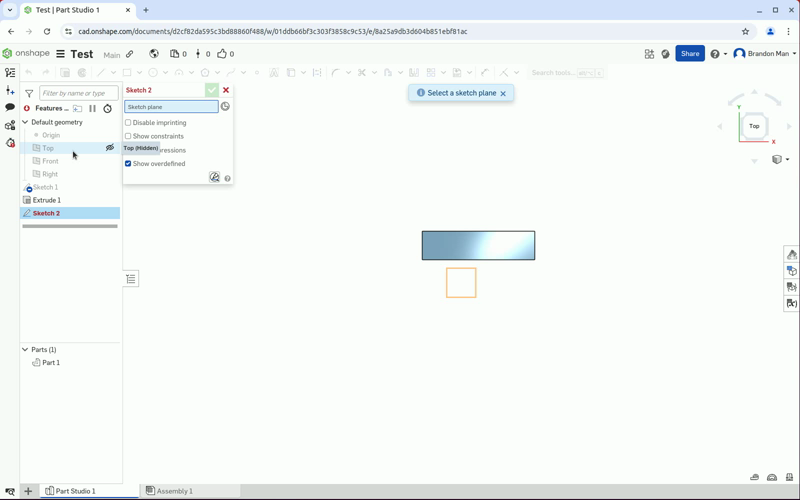
click(73, 150)
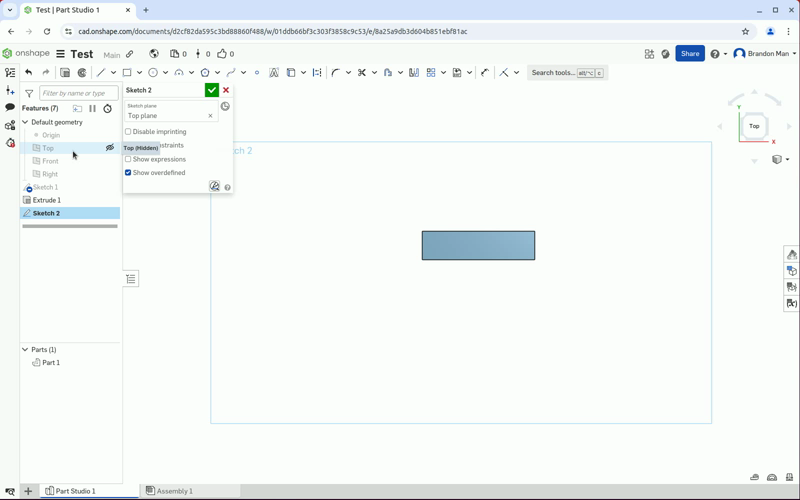
mouse_move(73, 352)
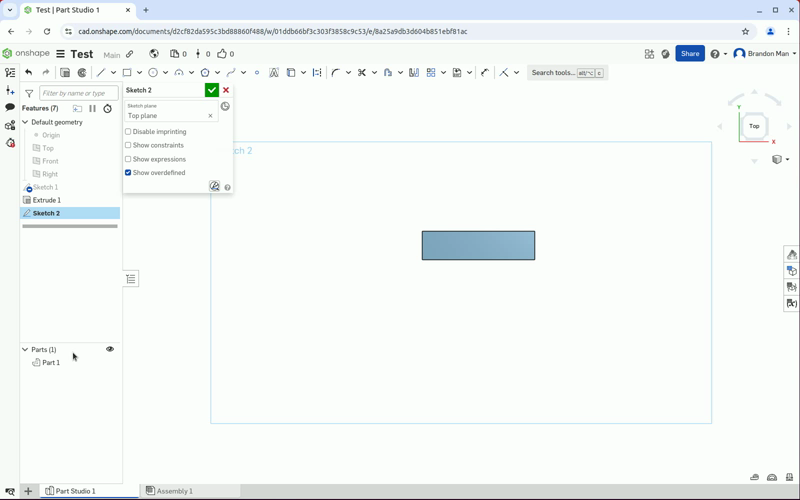
key(y)
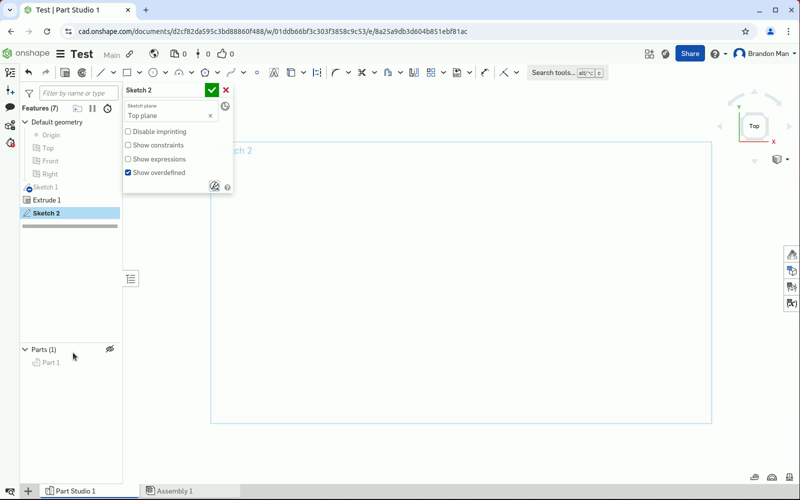
key(l)
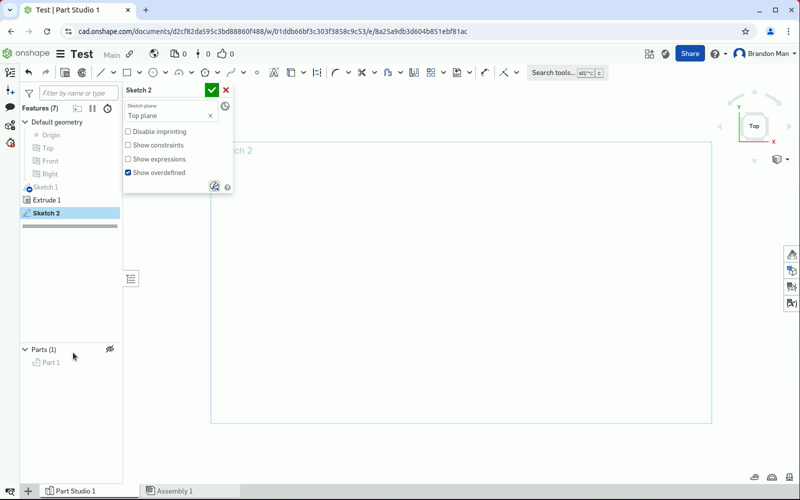
key_down(shift)
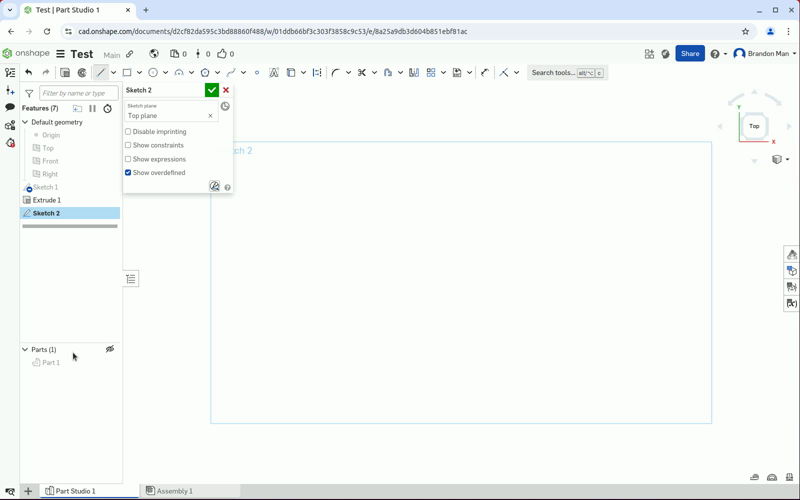
mouse_move(422, 343)
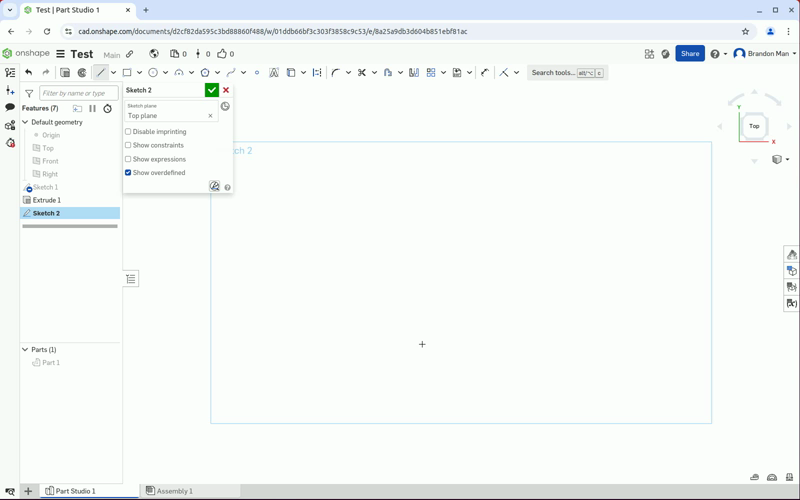
click(422, 343)
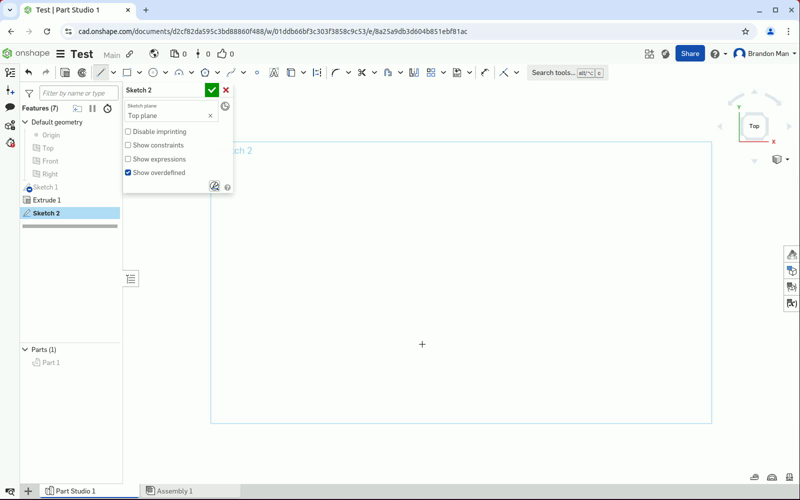
key_up(shift)
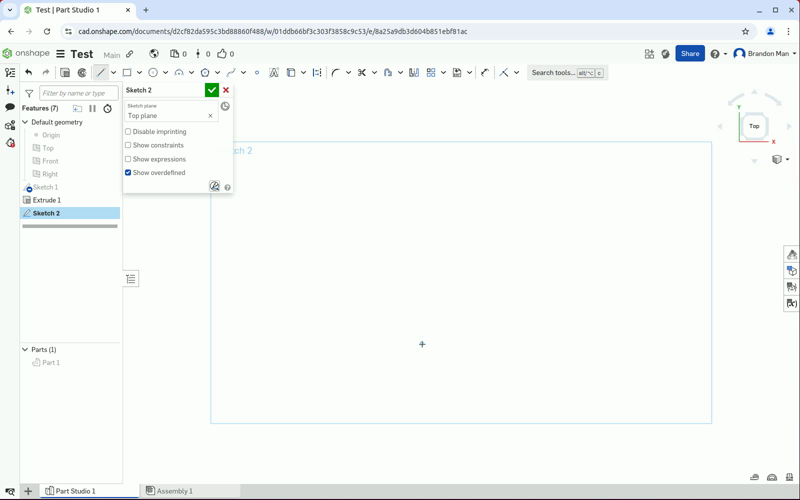
key_down(shift)
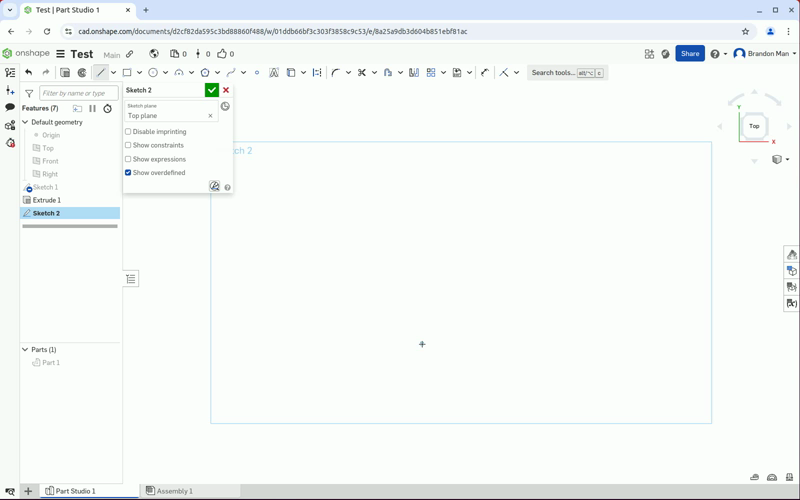
mouse_move(534, 343)
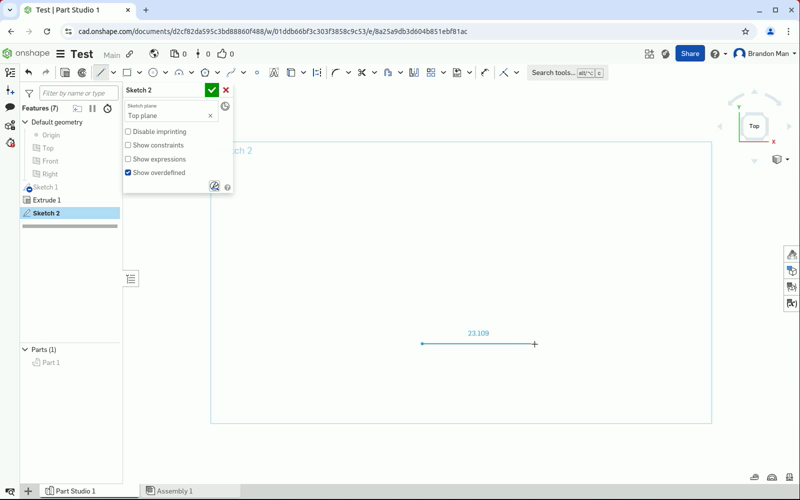
click(534, 343)
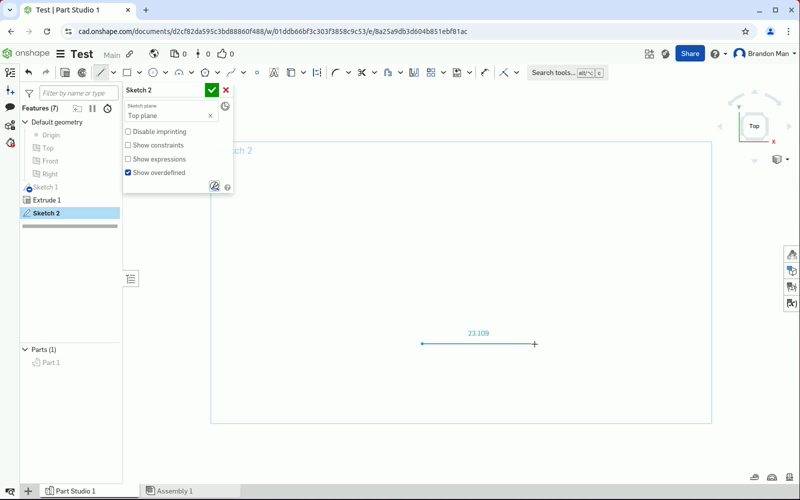
key_up(shift)
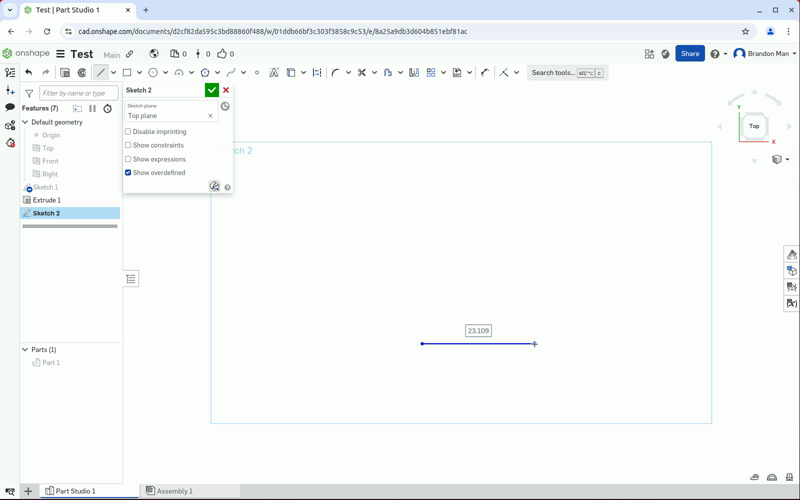
key_down(shift)
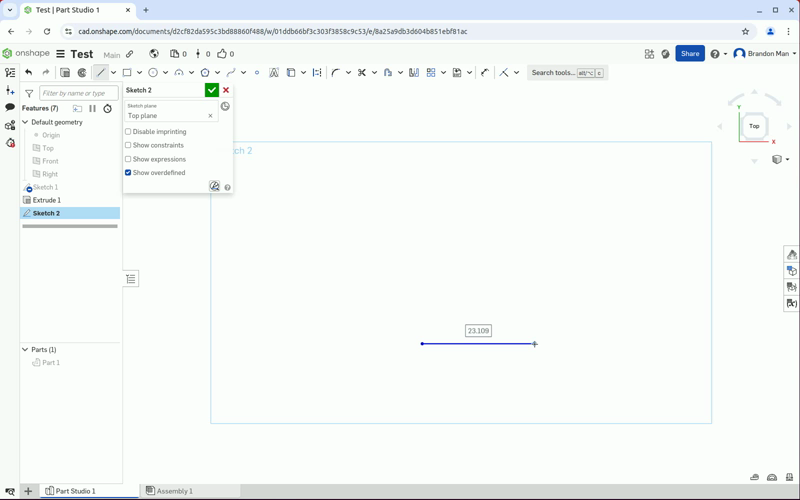
mouse_move(534, 259)
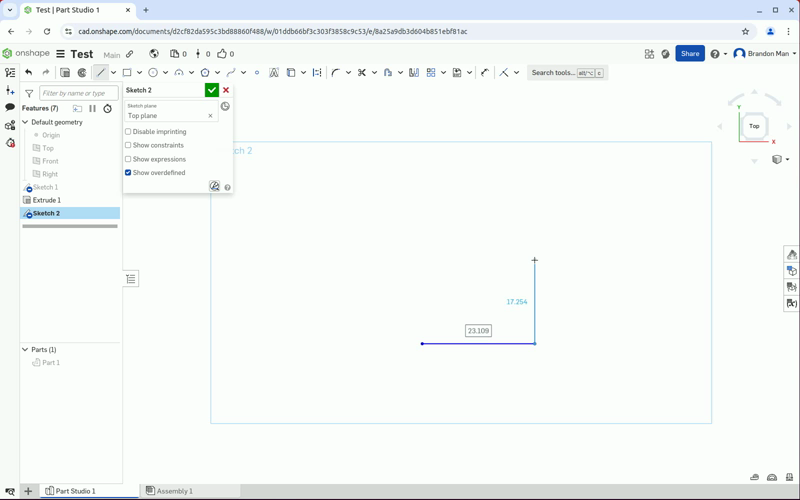
click(534, 259)
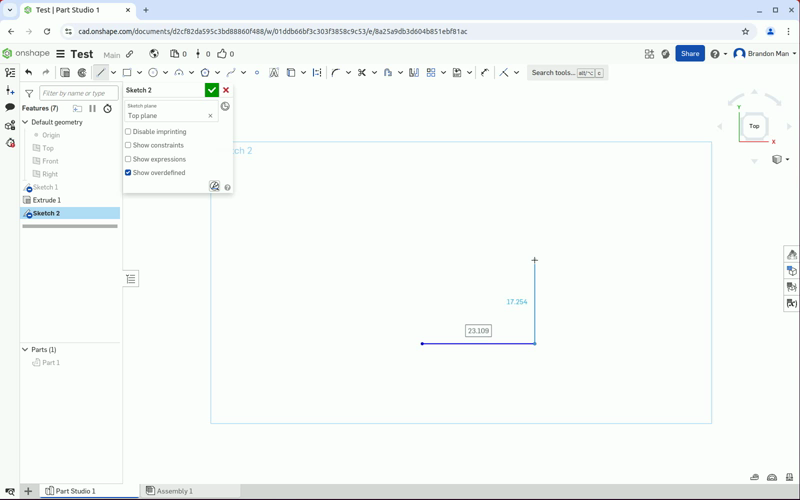
key_up(shift)
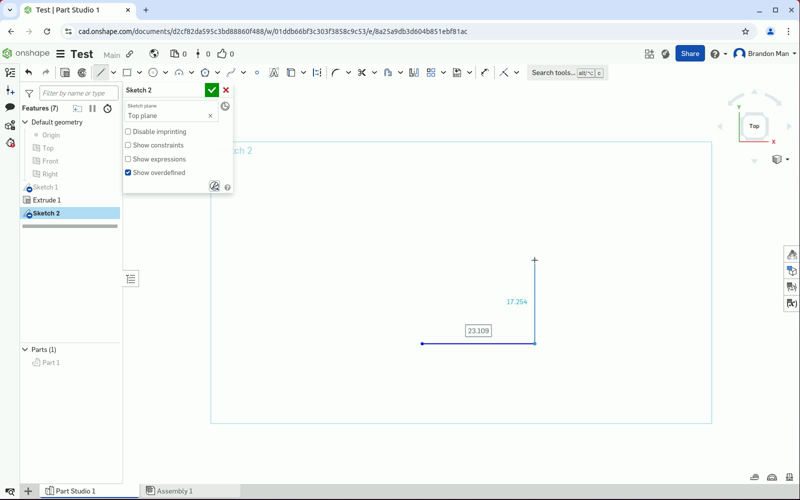
key_down(shift)
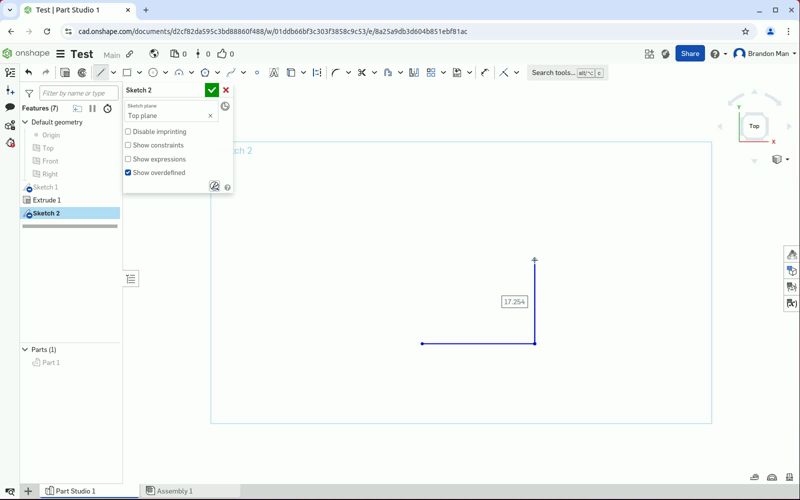
mouse_move(422, 259)
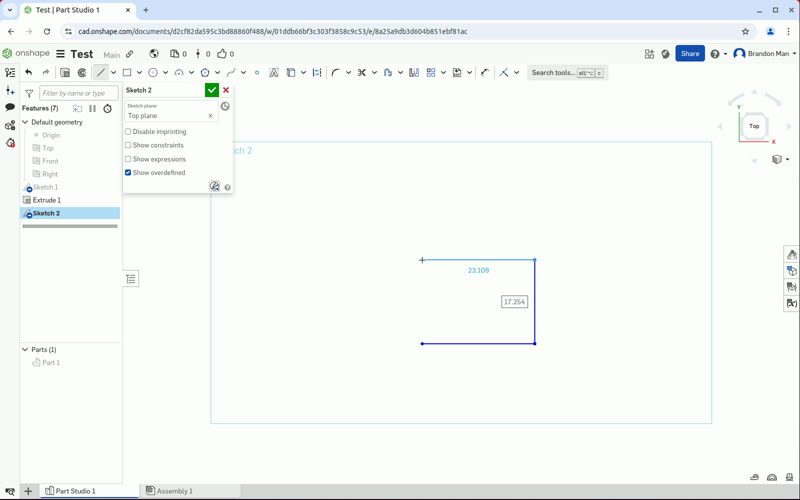
click(422, 259)
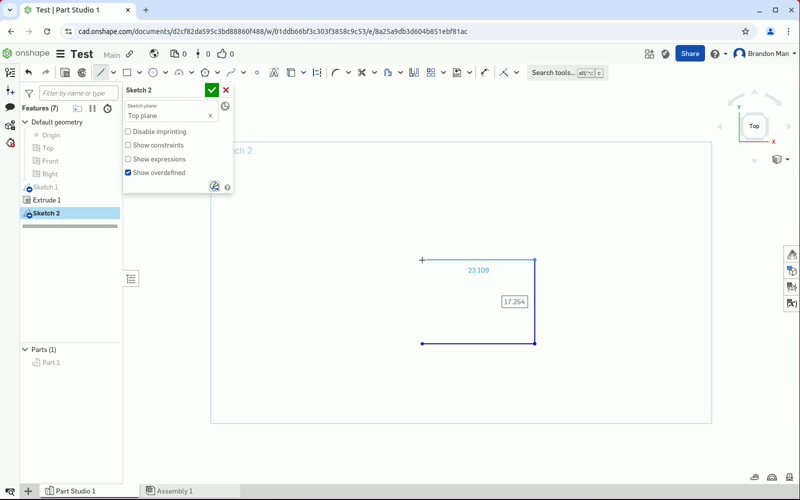
key_up(shift)
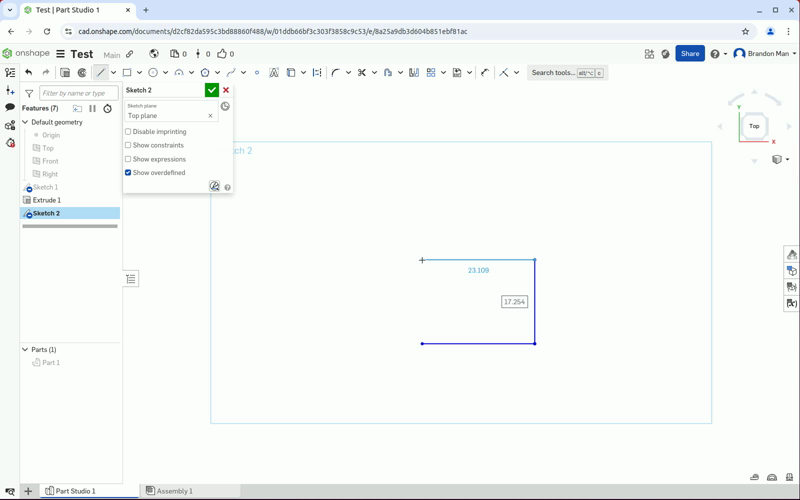
key_down(shift)
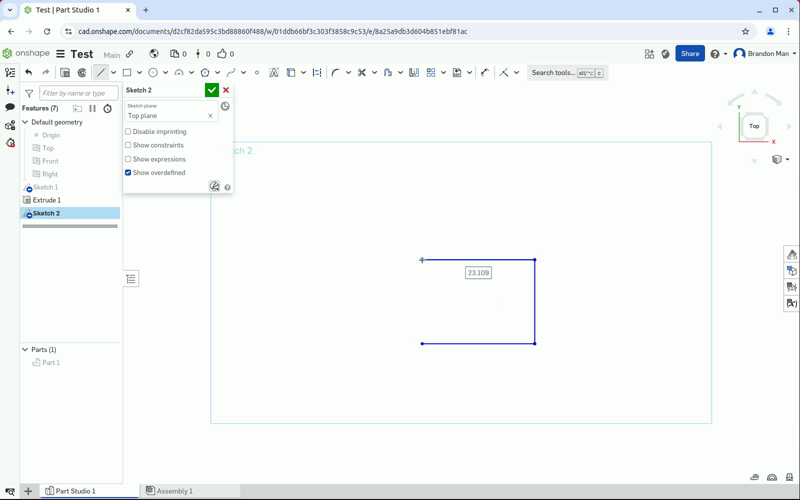
mouse_move(422, 343)
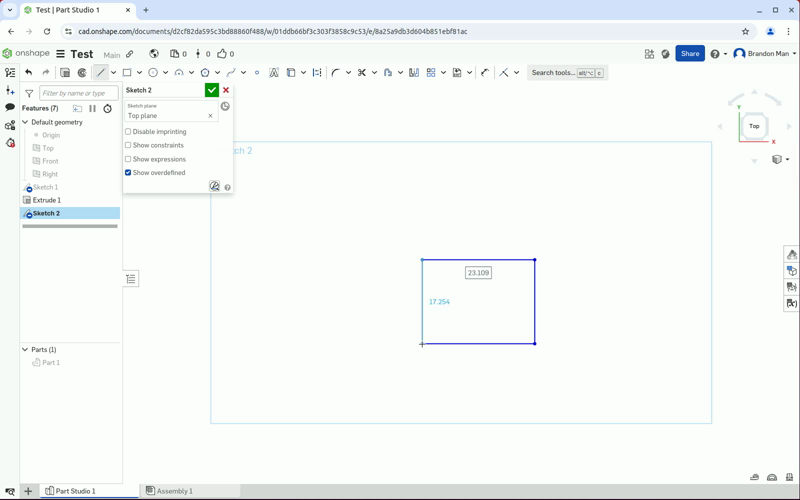
key_up(shift)
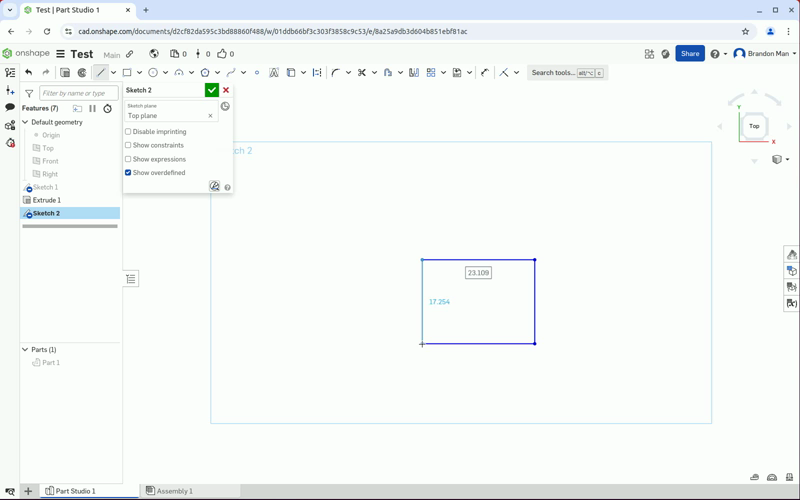
click(422, 343)
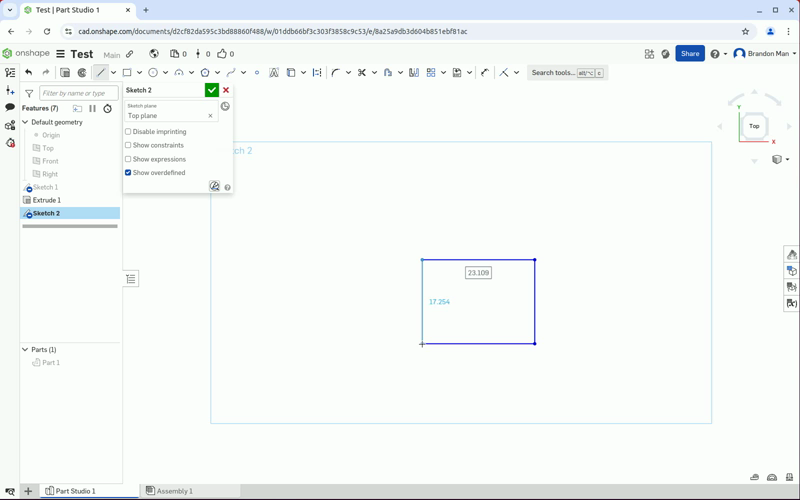
key(esc)
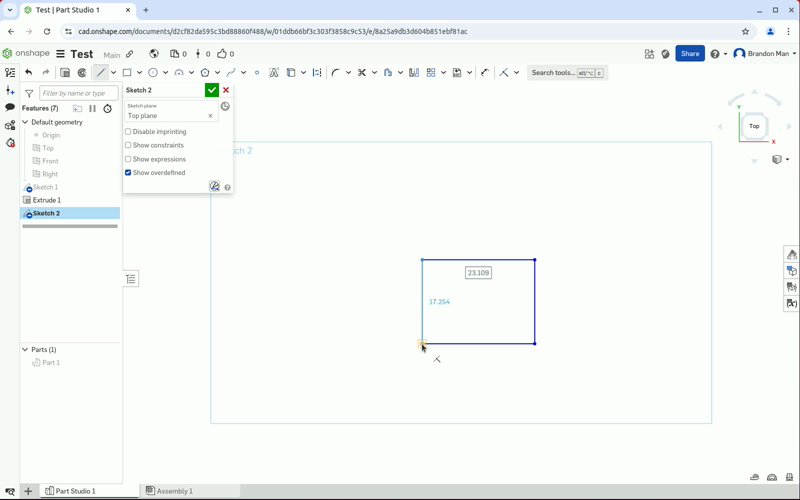
mouse_move(525, 319)
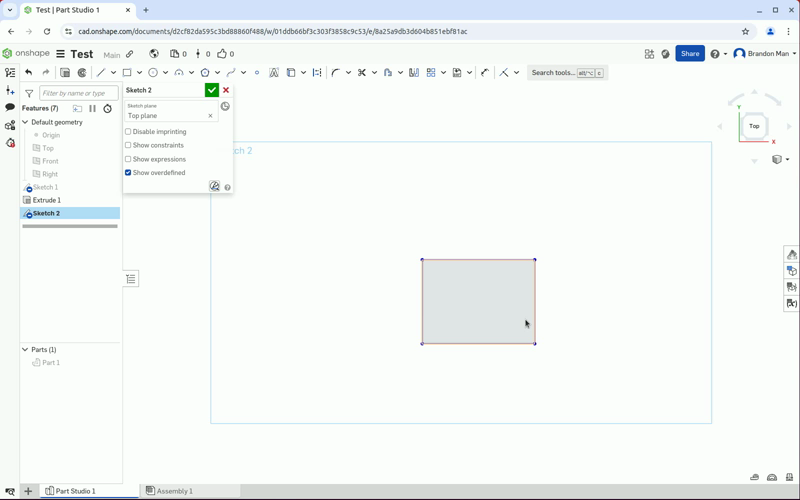
click(525, 319)
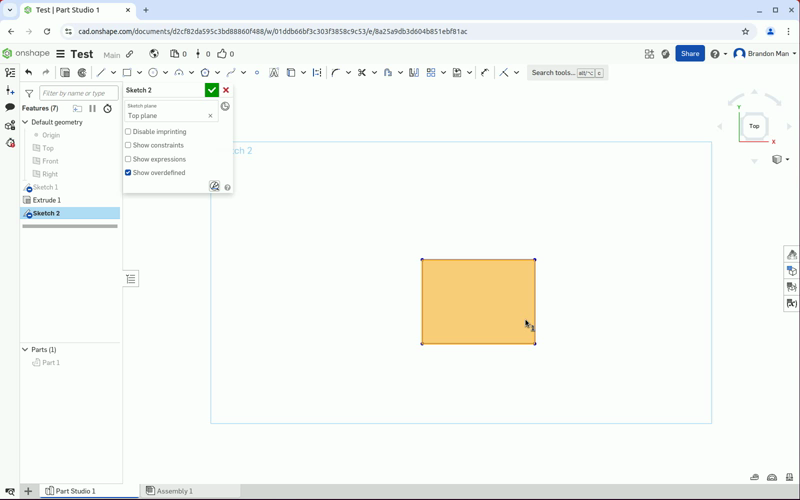
mouse_move(73, 352)
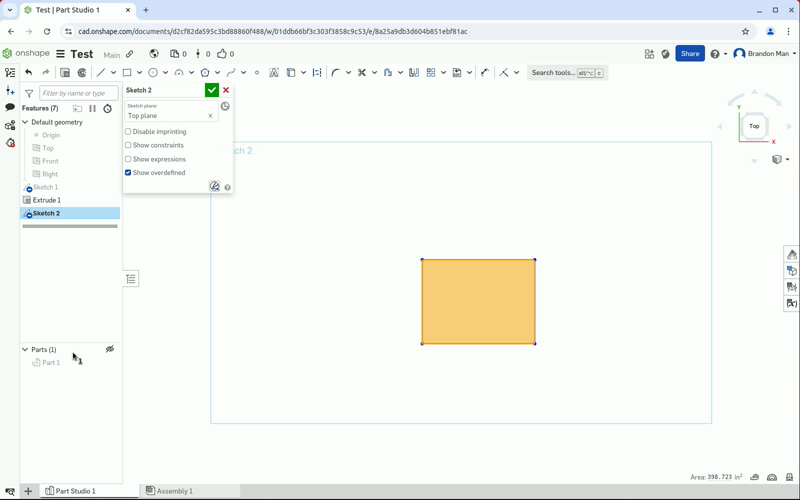
key(shift+y)
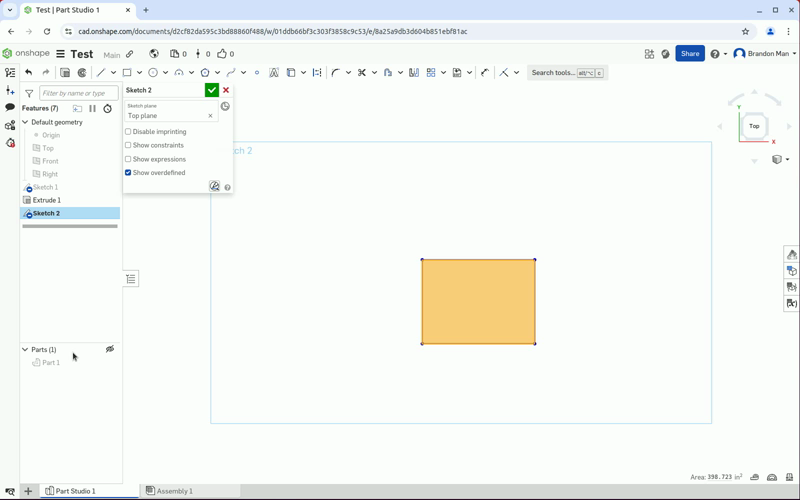
key(shift+e)
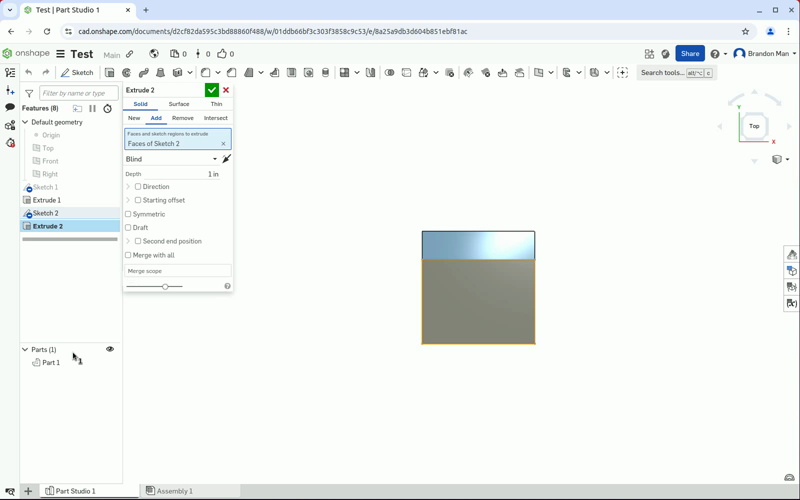
mouse_move(143, 106)
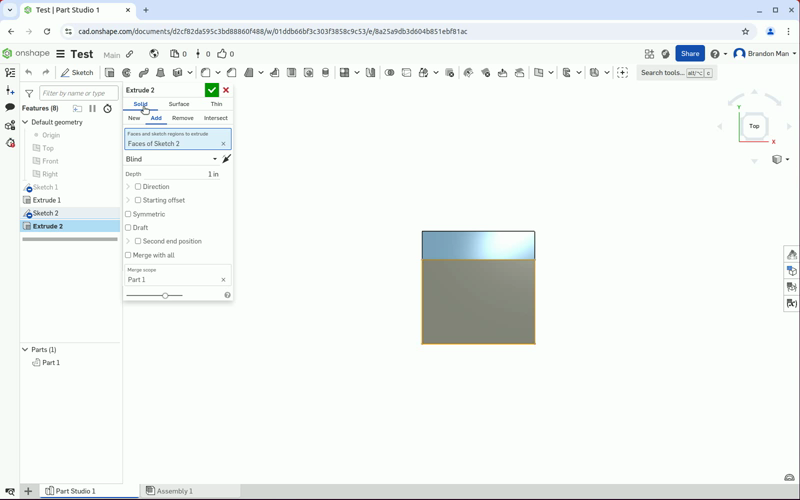
click(143, 106)
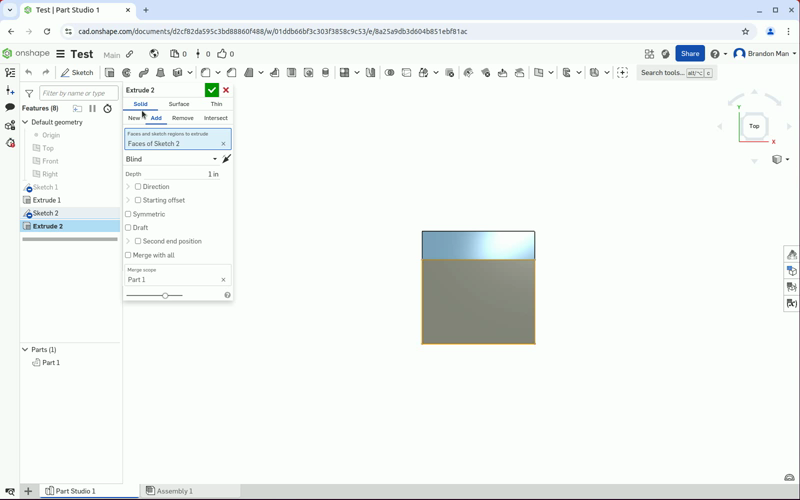
mouse_move(137, 120)
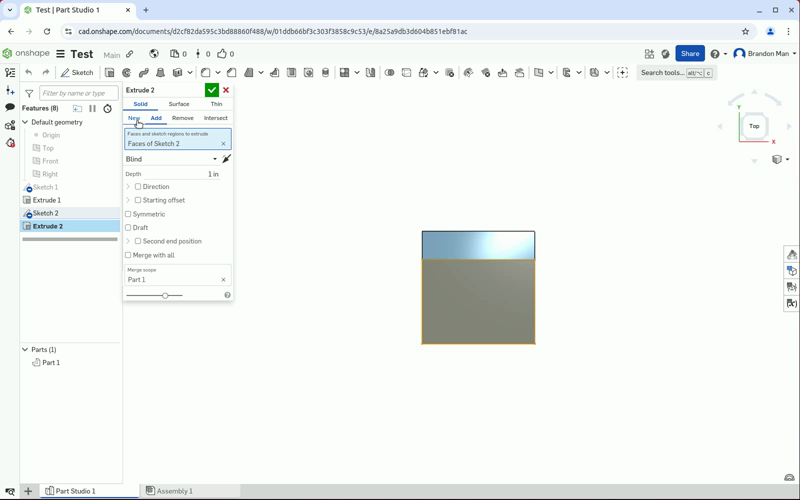
click(137, 120)
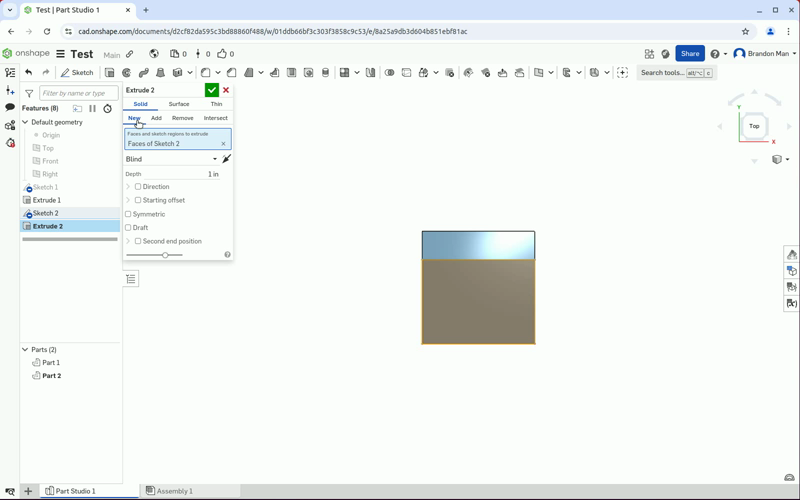
key(tab, 4)
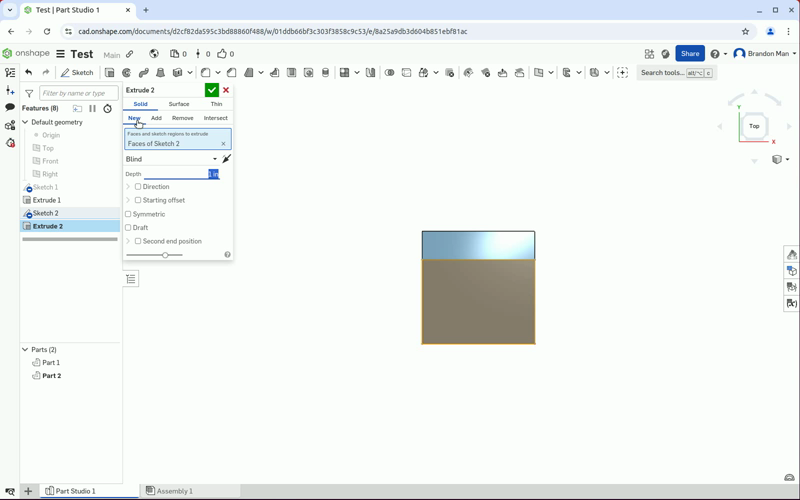
text(5.777)
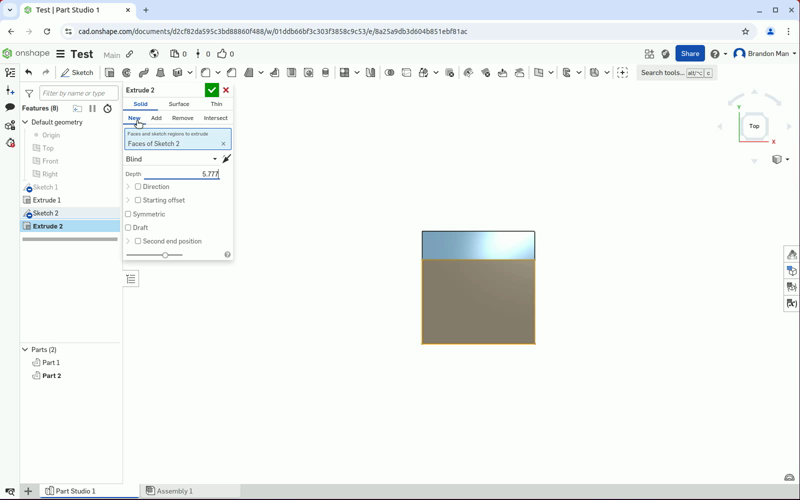
key(enter)
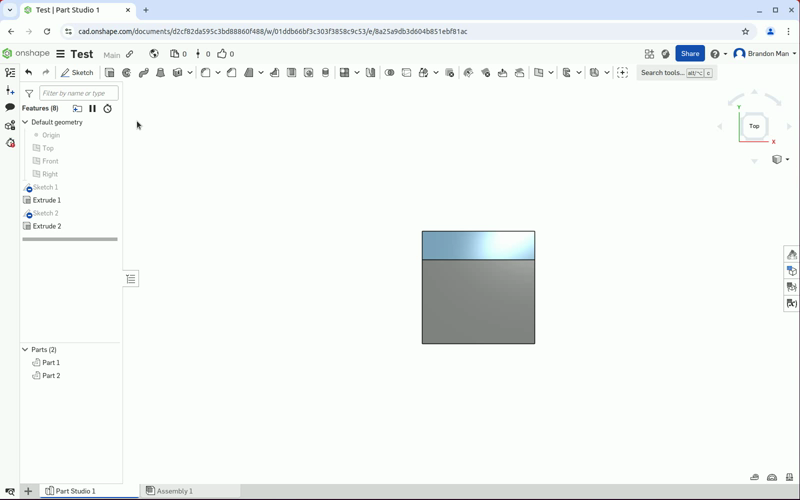
key(shift+h)
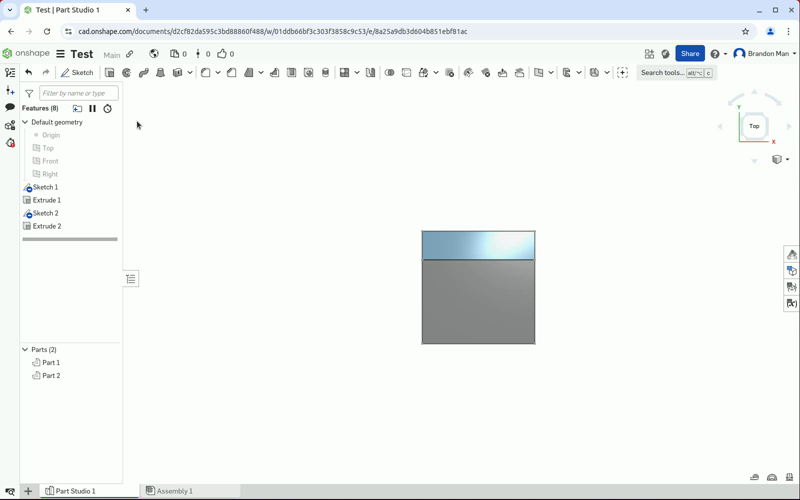
key(shift+h)
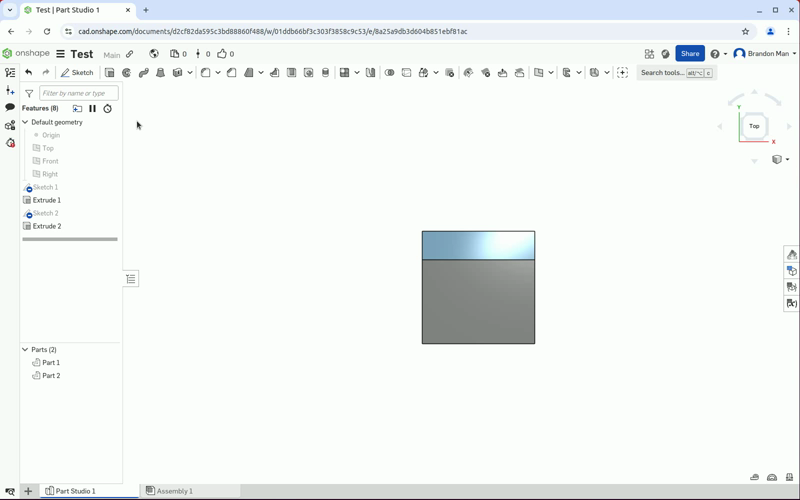
mouse_move(73, 189)
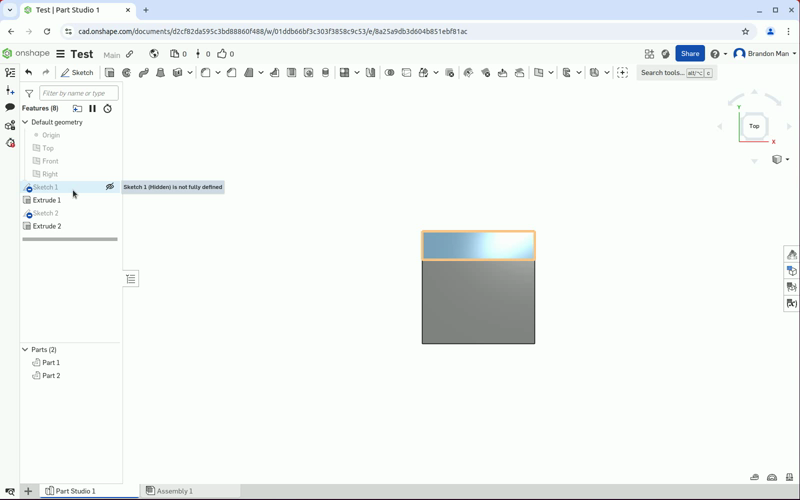
click(73, 189)
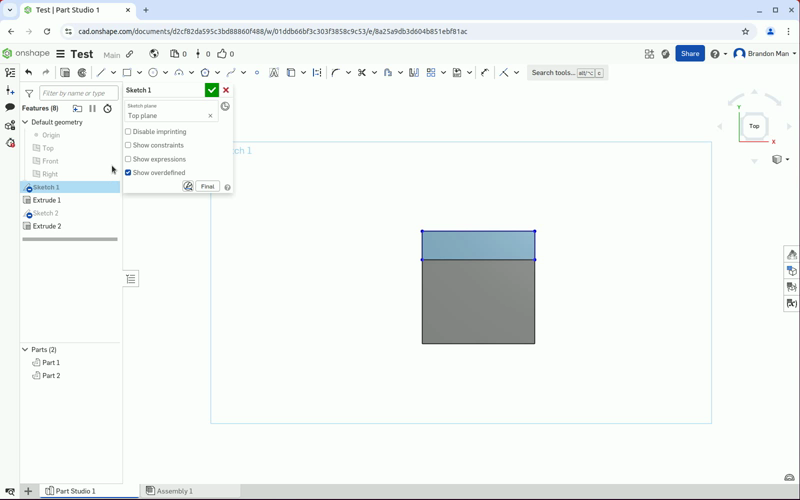
mouse_move(229, 92)
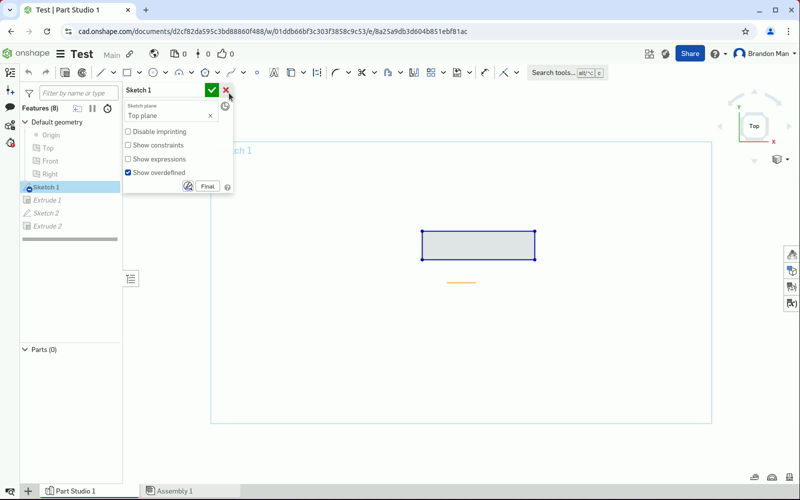
click(229, 92)
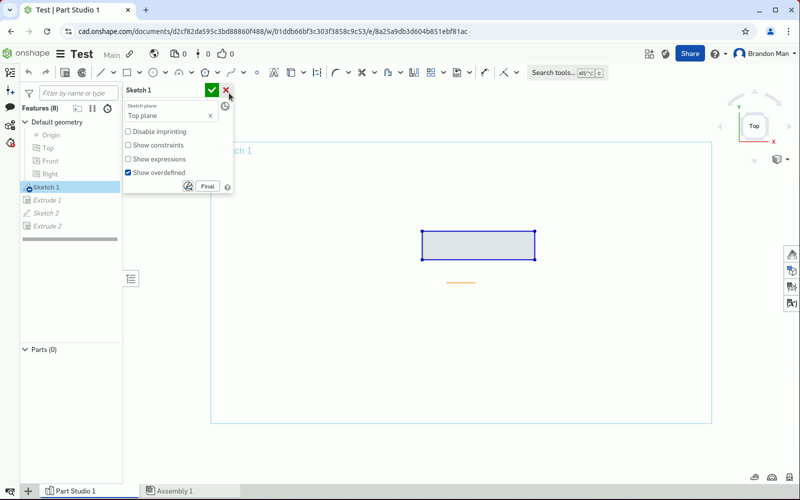
key(shift+s)
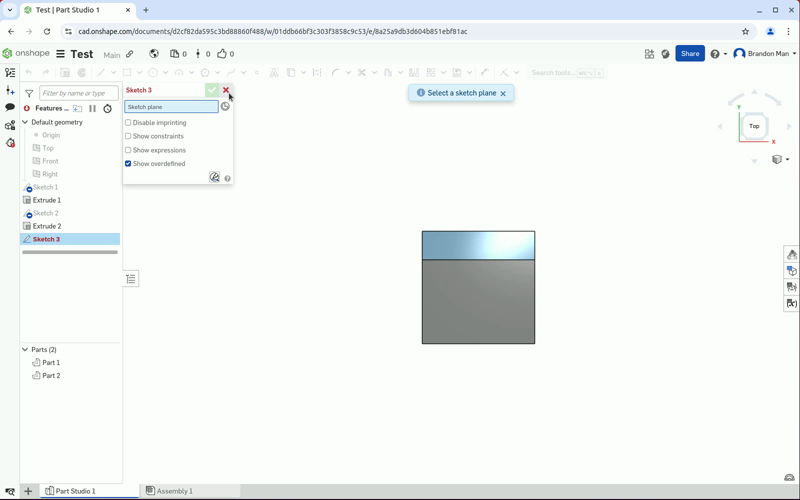
mouse_move(73, 150)
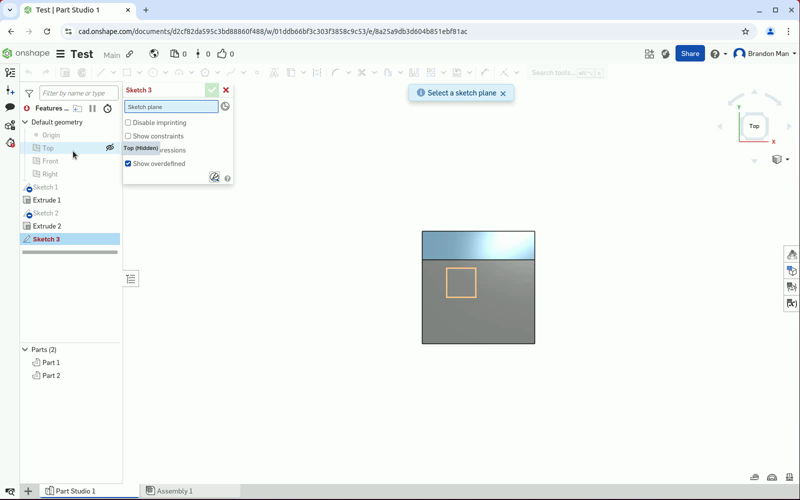
click(73, 150)
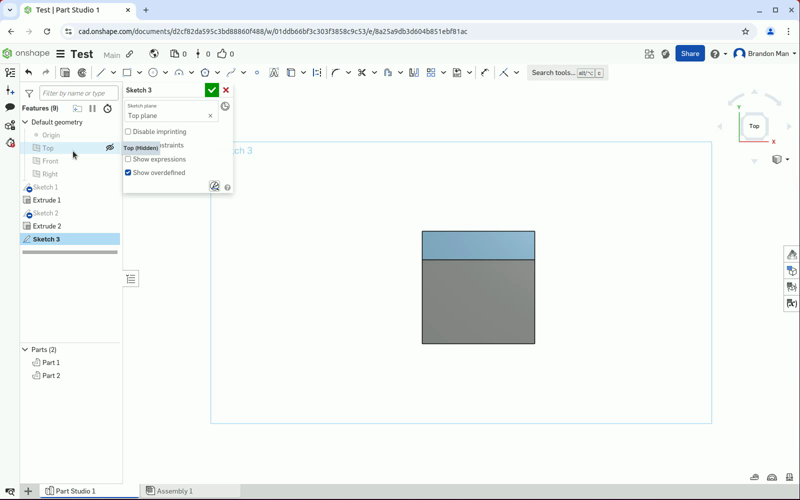
mouse_move(73, 352)
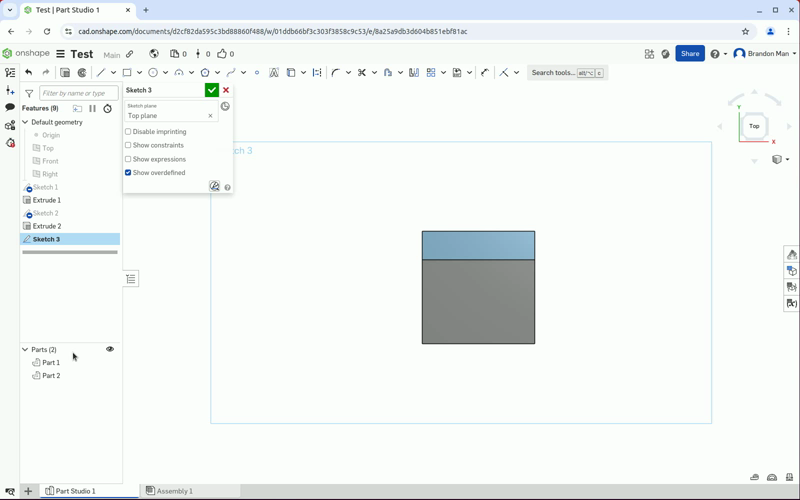
key(y)
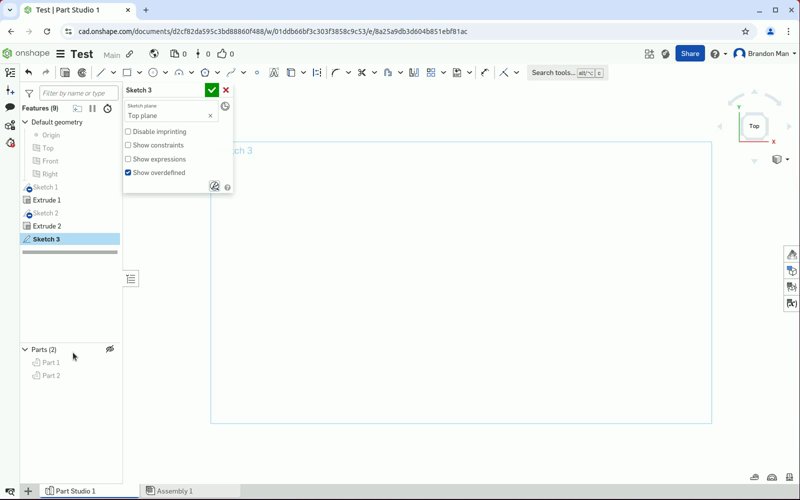
key(l)
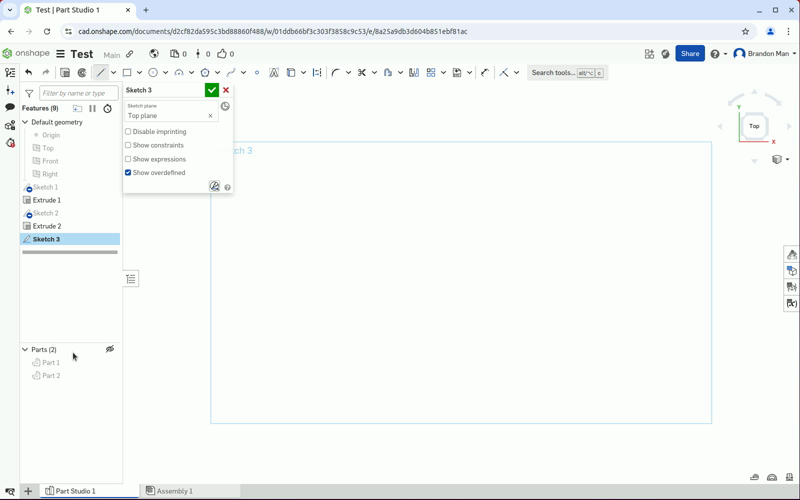
key_down(shift)
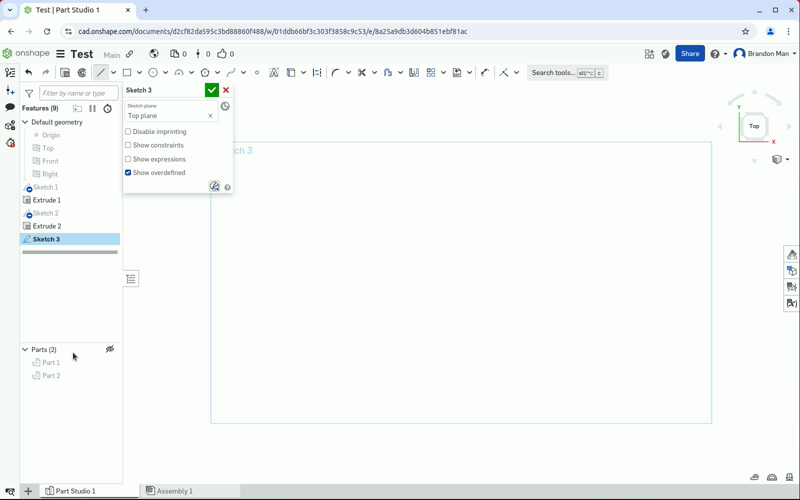
mouse_move(422, 259)
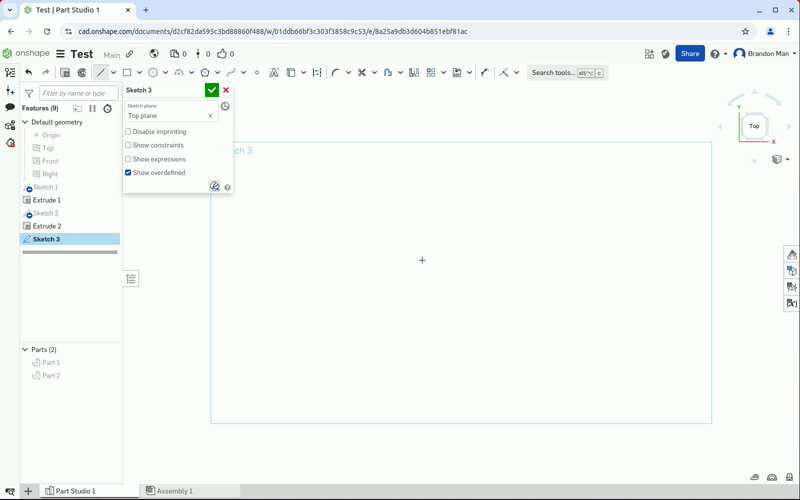
click(422, 259)
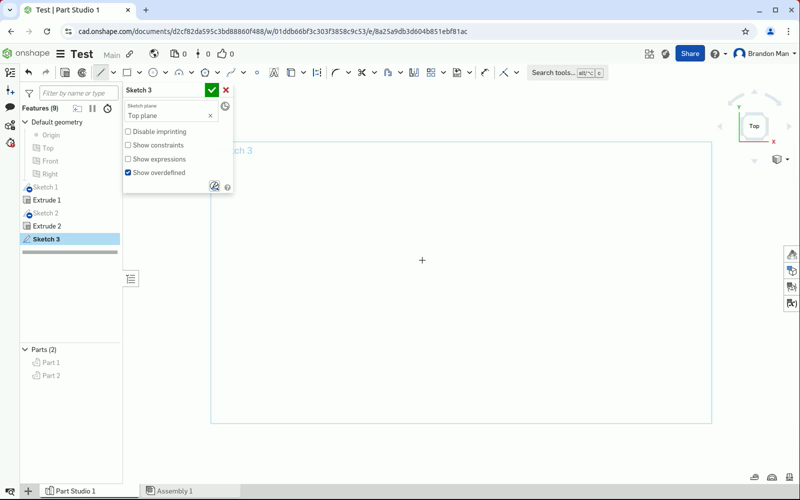
key_up(shift)
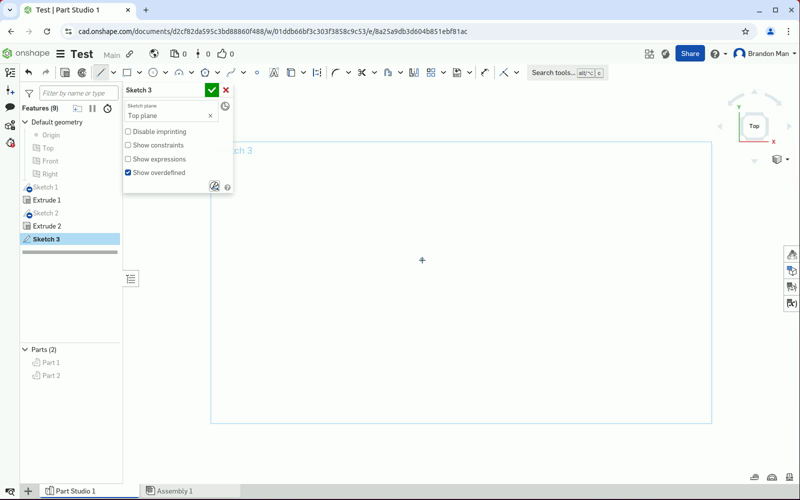
key_down(shift)
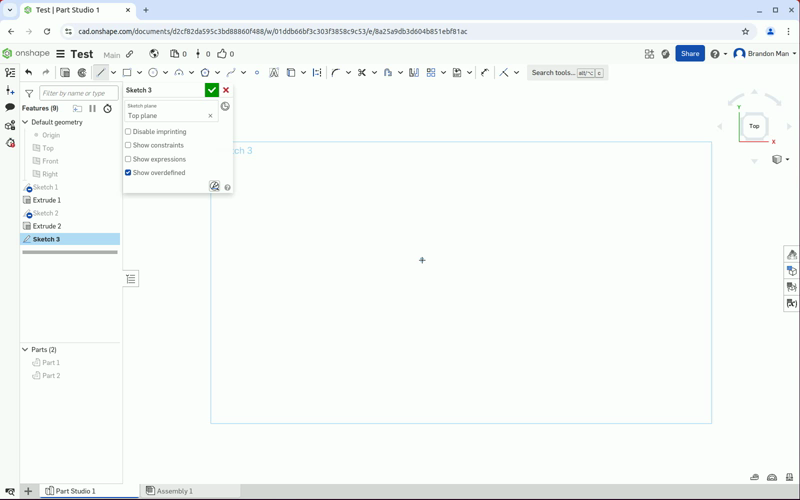
mouse_move(534, 259)
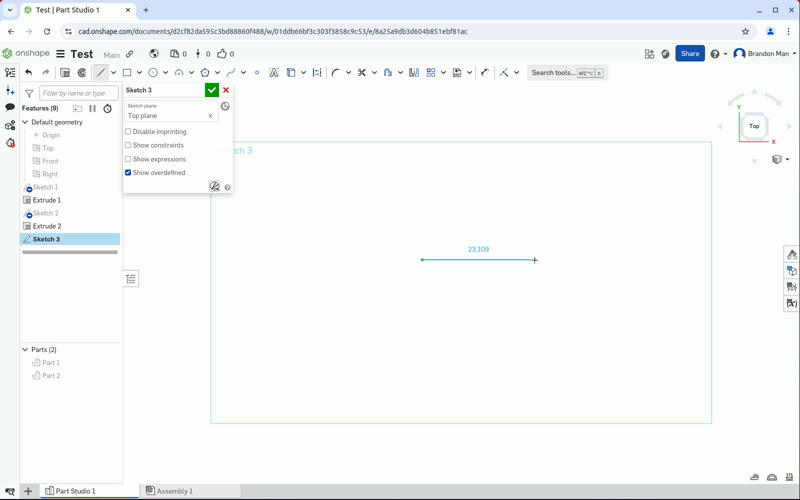
click(534, 259)
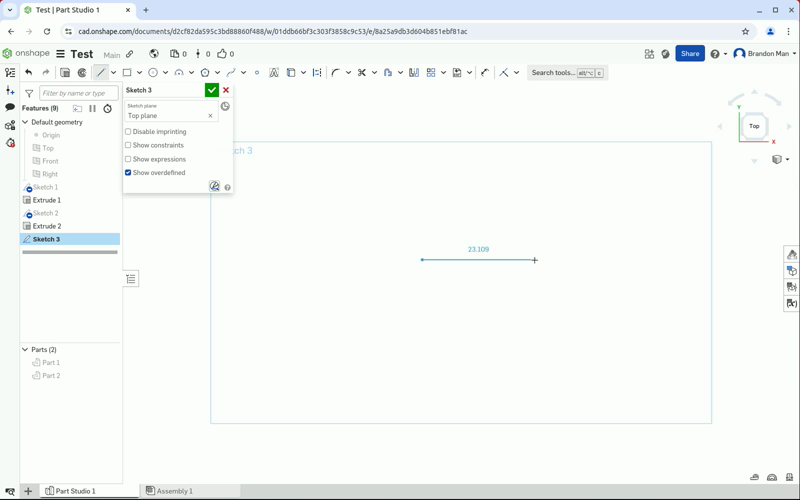
key_up(shift)
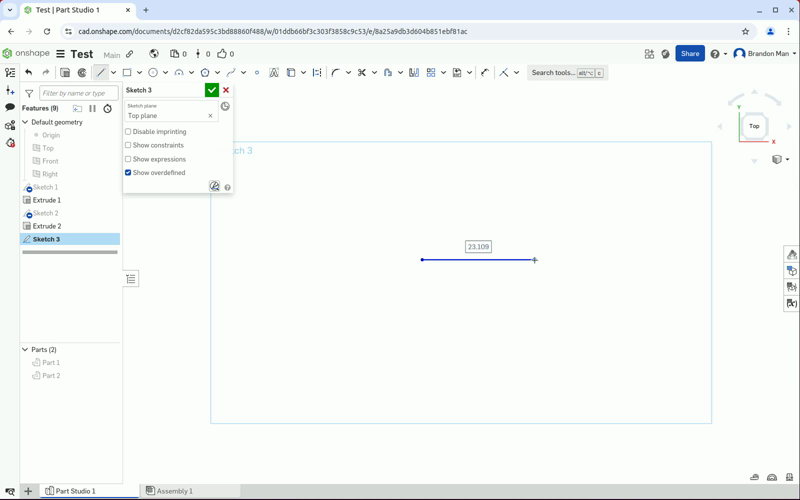
key_down(shift)
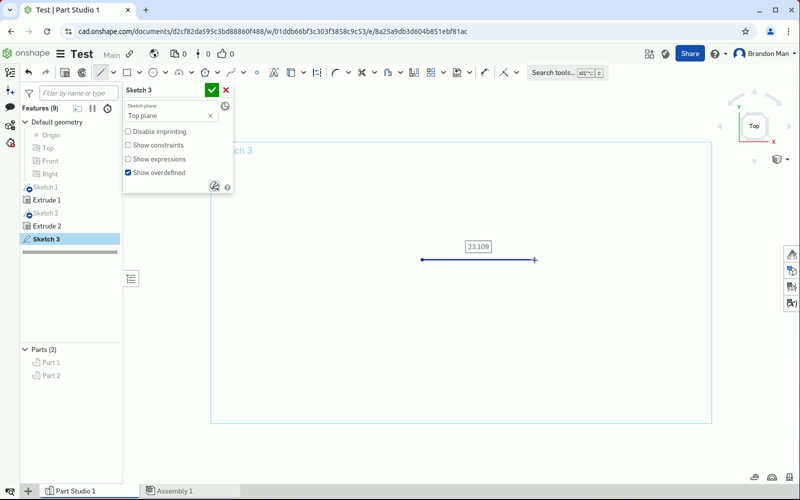
mouse_move(564, 259)
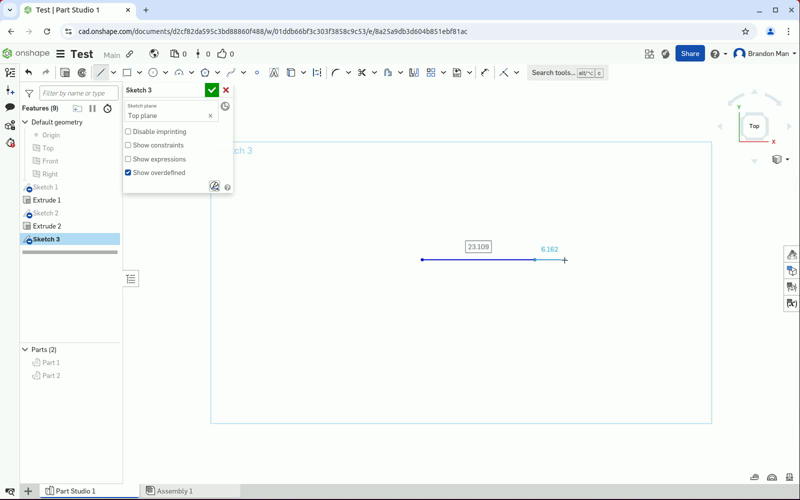
mouse_move(534, 231)
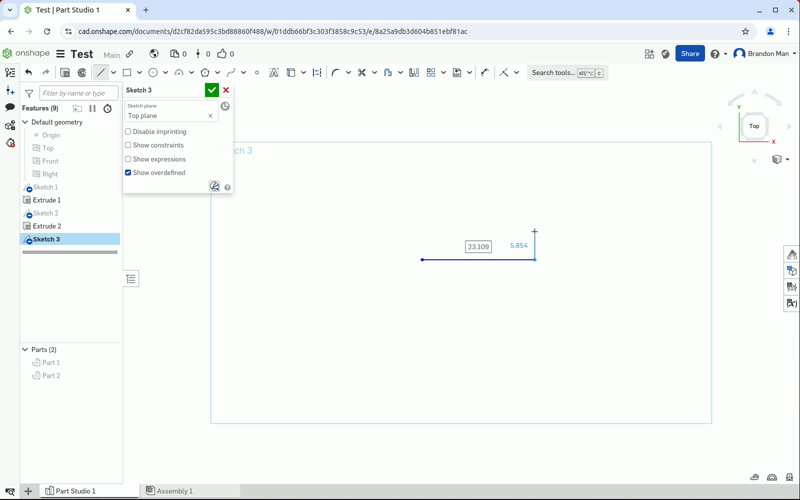
click(534, 231)
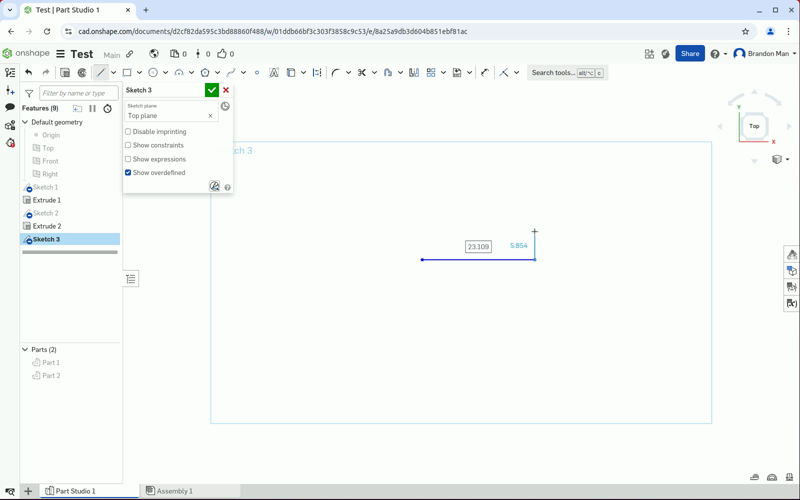
key_up(shift)
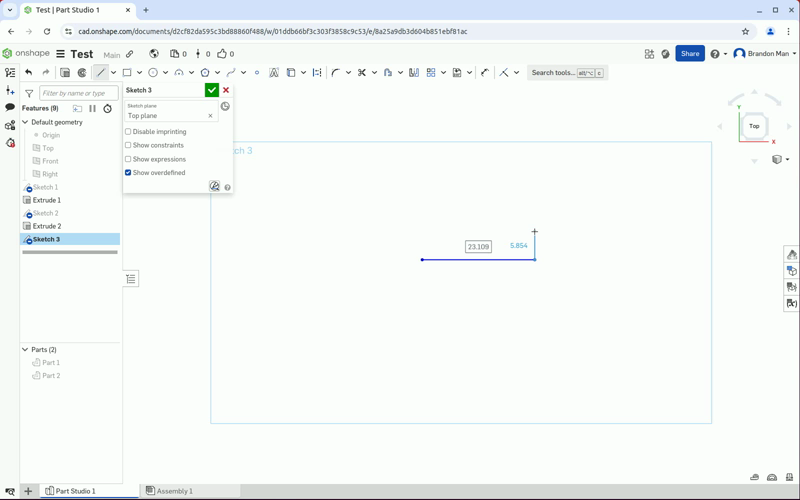
key_down(shift)
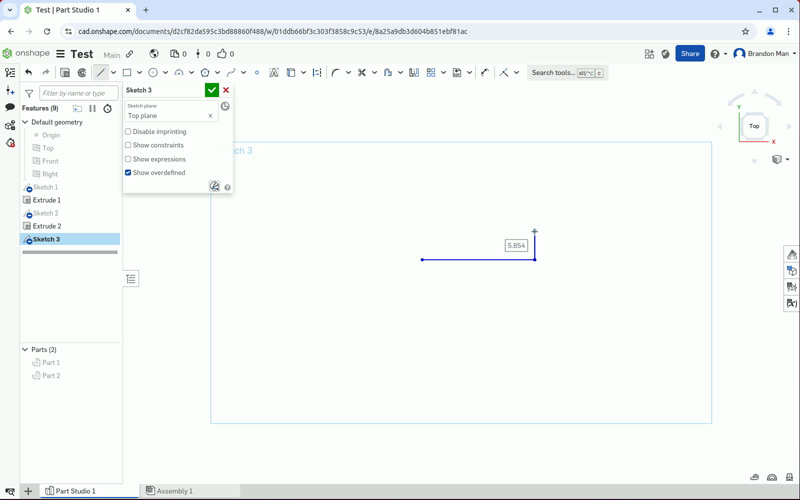
mouse_move(422, 231)
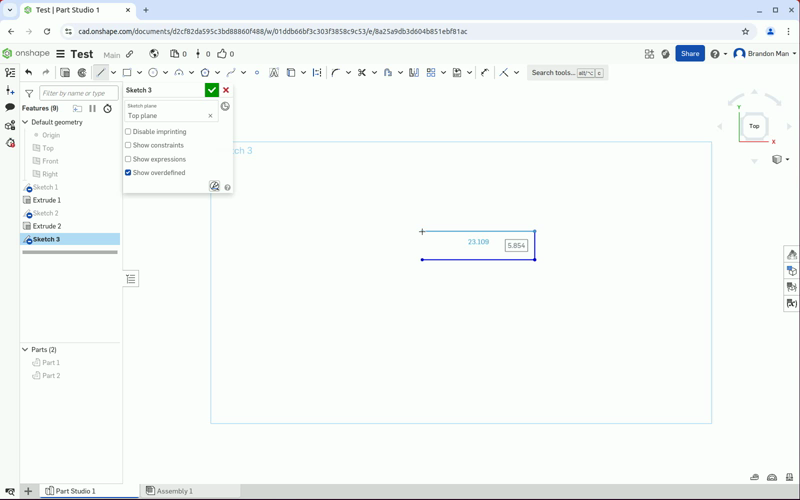
click(422, 231)
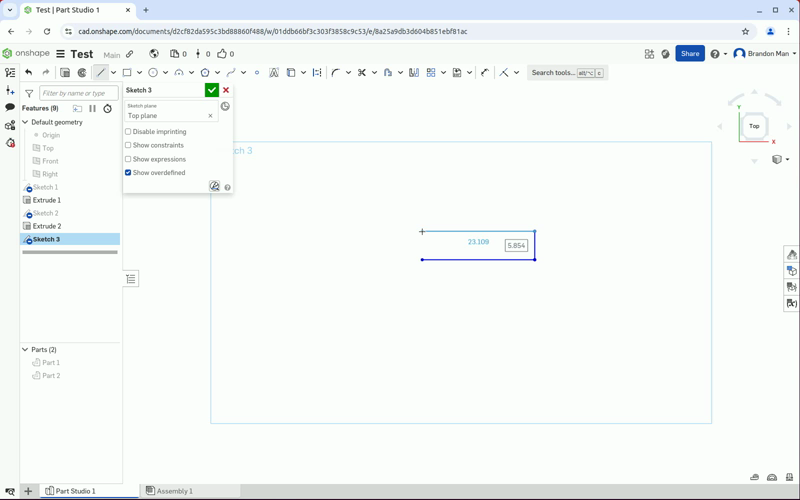
key_up(shift)
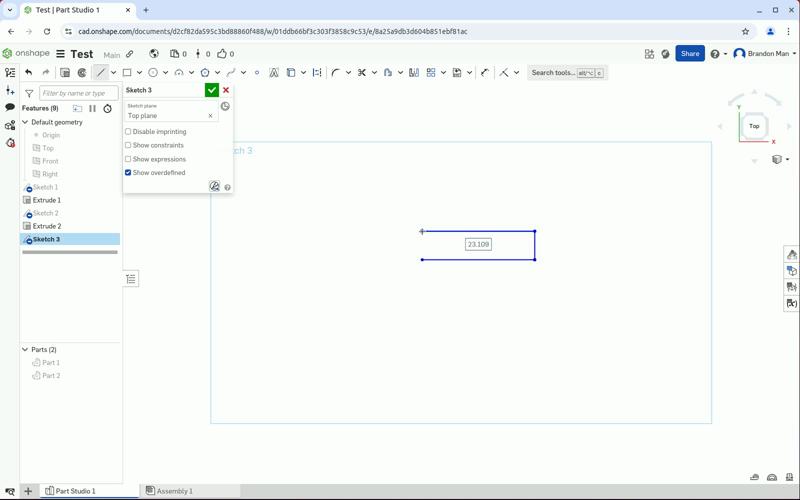
mouse_move(452, 231)
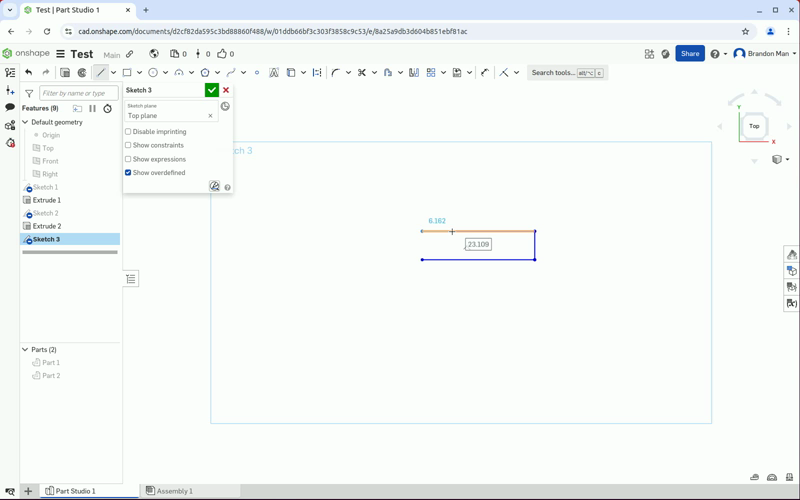
key_down(shift)
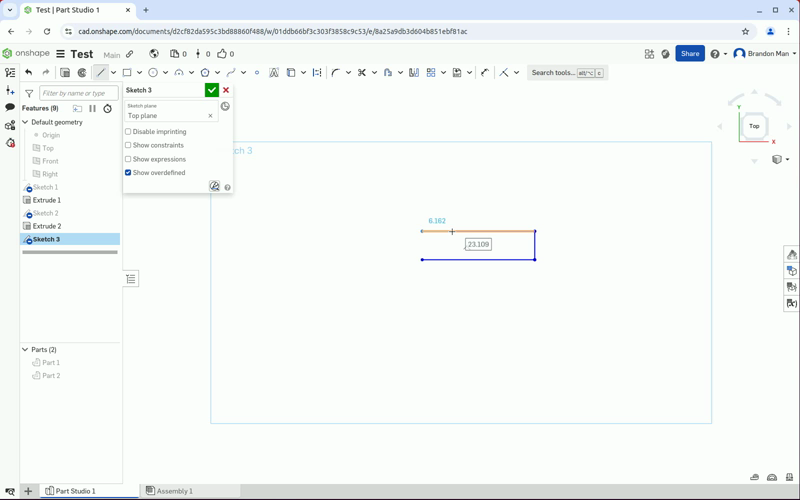
mouse_move(422, 259)
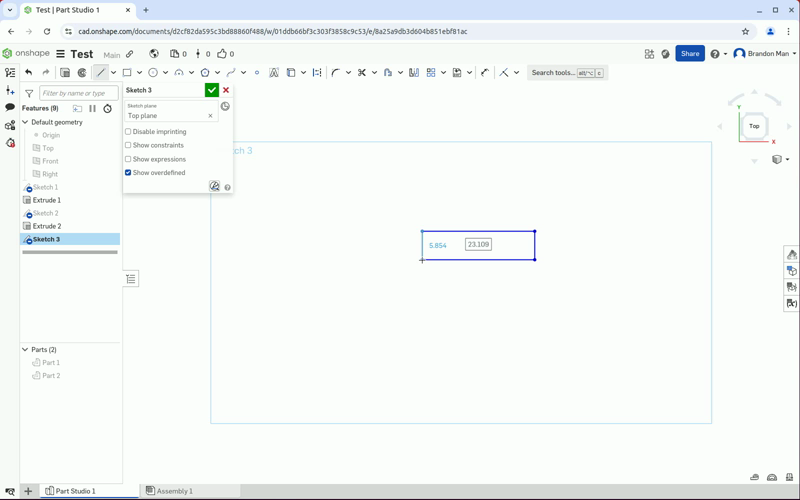
key_up(shift)
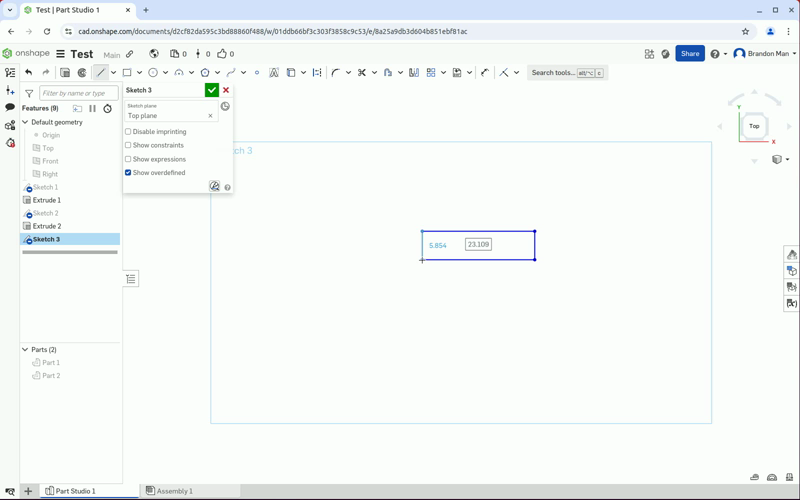
click(422, 259)
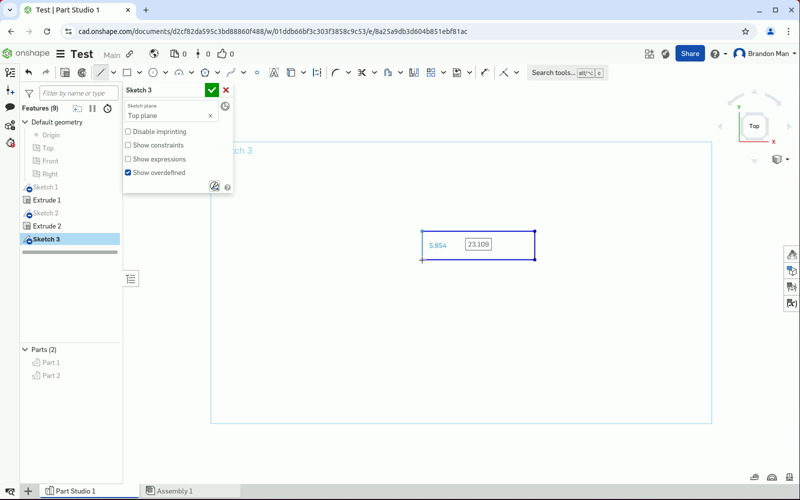
key(esc)
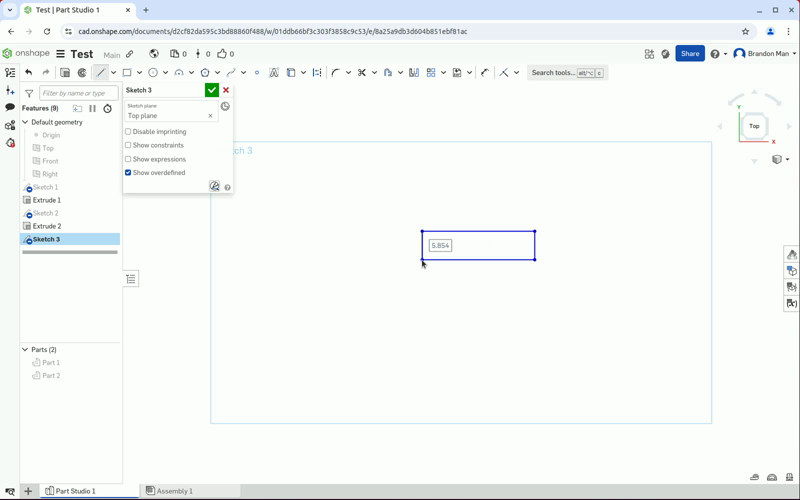
mouse_move(484, 252)
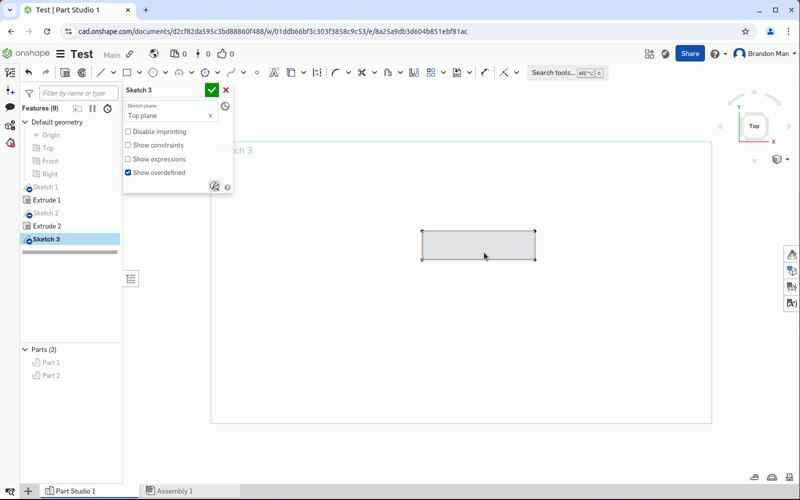
click(484, 252)
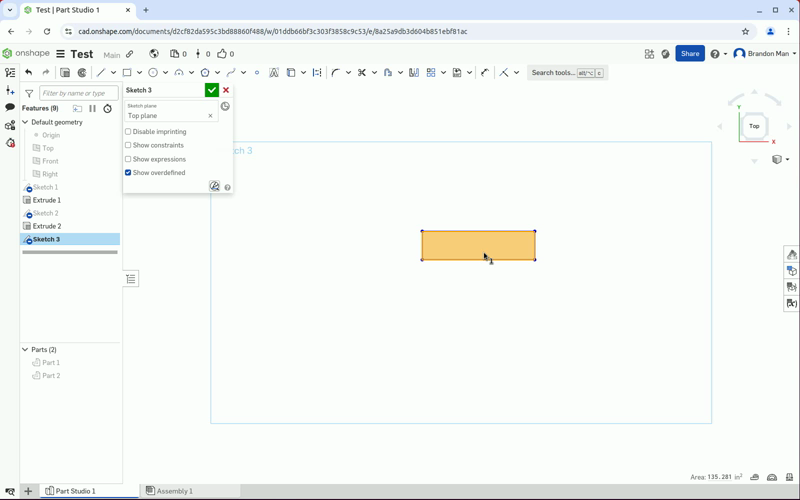
mouse_move(73, 352)
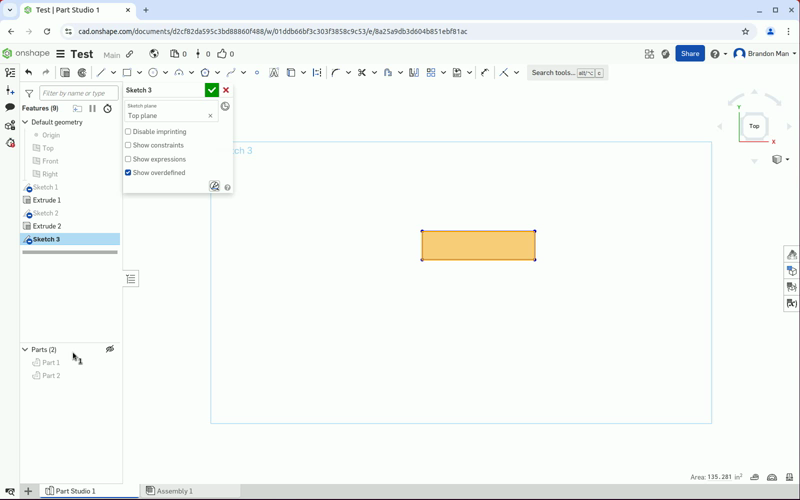
key(shift+y)
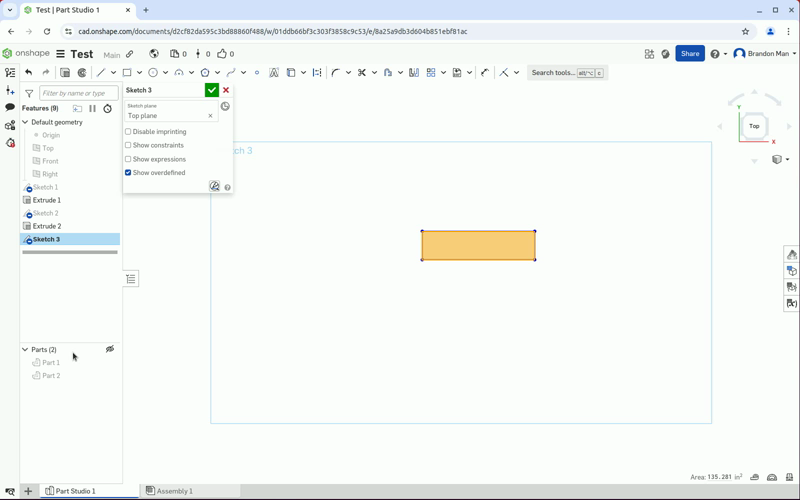
key(shift+e)
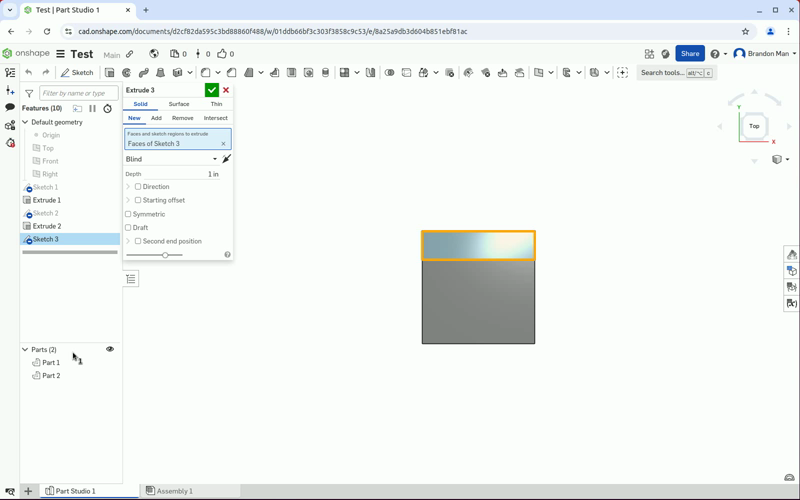
mouse_move(143, 106)
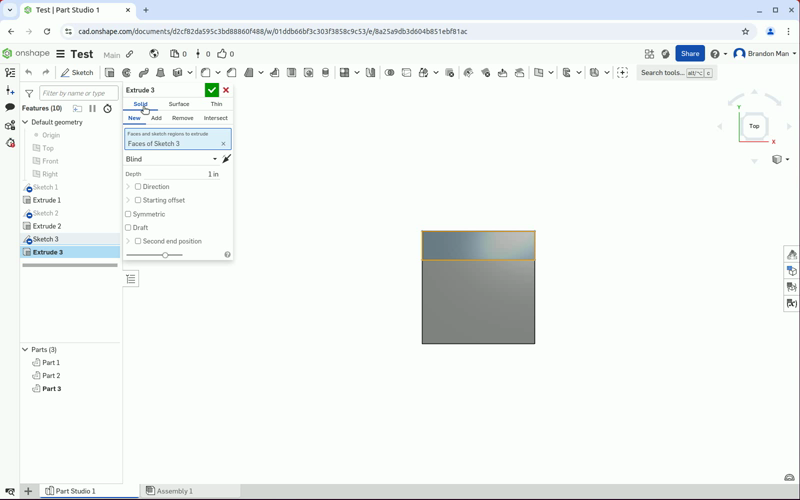
click(143, 106)
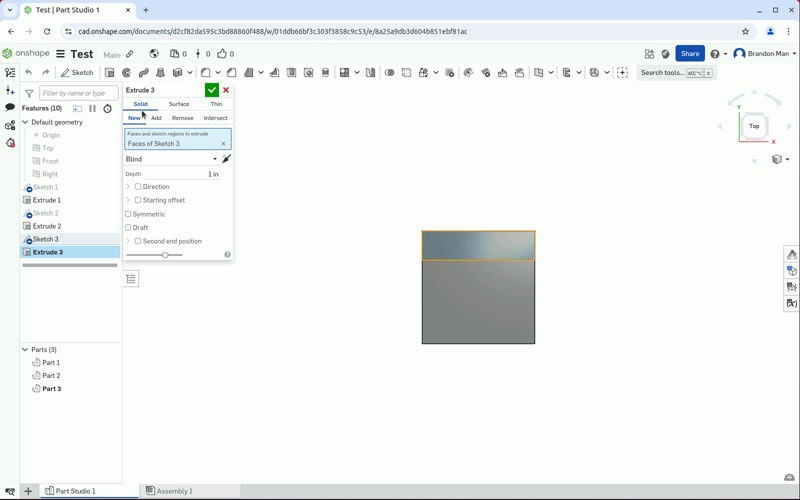
mouse_move(137, 120)
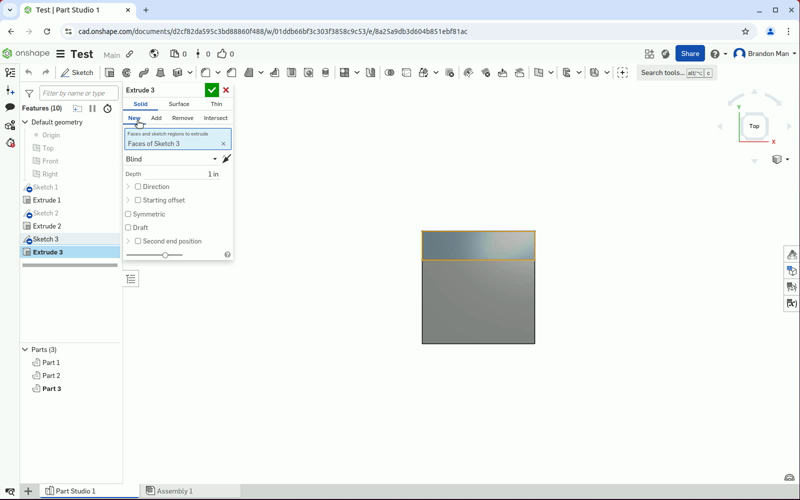
click(137, 120)
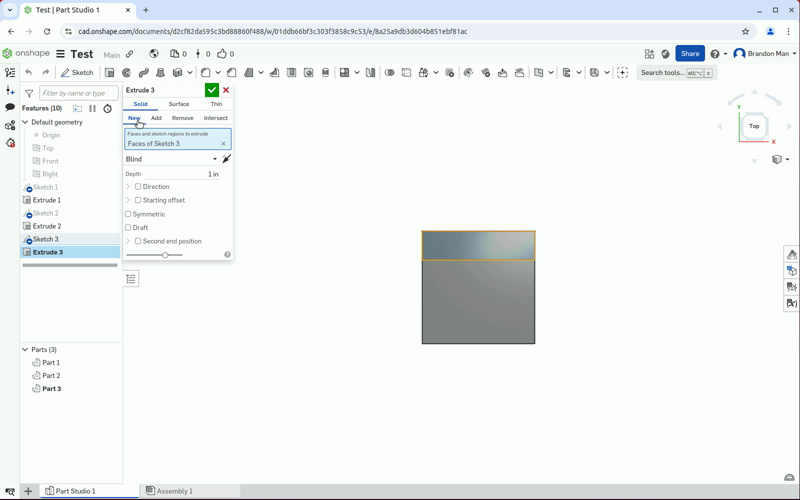
key(tab, 4)
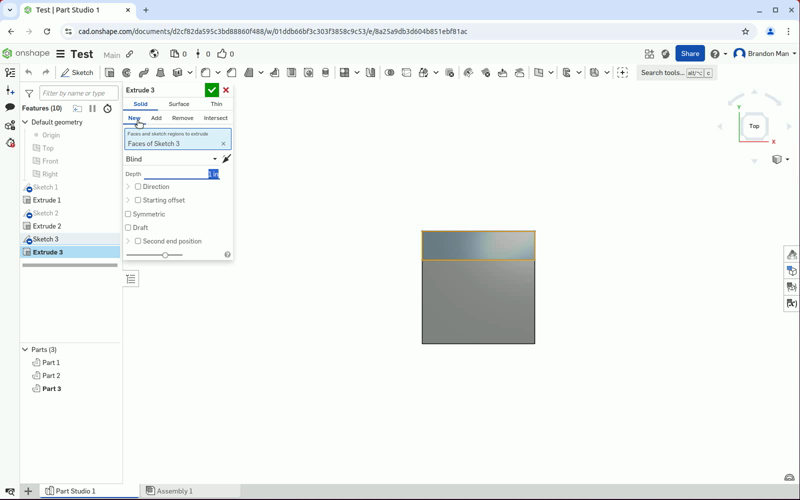
text(5.777)
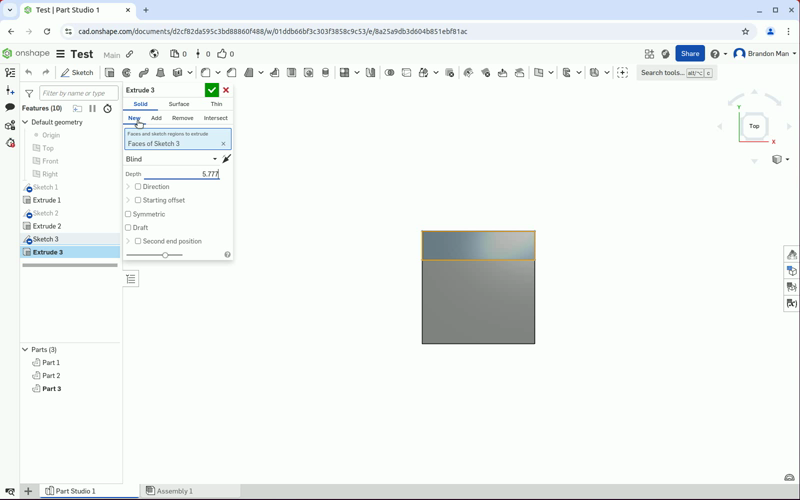
key(enter)
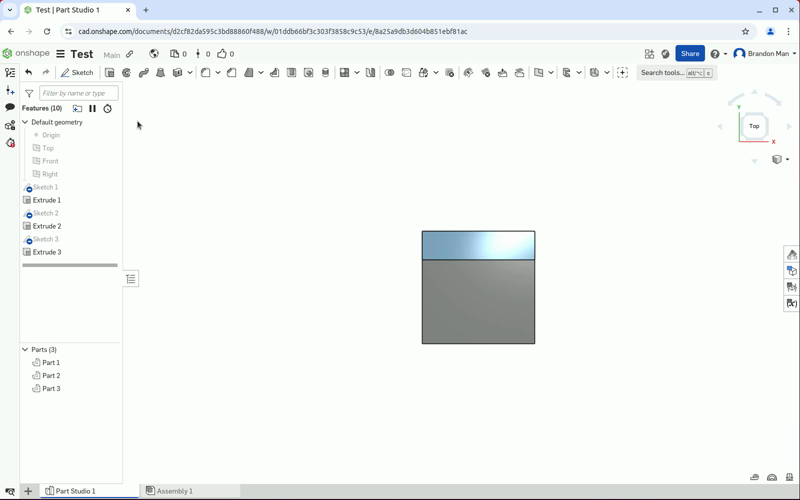
key(shift+h)
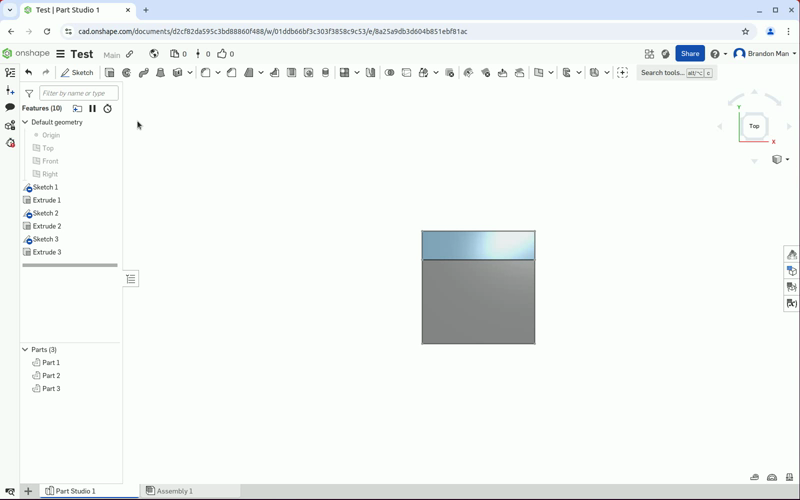
key(shift+h)
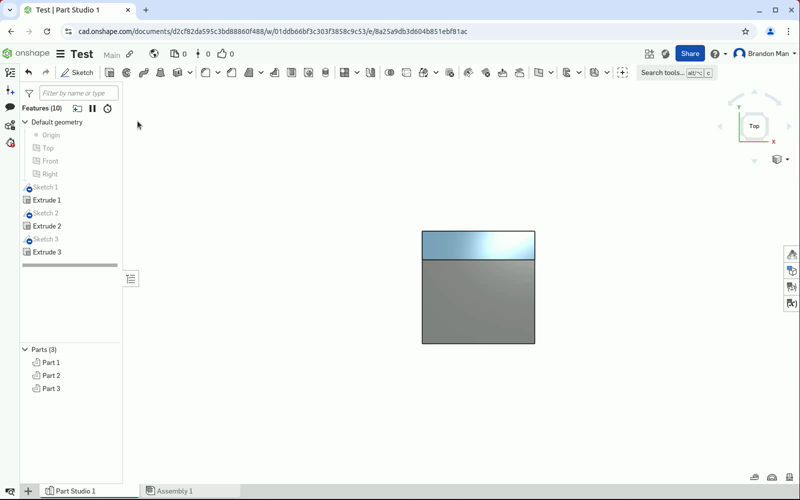
mouse_move(73, 189)
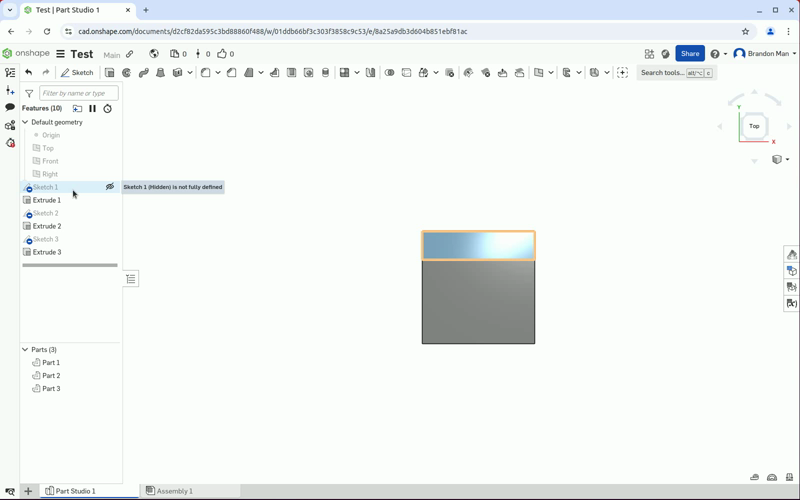
click(73, 189)
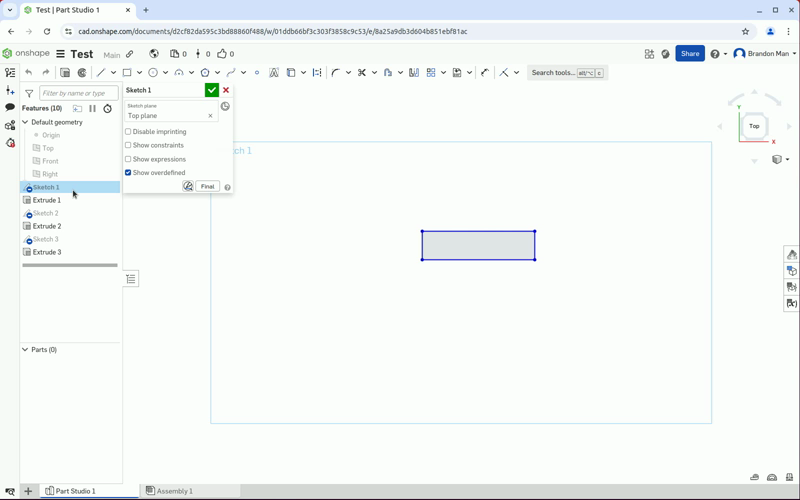
mouse_move(229, 92)
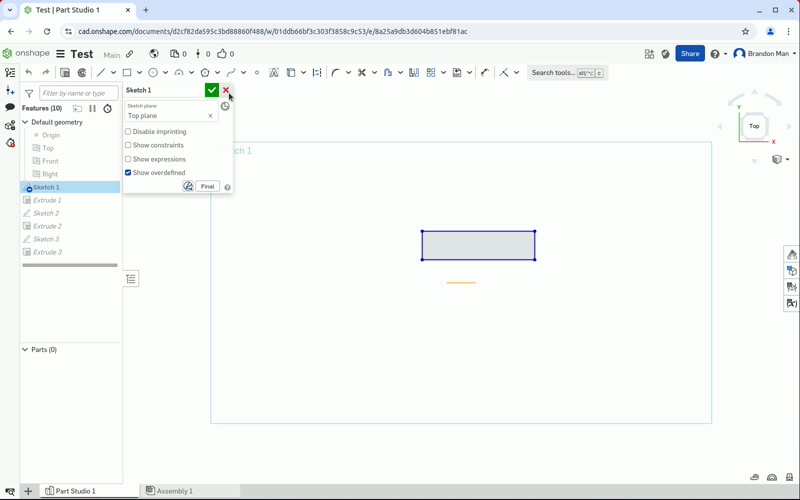
click(229, 92)
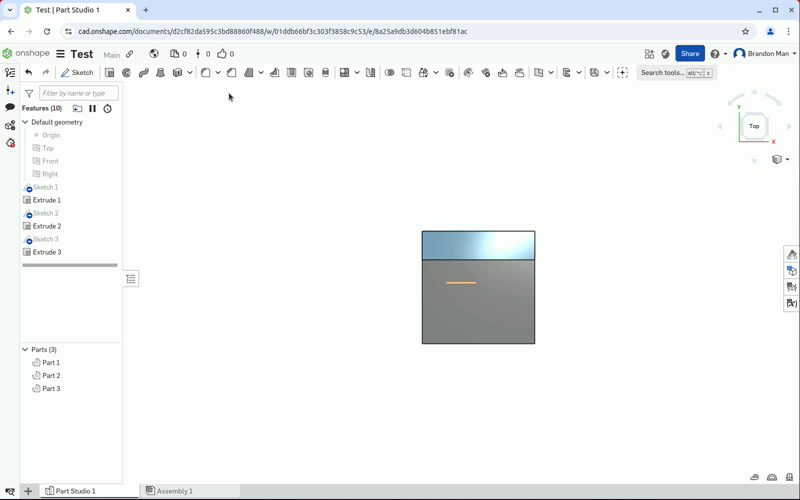
mouse_move(73, 352)
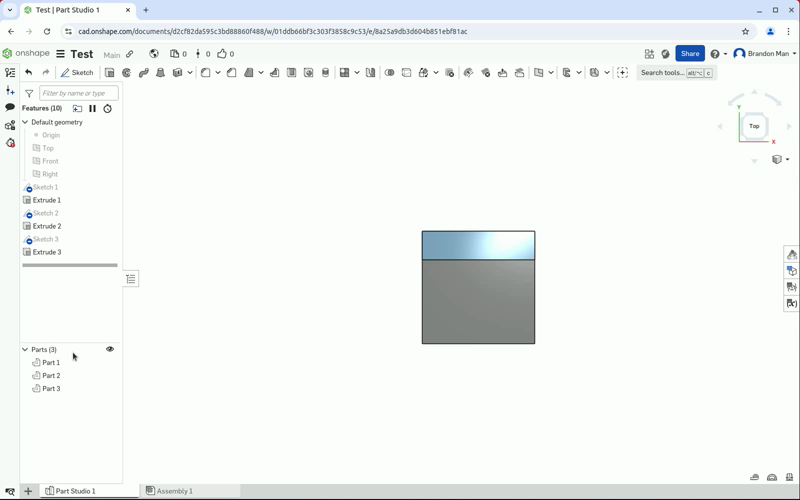
key(y)
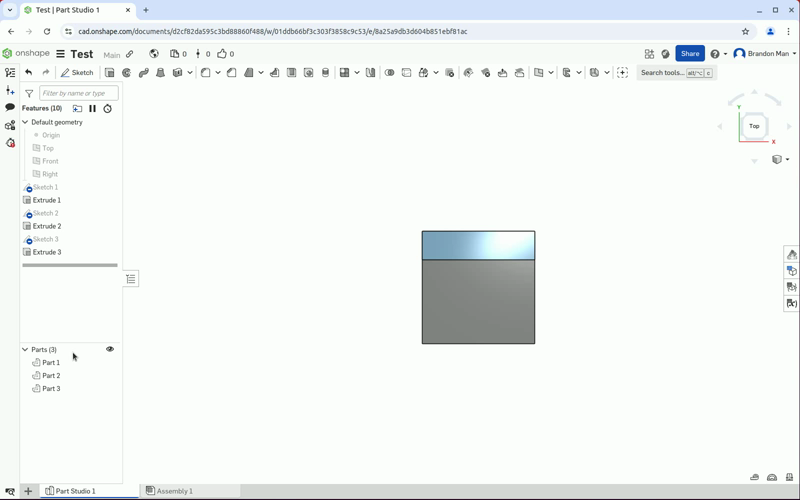
key(shift+p)
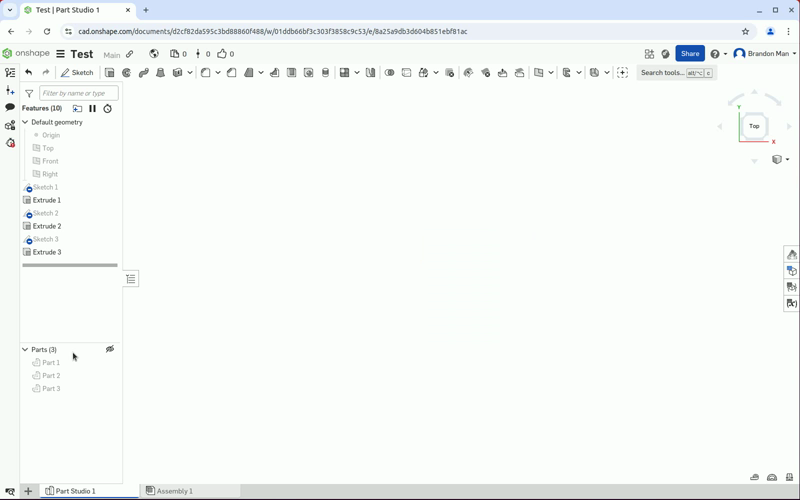
key(space)
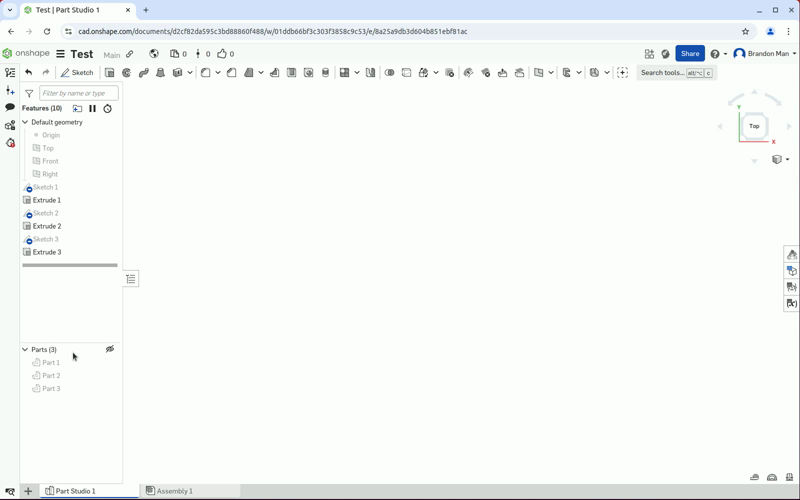
key_down(shift)
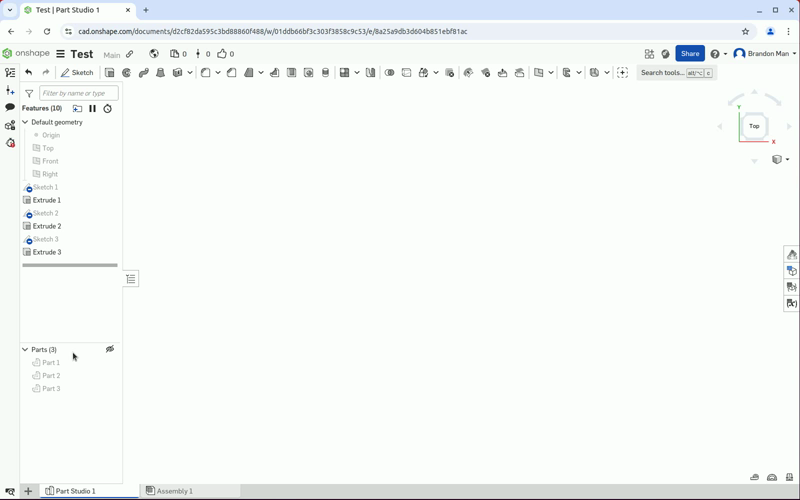
key(up)
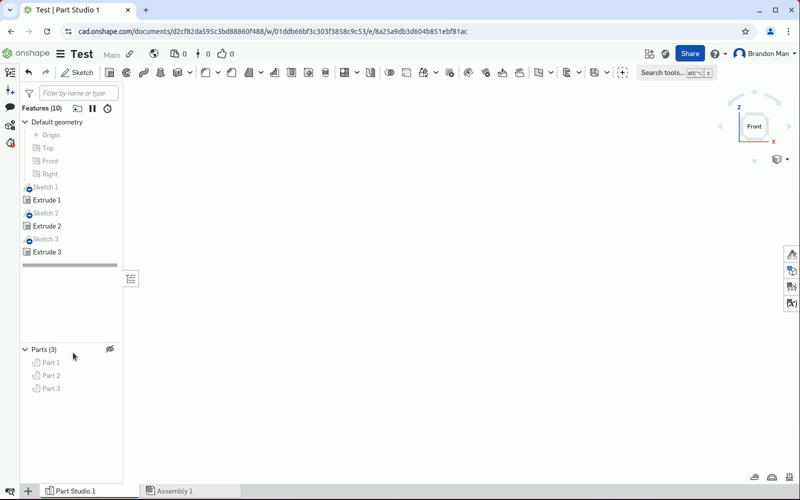
key_up(shift)
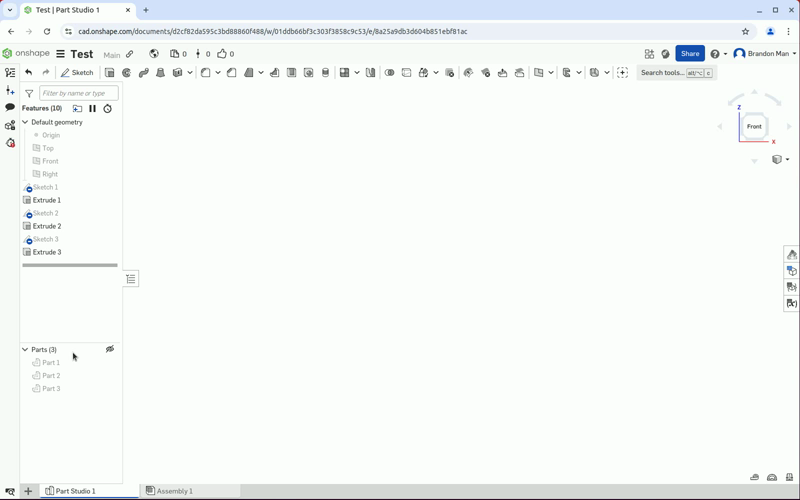
mouse_move(73, 352)
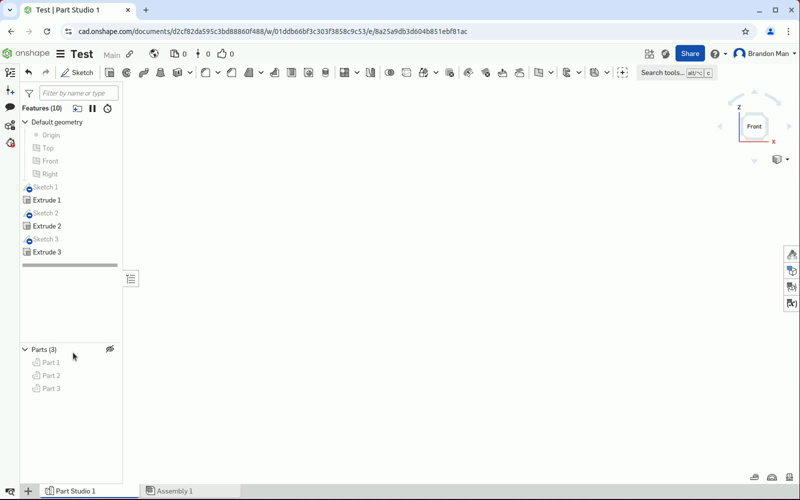
key(shift+y)
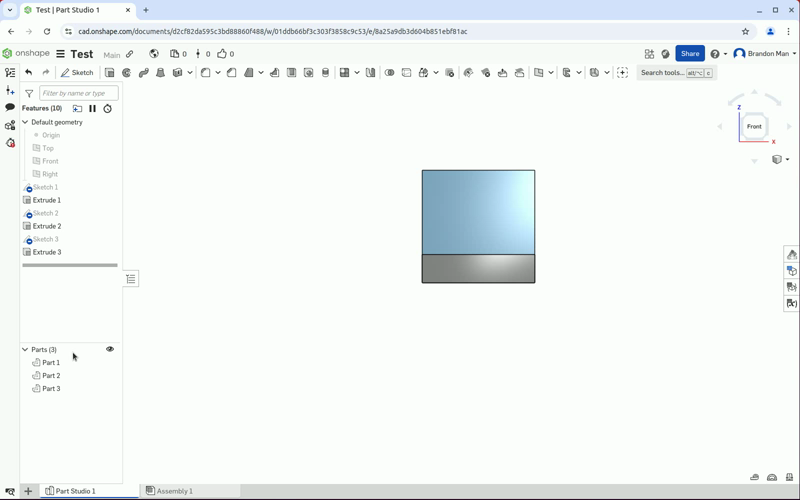
mouse_move(541, 75)
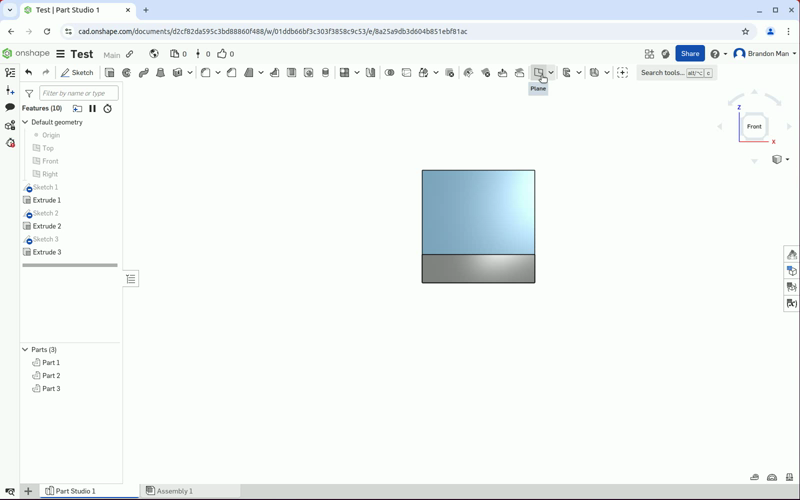
click(541, 75)
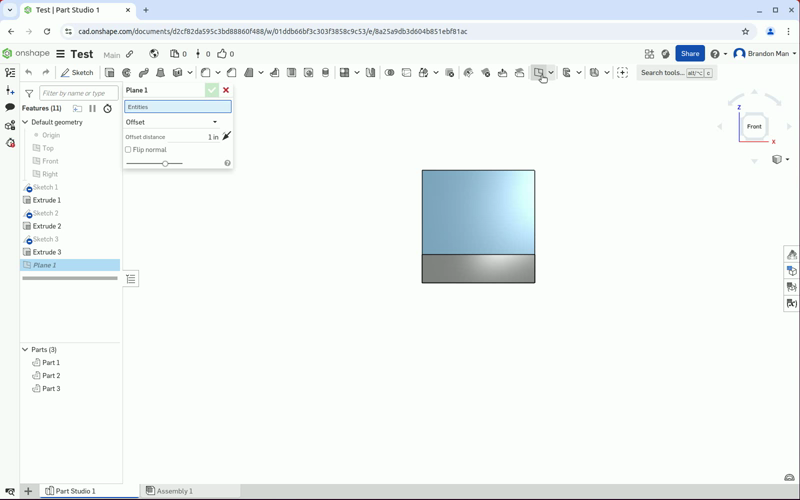
mouse_move(73, 163)
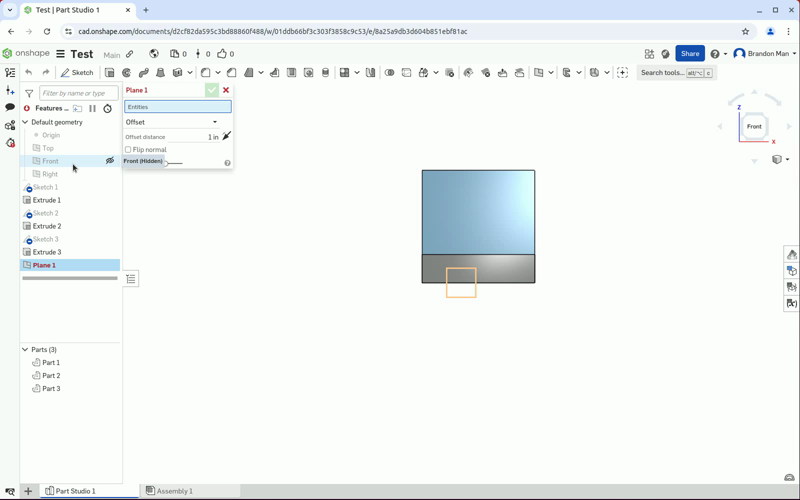
click(73, 163)
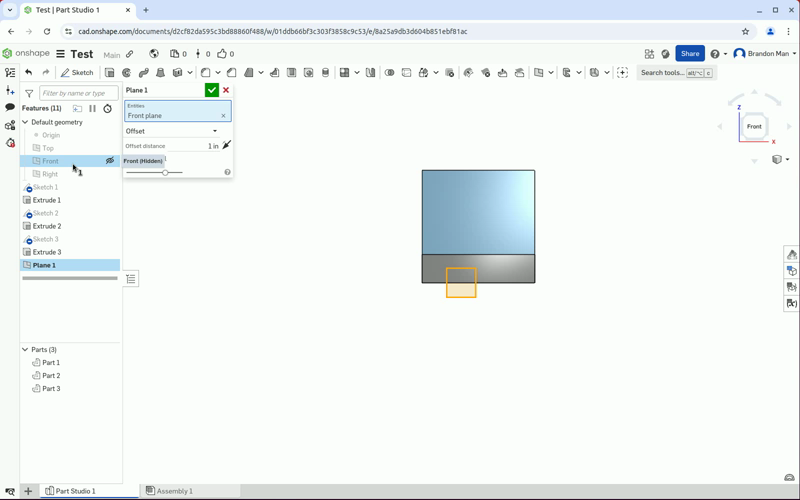
key(tab, 2)
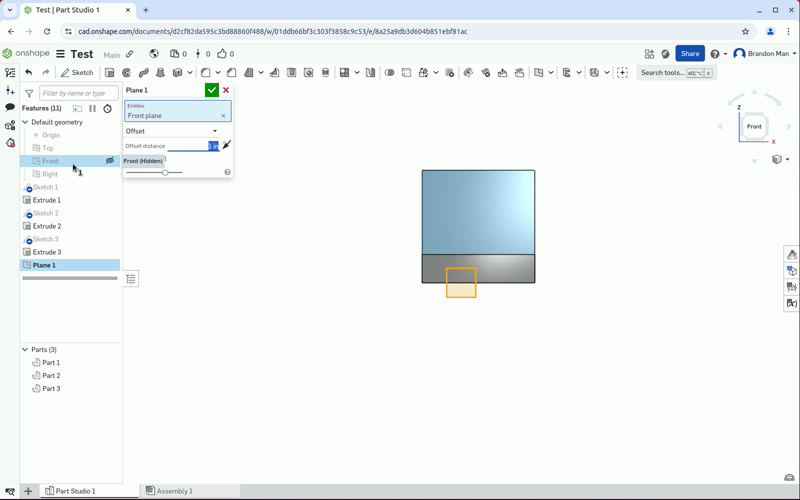
text(4.807)
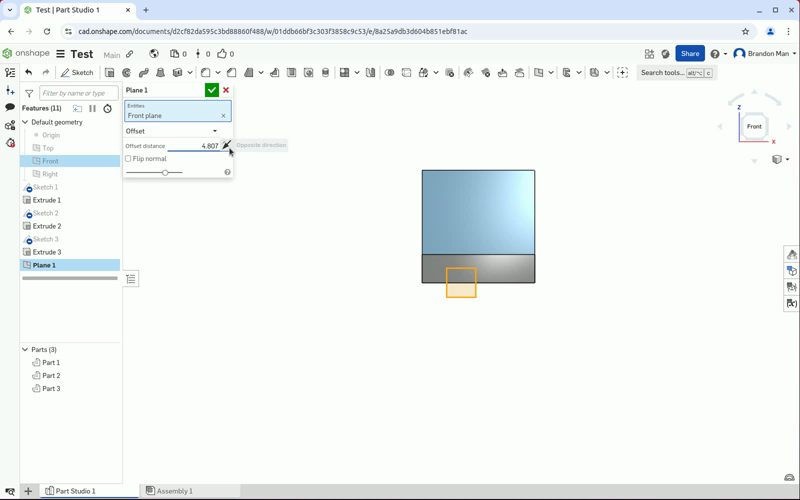
mouse_move(229, 147)
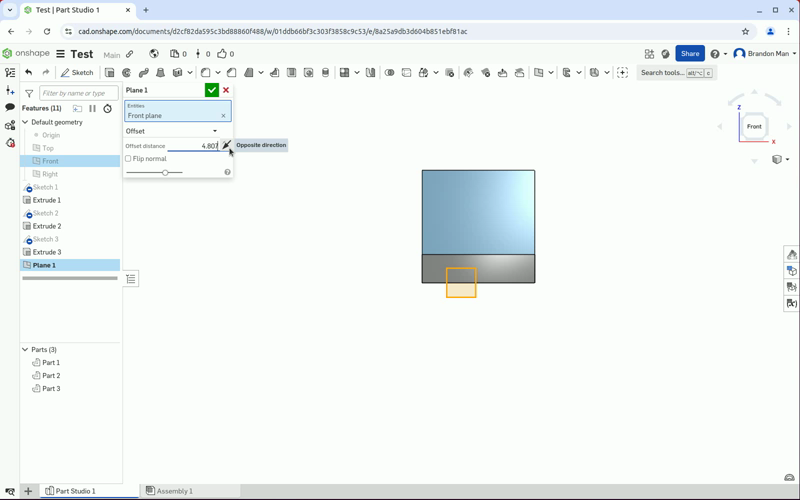
click(229, 147)
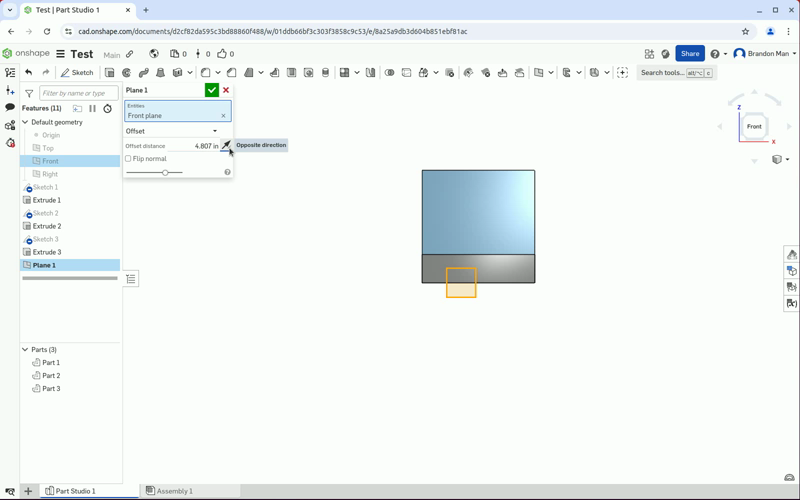
key(enter, 2)
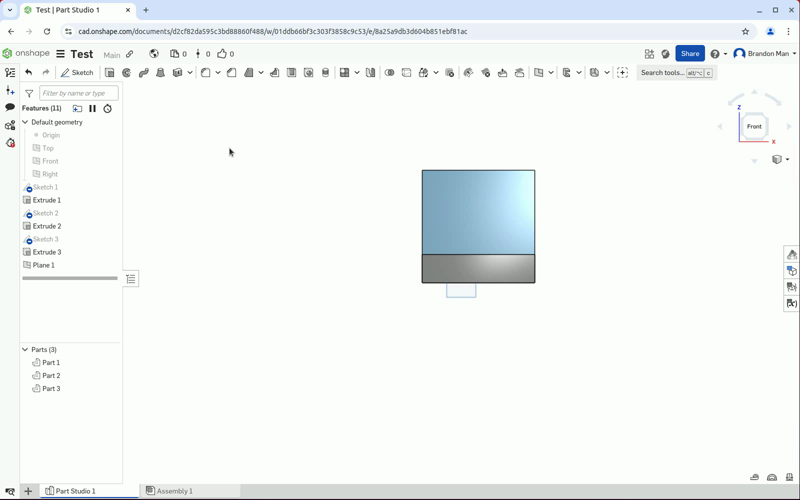
key(shift+s)
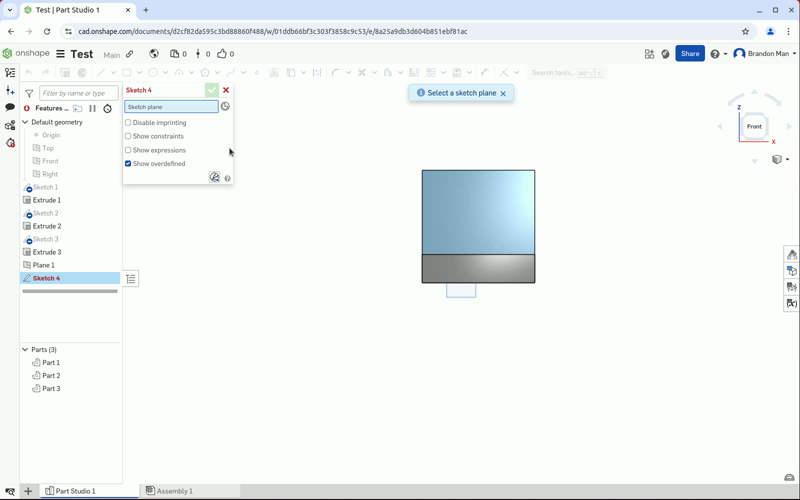
mouse_move(73, 267)
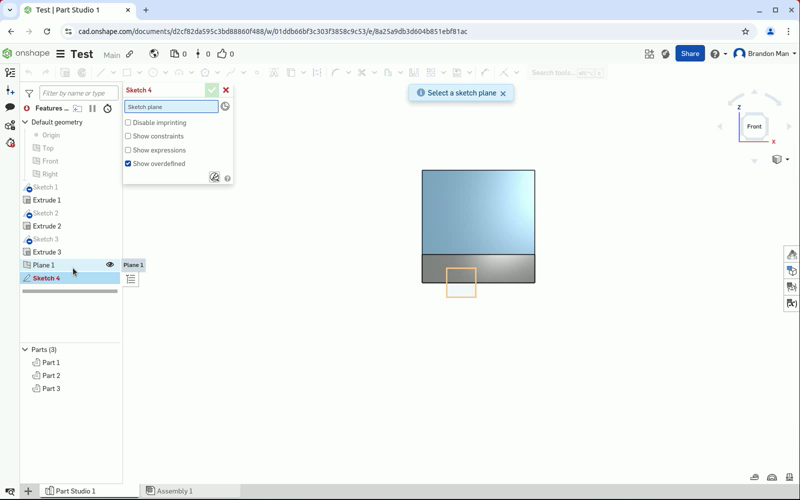
click(73, 267)
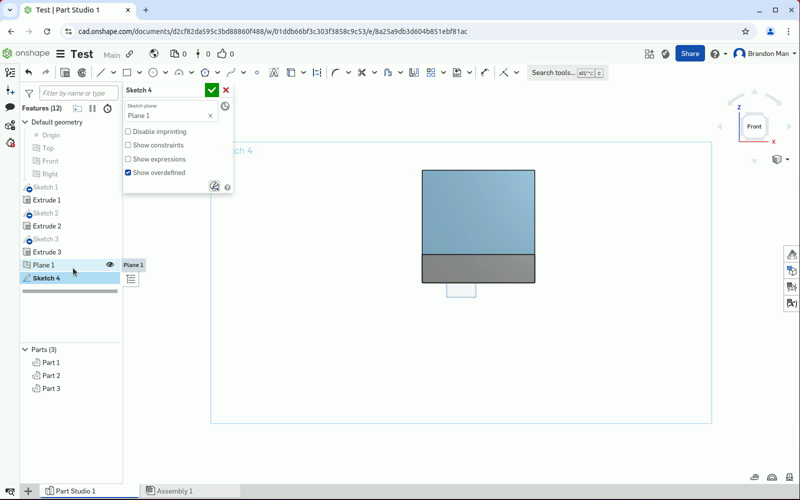
mouse_move(73, 352)
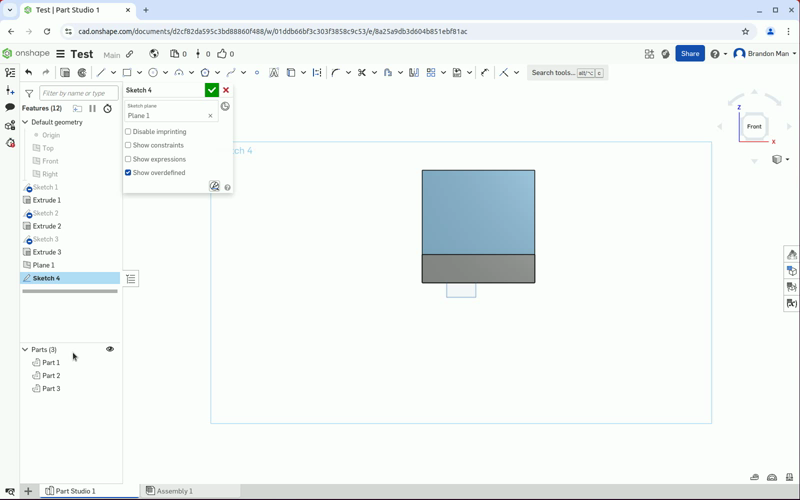
key(y)
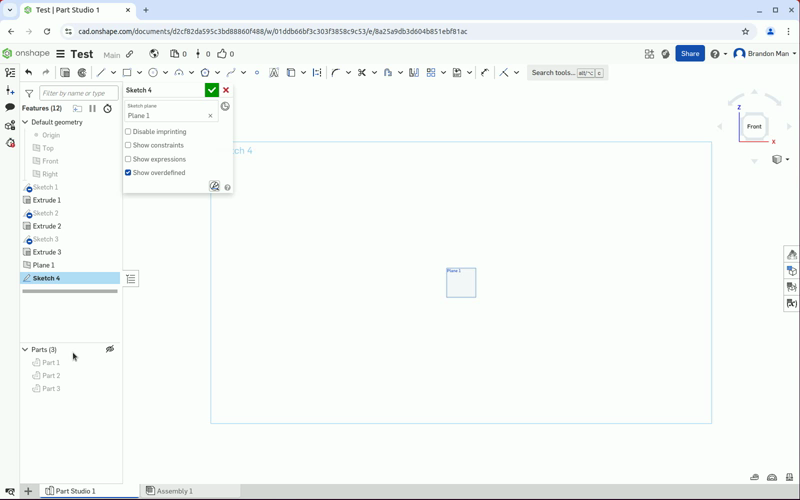
key(c)
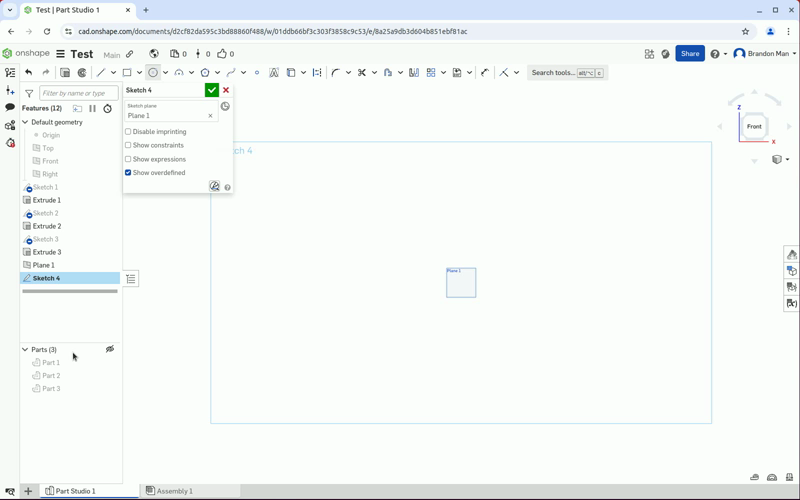
key_down(shift)
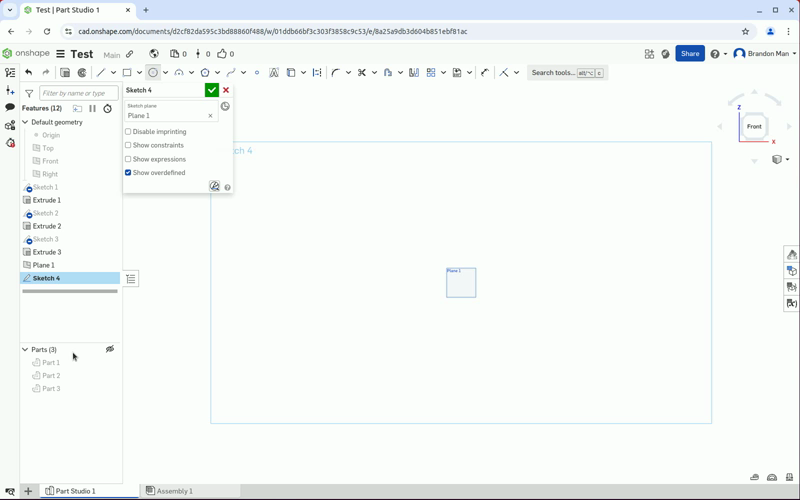
mouse_move(478, 212)
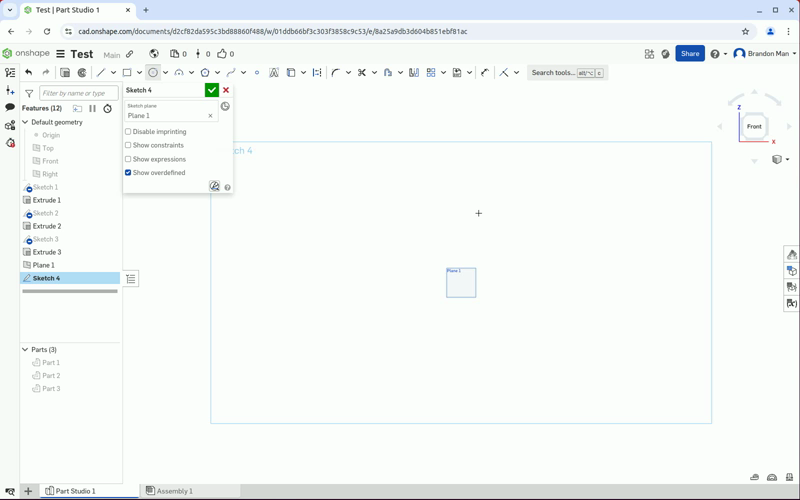
click(478, 212)
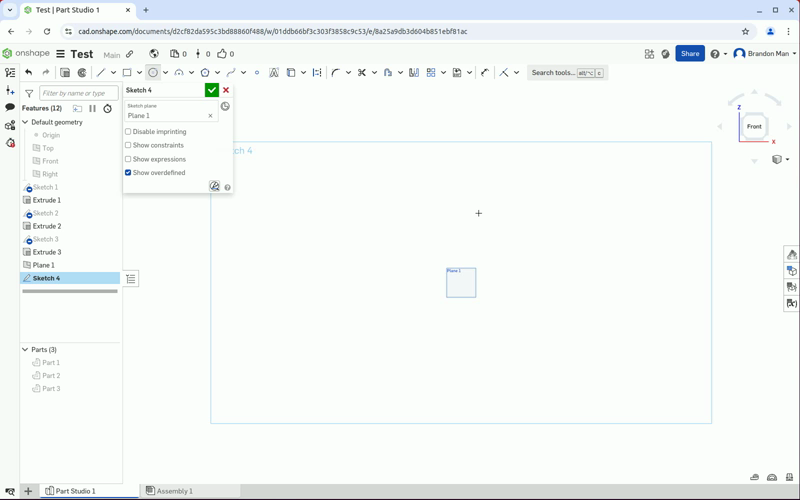
key_up(shift)
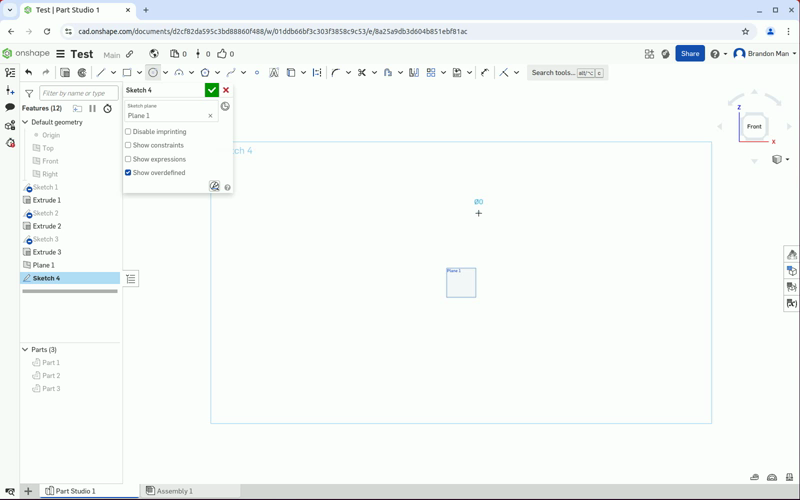
mouse_move(493, 212)
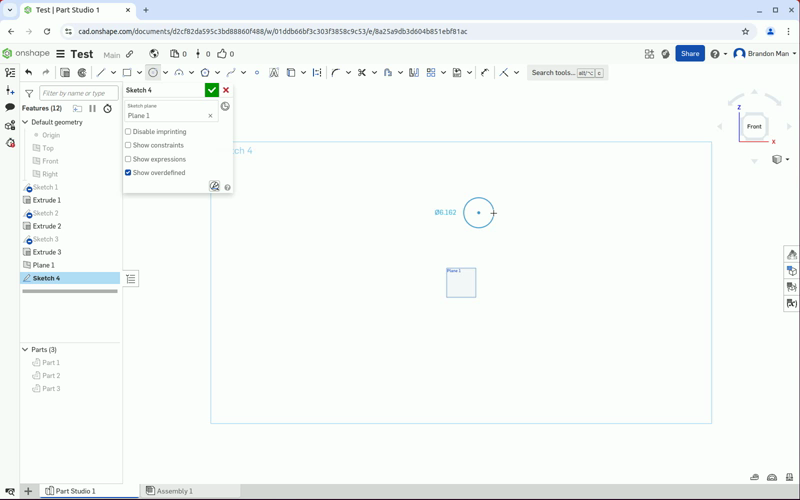
click(493, 212)
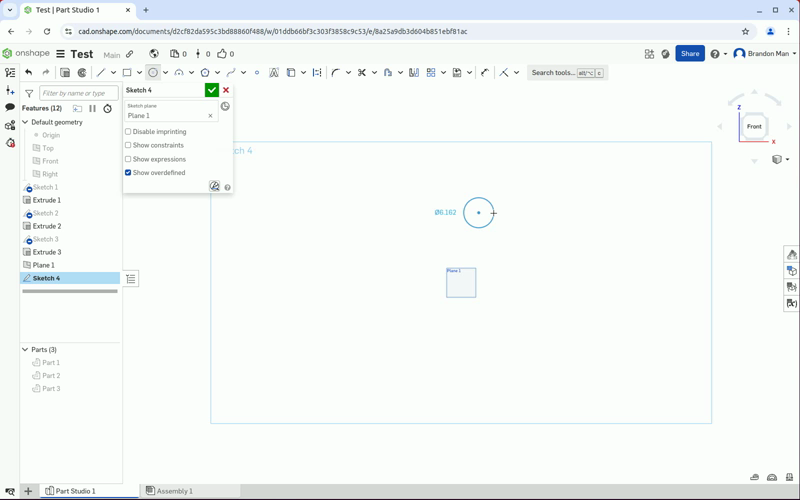
key(esc)
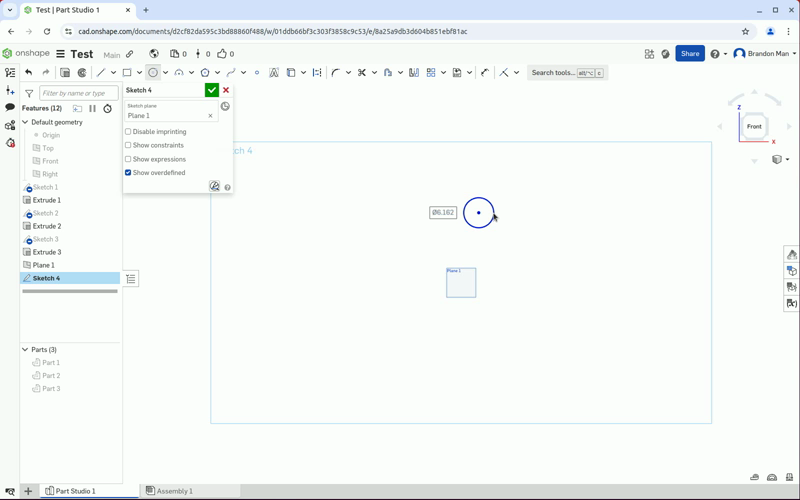
mouse_move(474, 220)
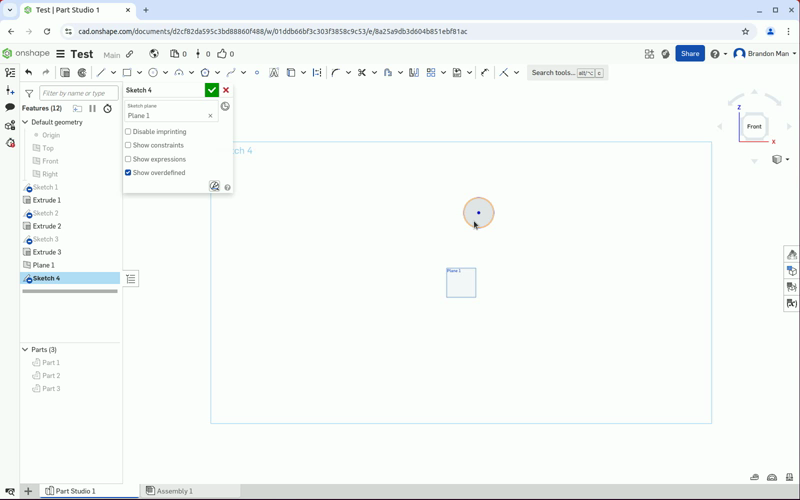
scroll(6)
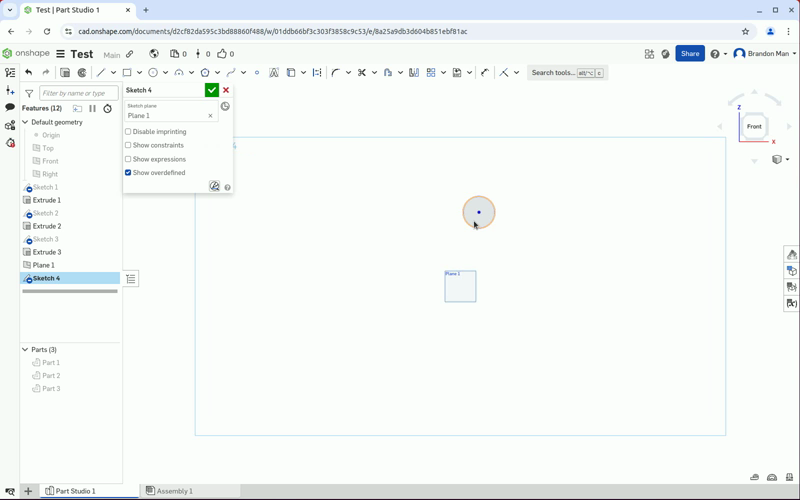
scroll(6)
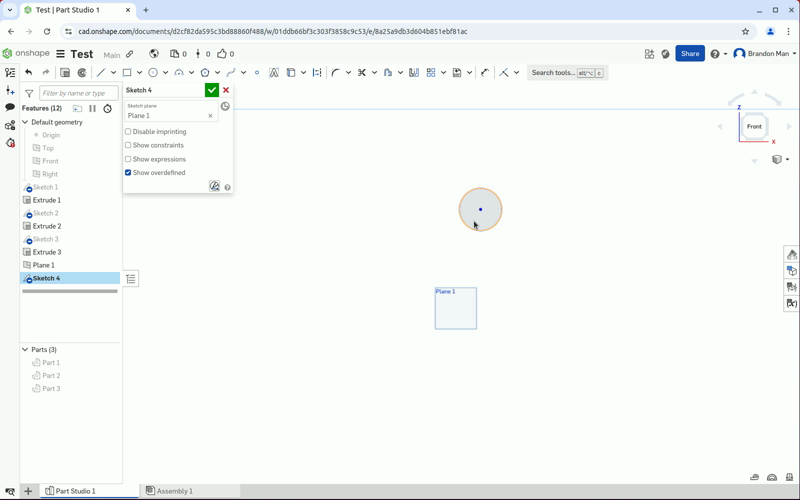
scroll(6)
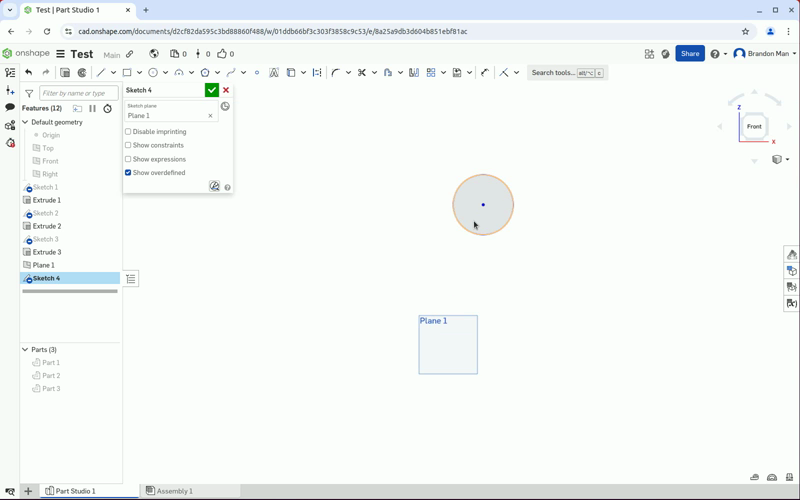
scroll(6)
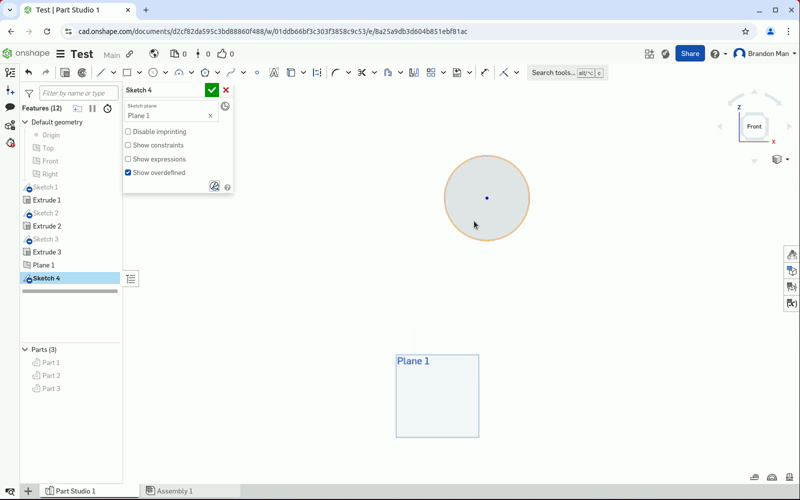
scroll(6)
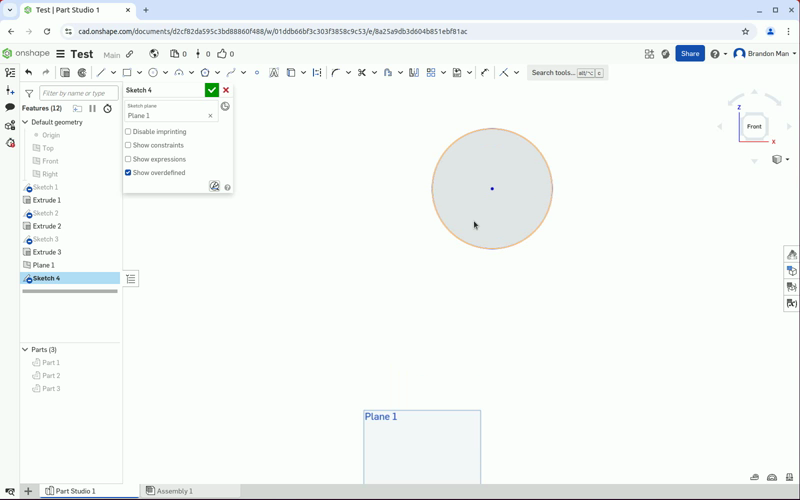
scroll(6)
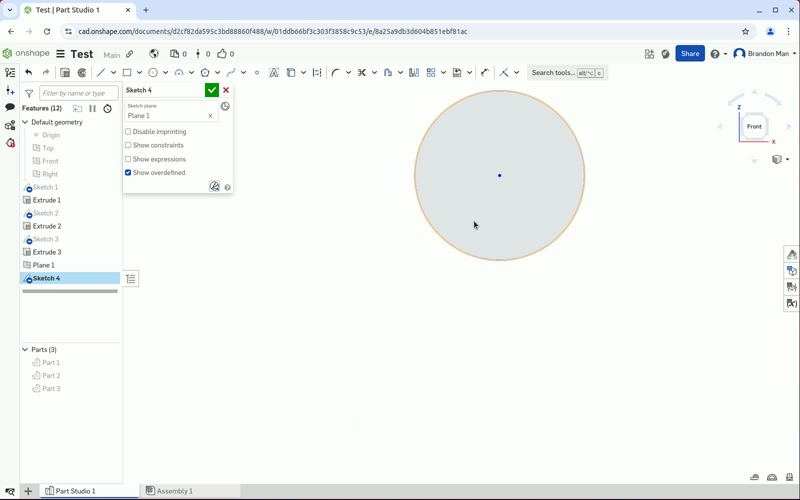
scroll(6)
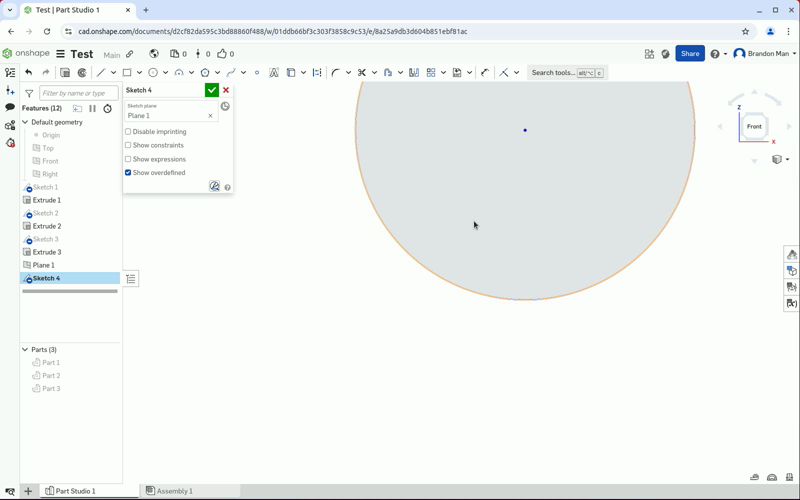
click(474, 220)
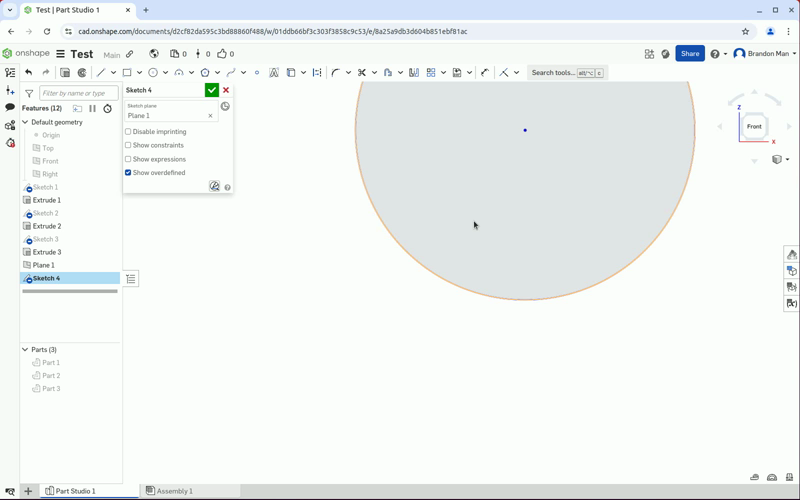
scroll(-6)
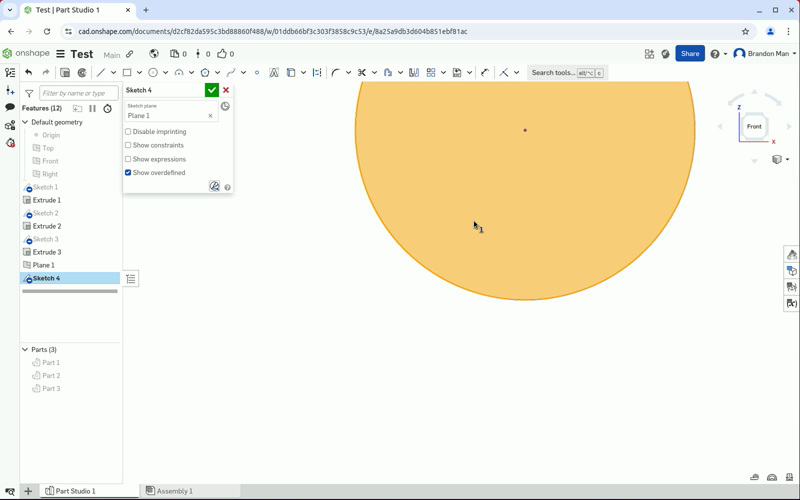
scroll(-6)
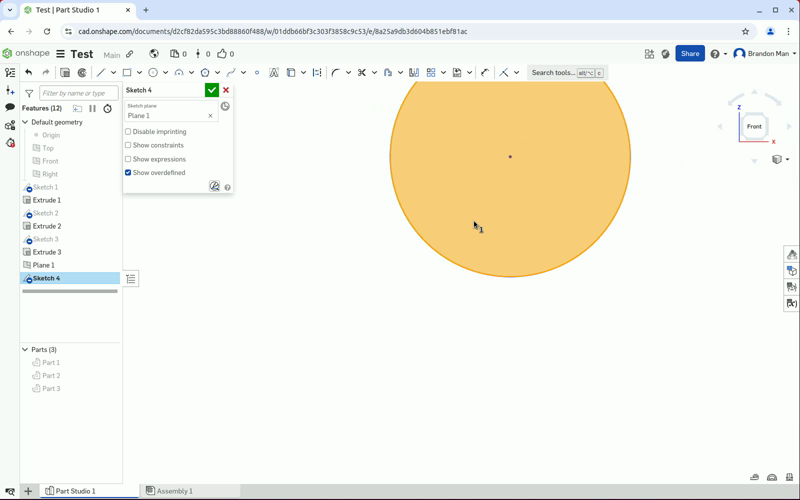
scroll(-6)
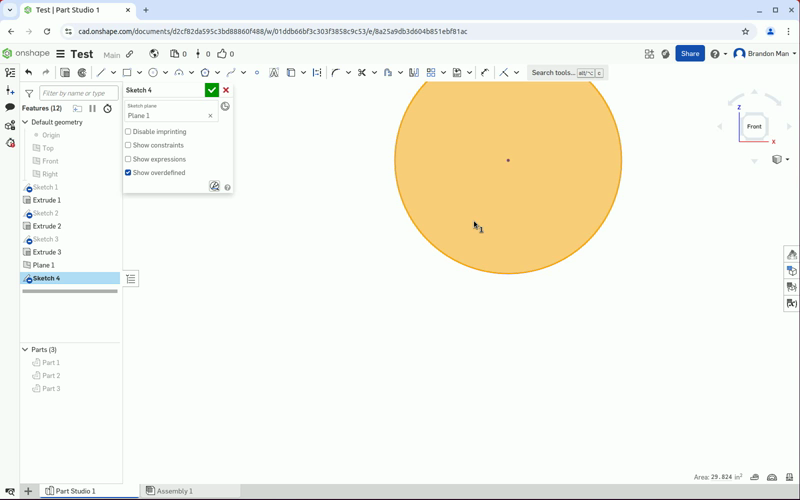
scroll(-6)
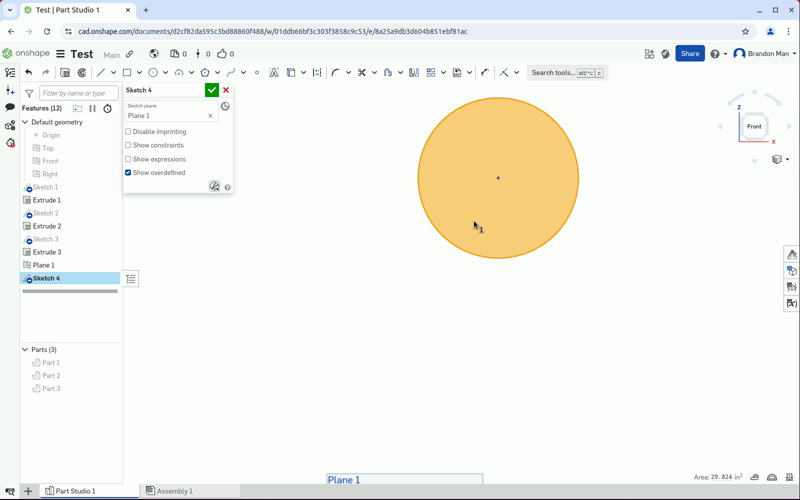
scroll(-6)
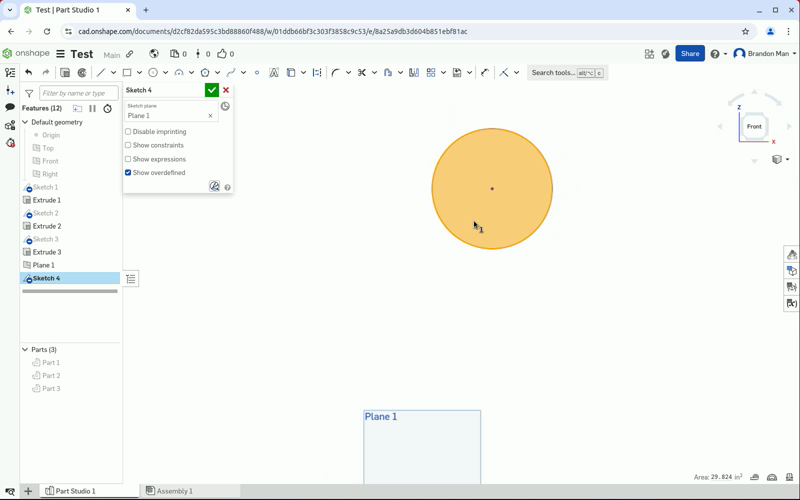
scroll(-6)
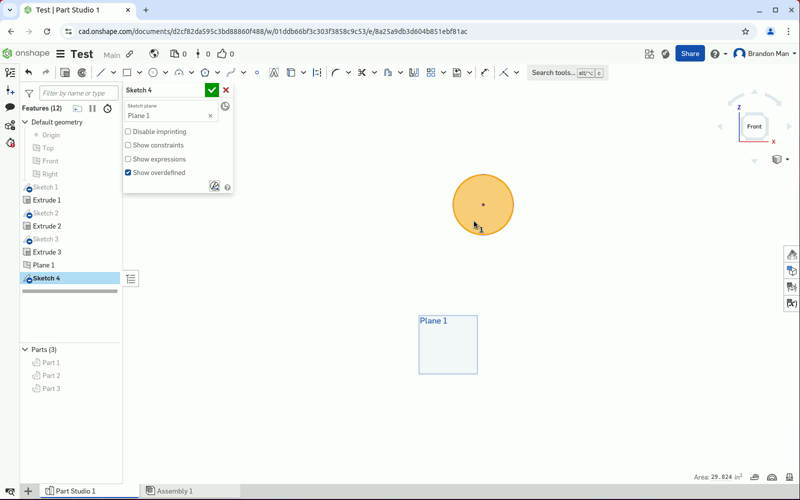
scroll(-6)
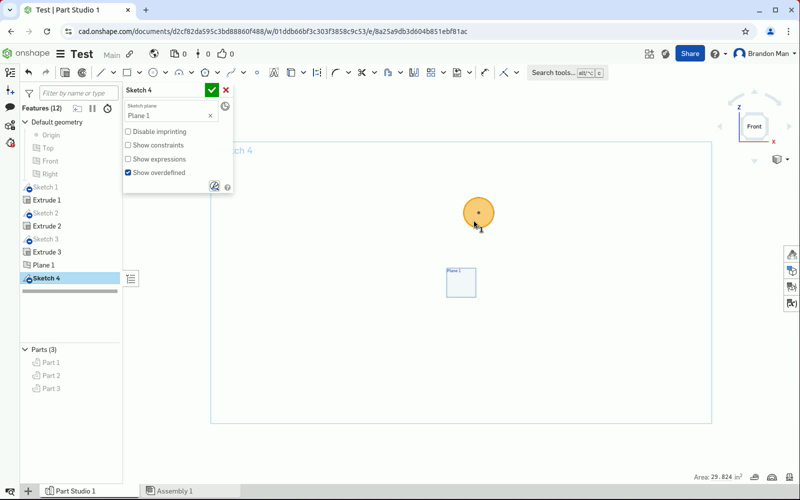
mouse_move(73, 352)
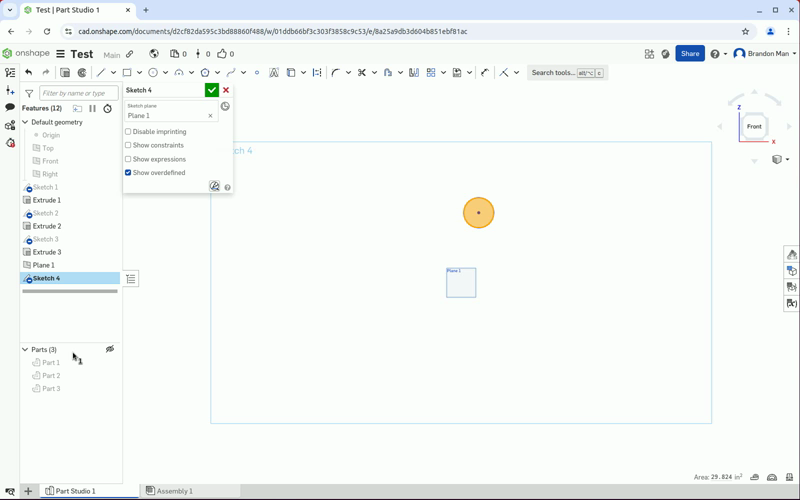
key(shift+y)
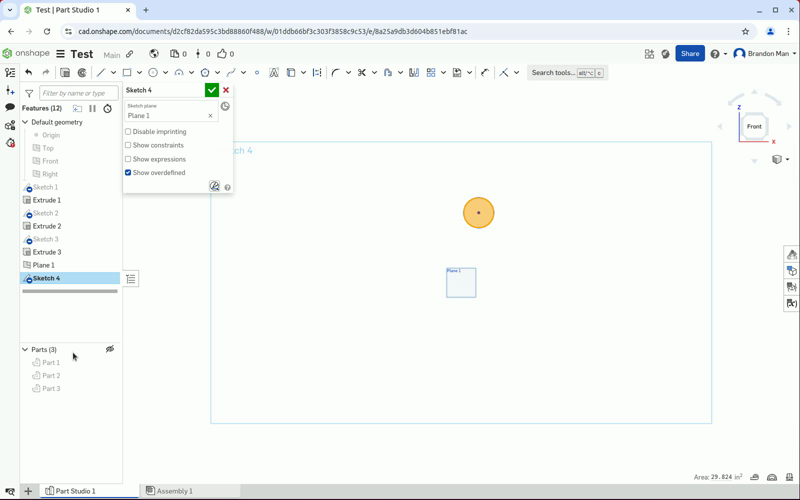
key(shift+e)
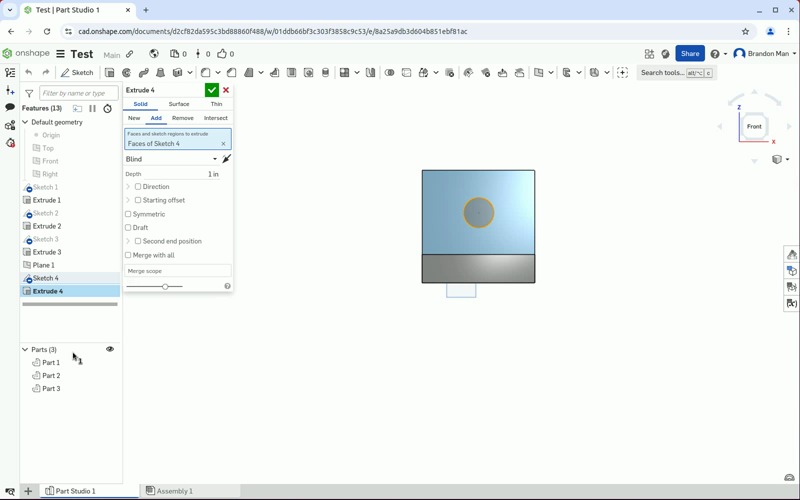
mouse_move(143, 106)
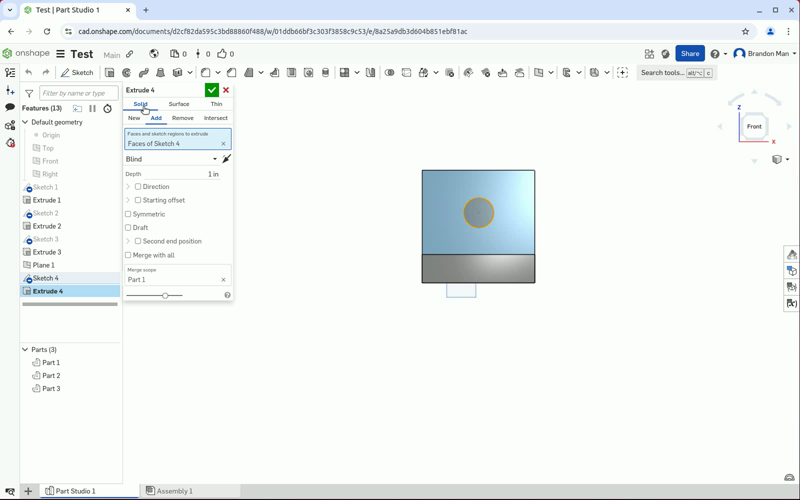
click(143, 106)
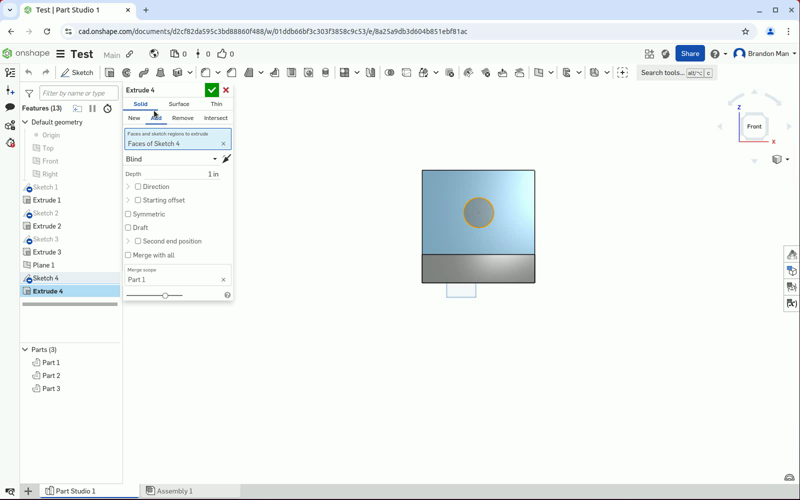
mouse_move(186, 120)
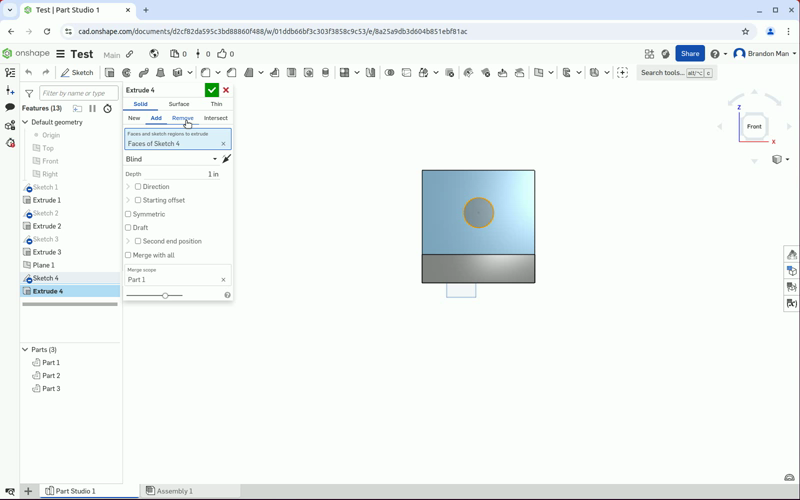
click(186, 120)
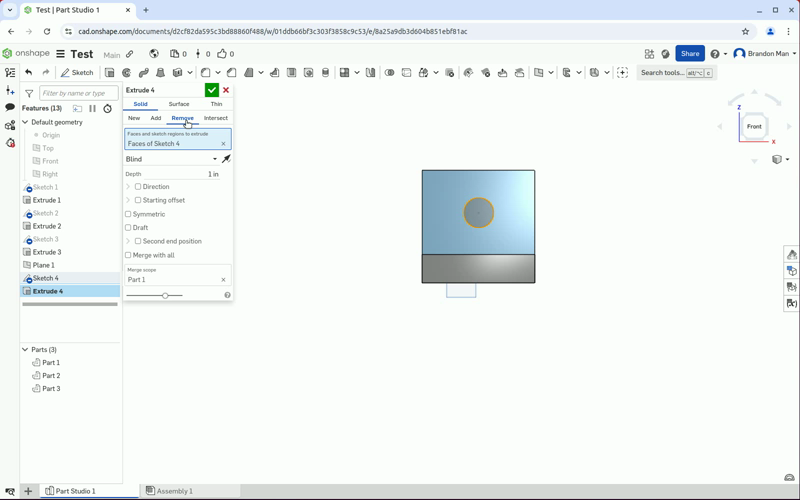
key(tab, 4)
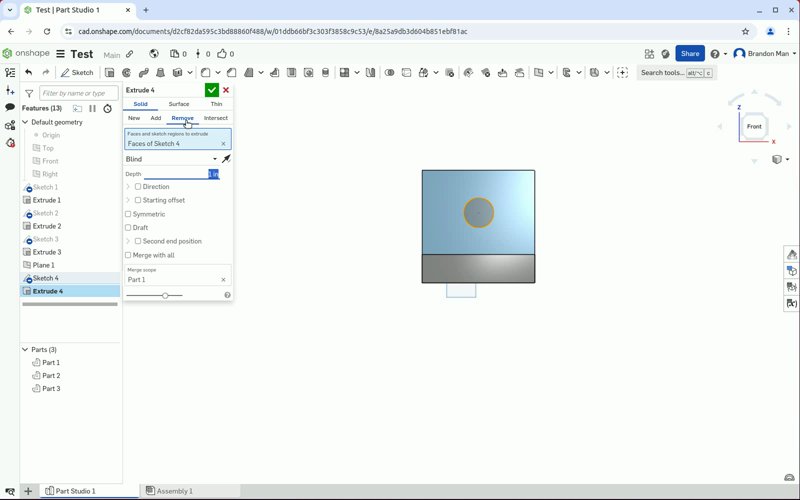
text(11.554)
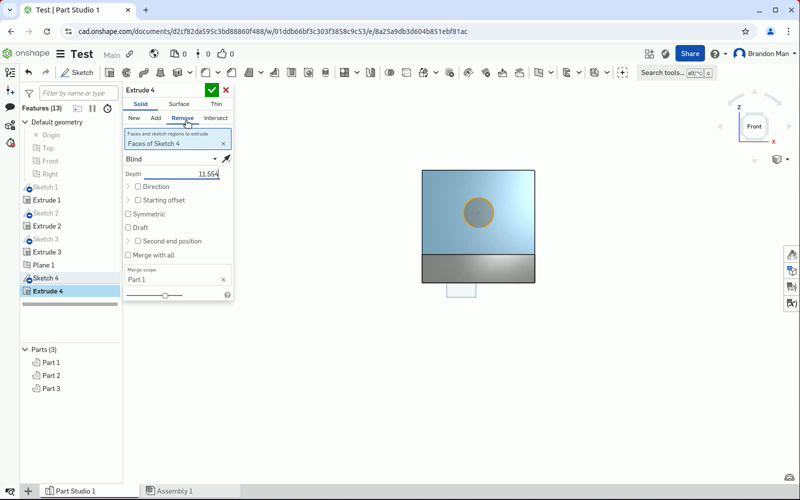
key(tab, 6)
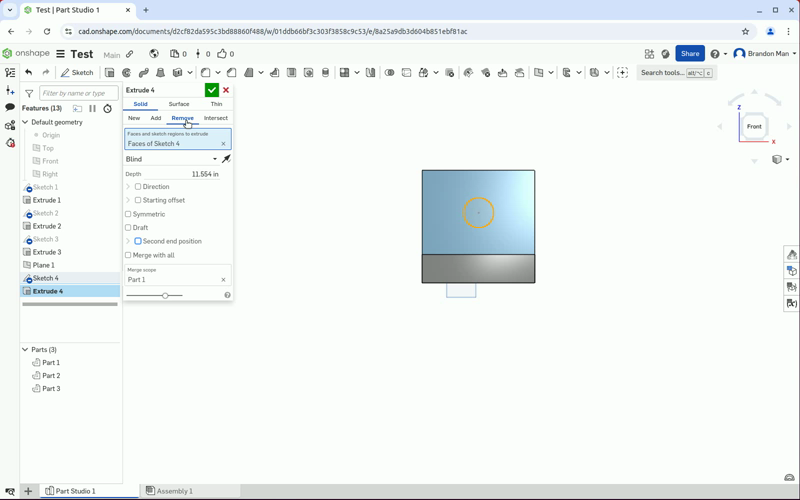
key(space)
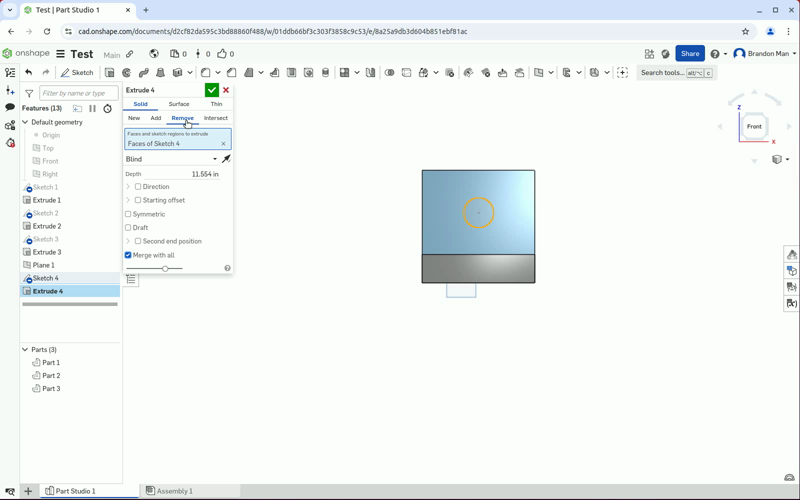
key(enter)
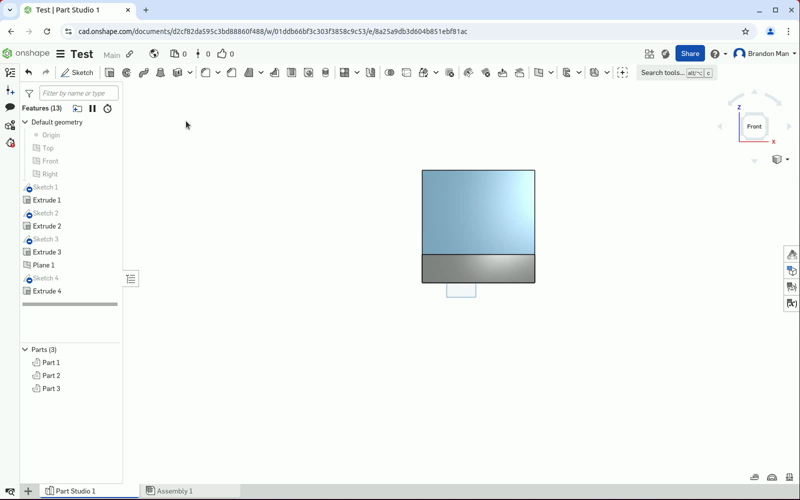
key(shift+h)
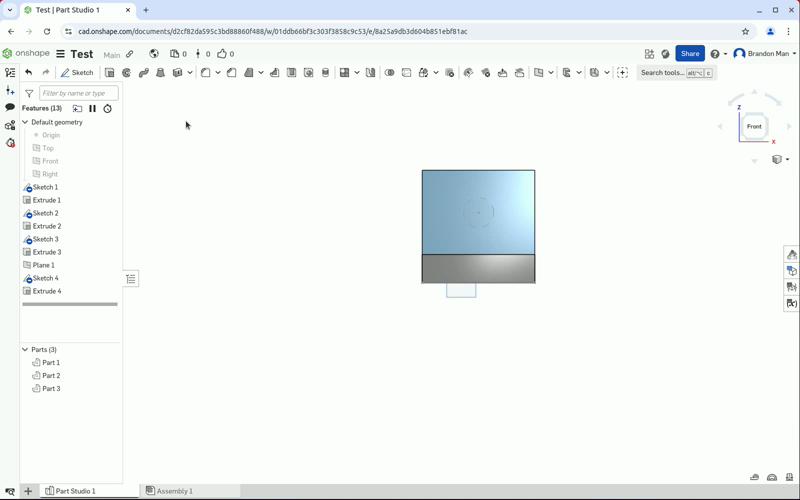
key(shift+h)
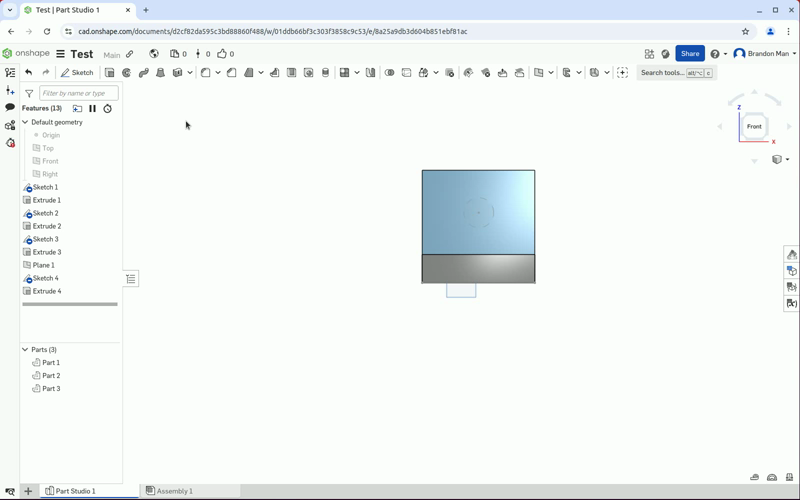
key(shift+7)
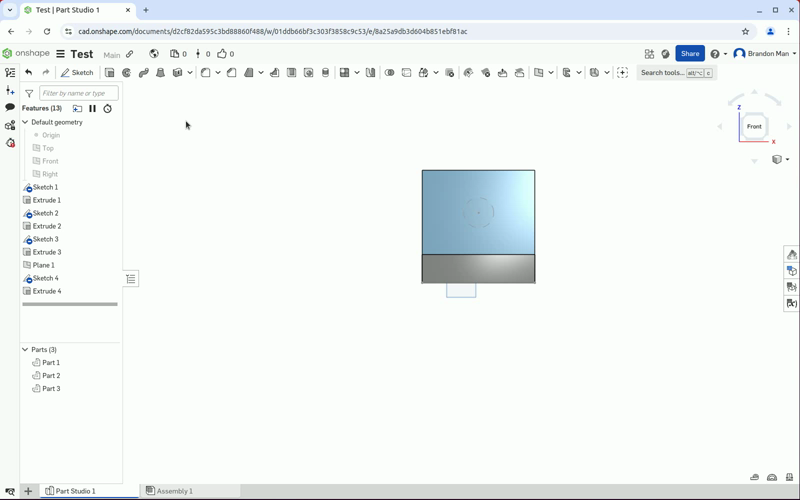
key(left, 2)
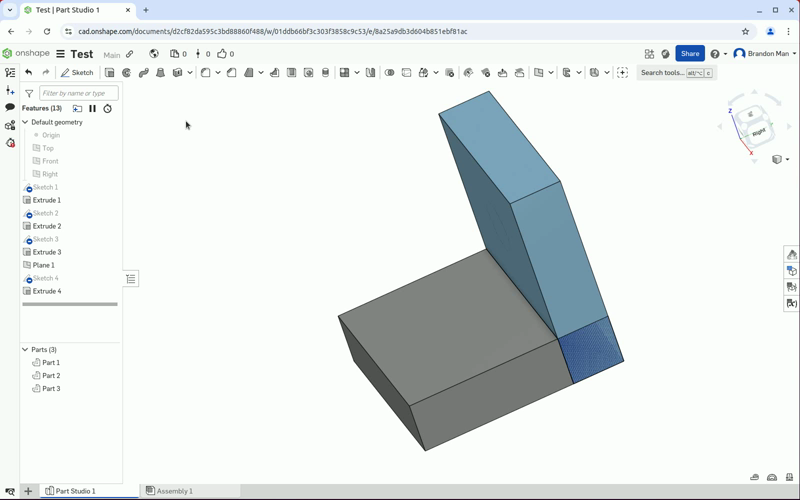
key(down, 2)
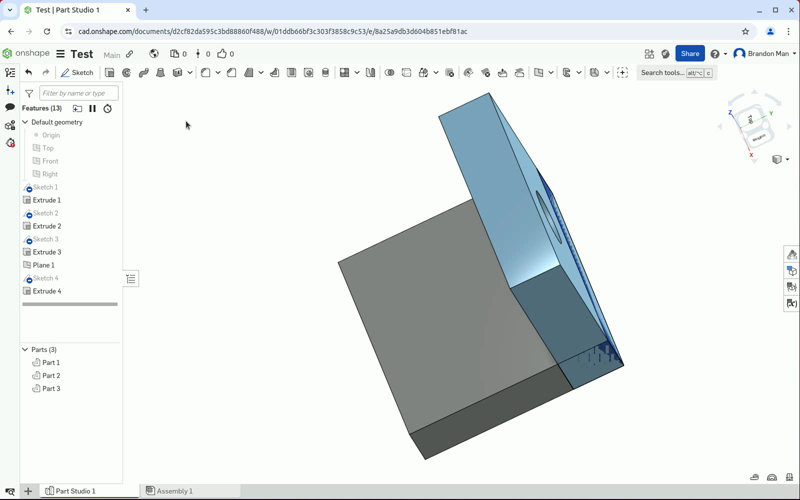
key(up, 2)
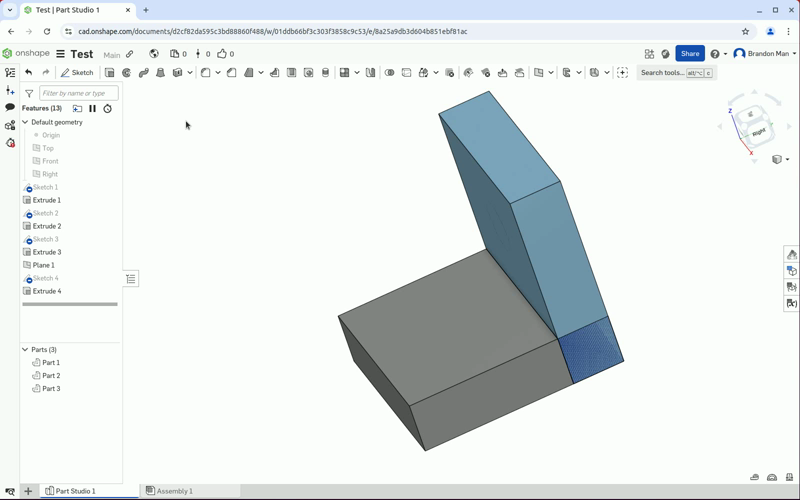
key(right, 2)
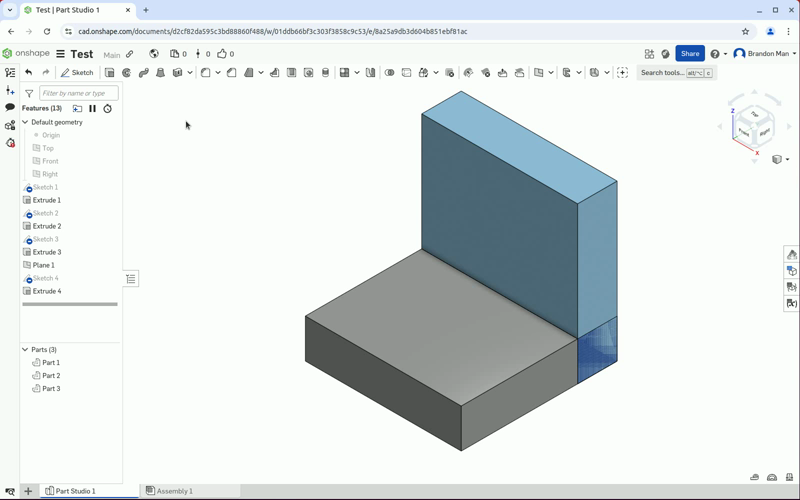
mouse_move(73, 189)
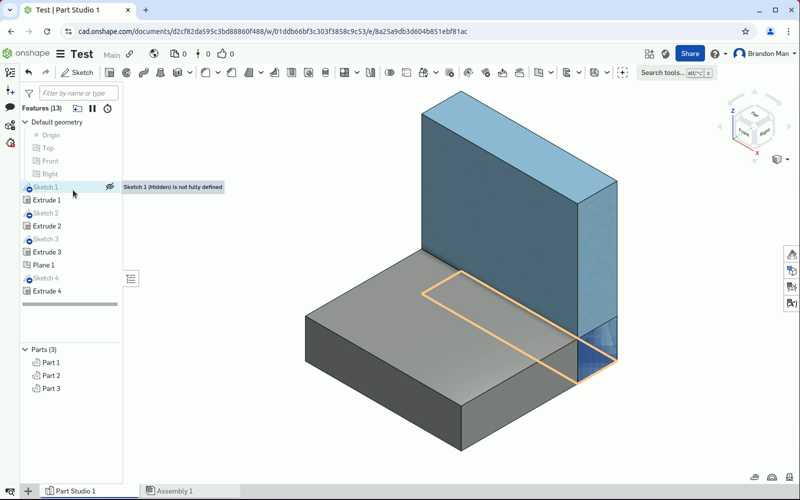
click(73, 189)